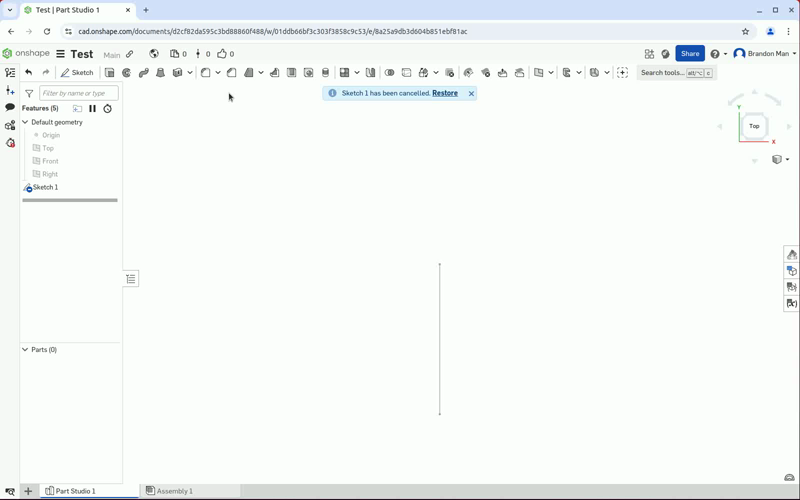
key(shift+h)
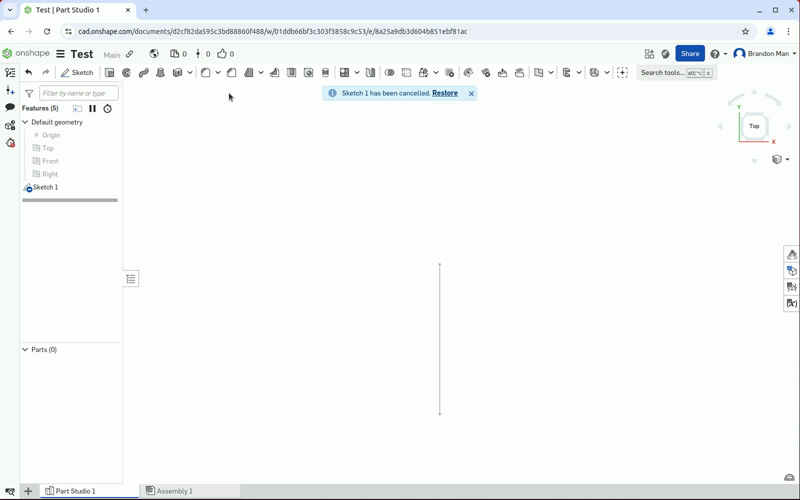
key(shift+s)
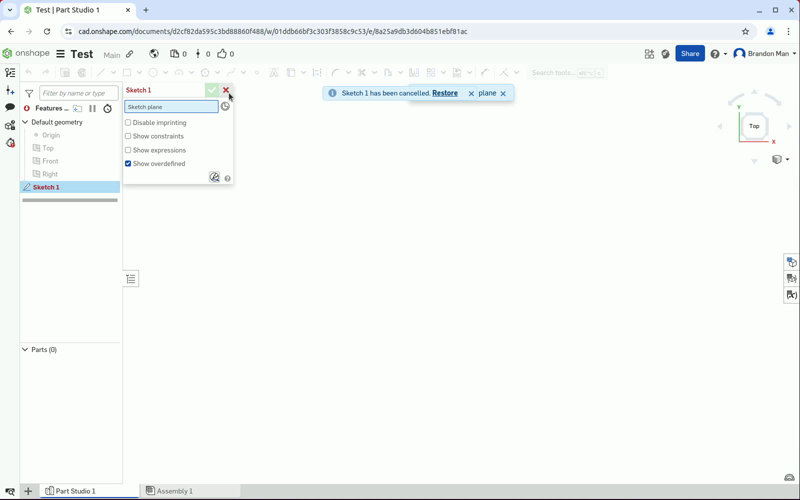
mouse_move(73, 150)
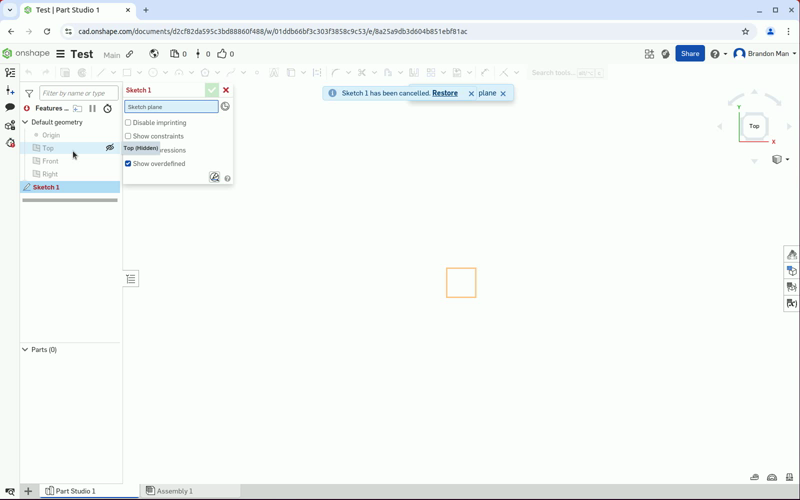
click(73, 150)
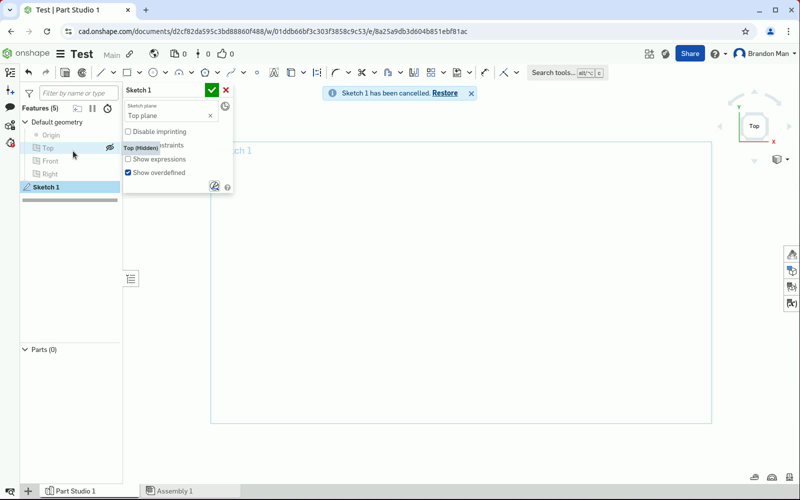
mouse_move(73, 352)
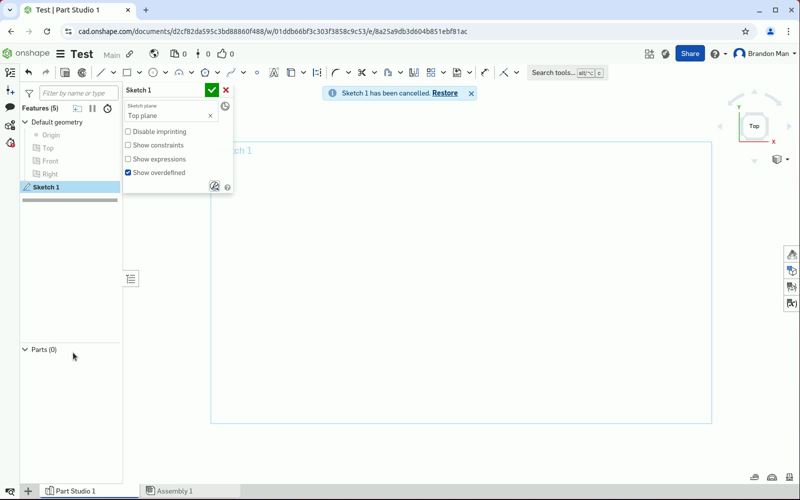
key(y)
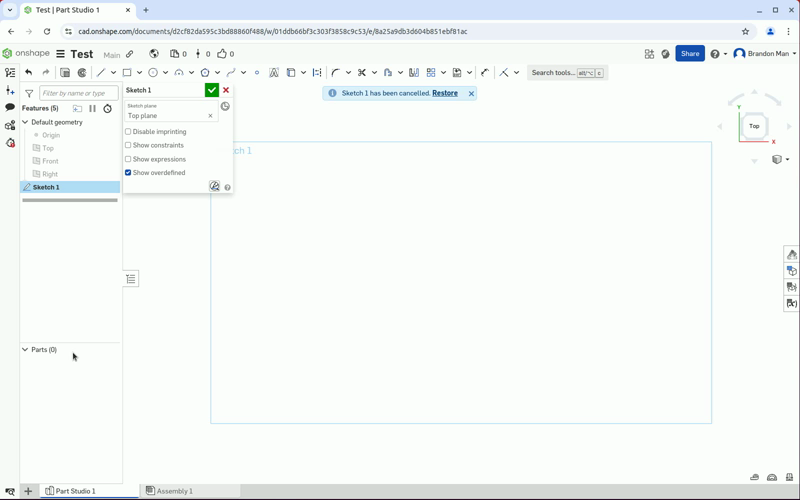
key(a)
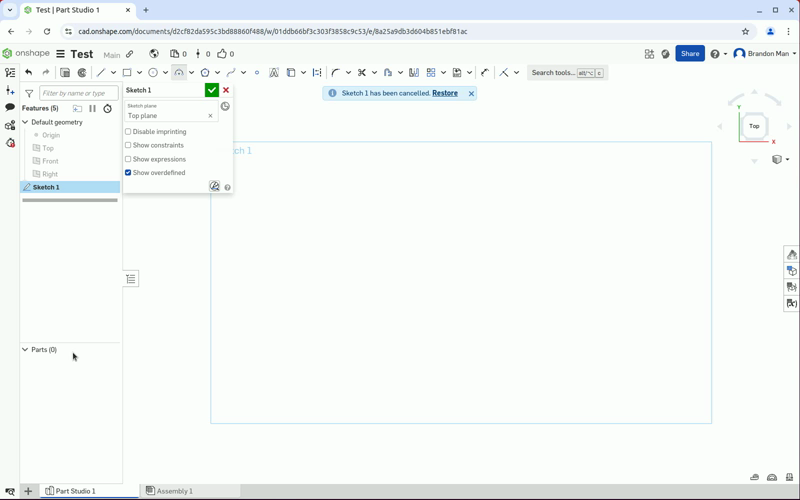
key_down(shift)
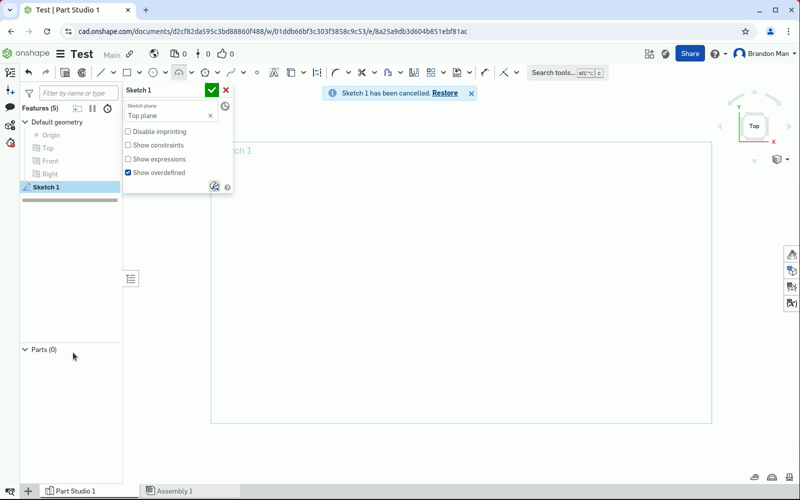
mouse_move(348, 363)
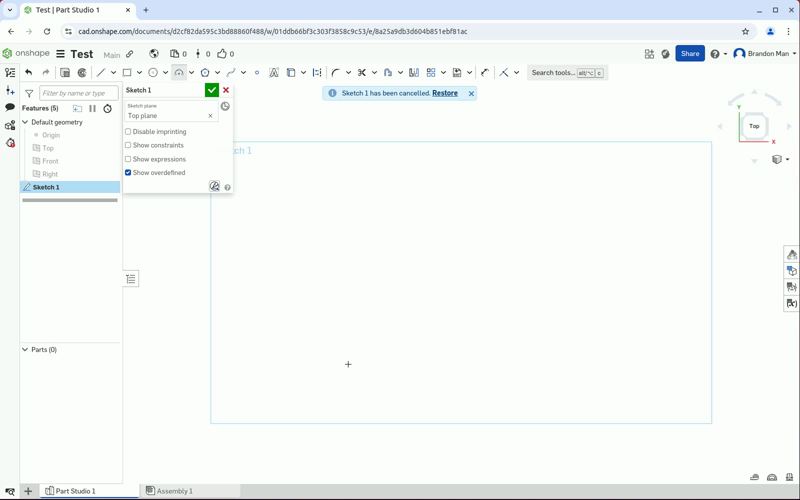
click(348, 363)
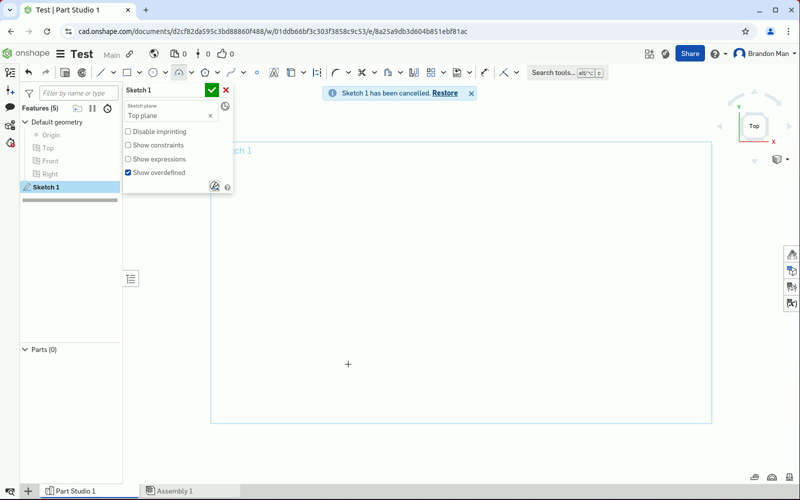
key_up(shift)
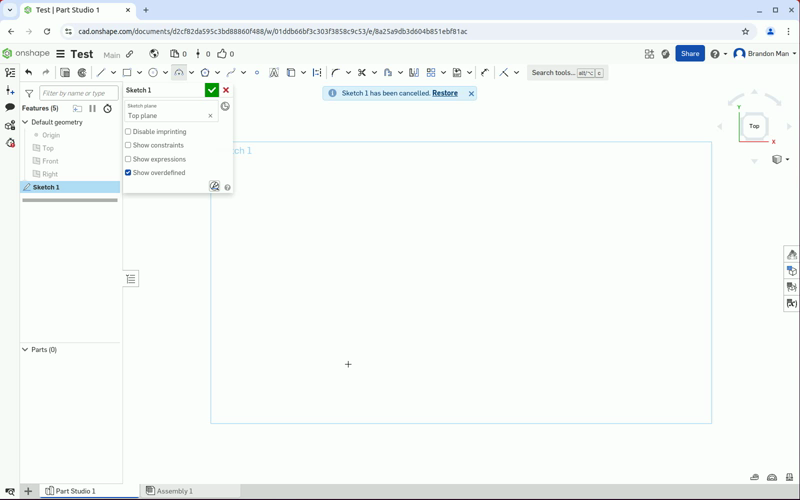
key_down(shift)
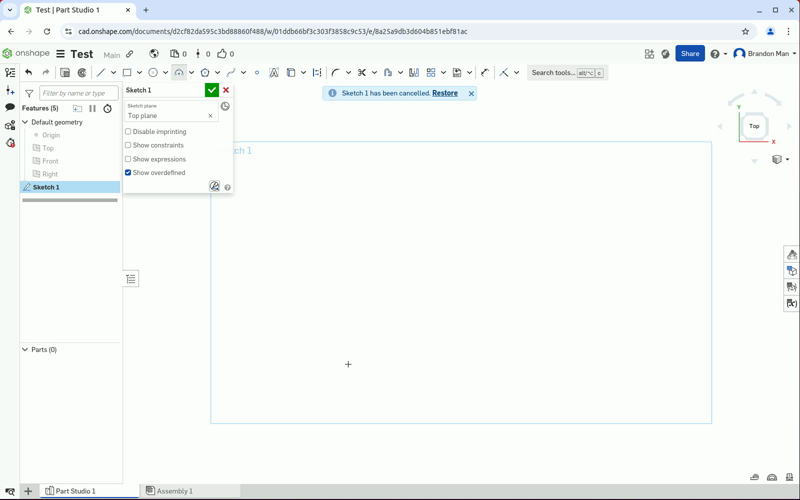
mouse_move(353, 368)
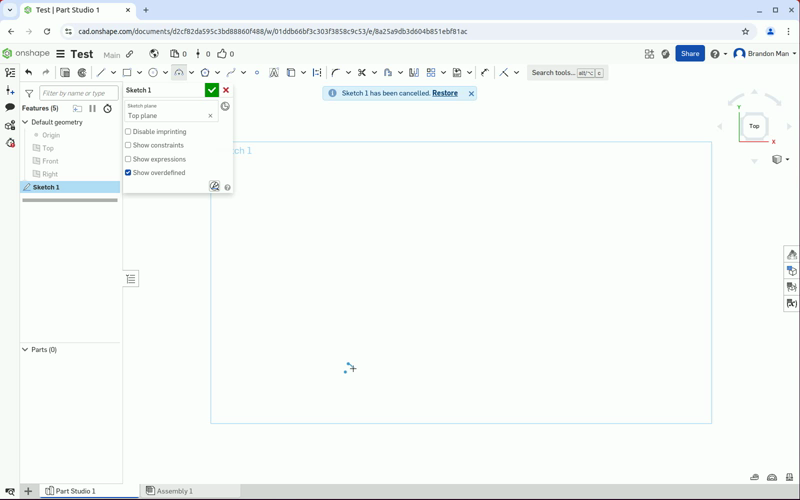
scroll(6)
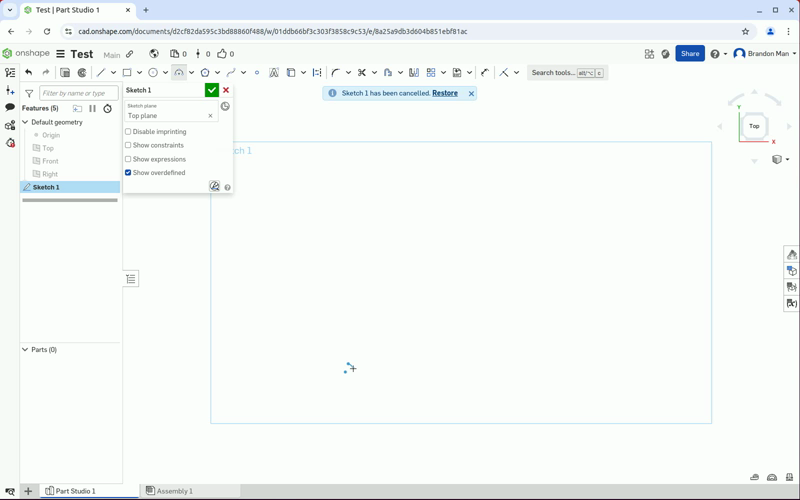
scroll(6)
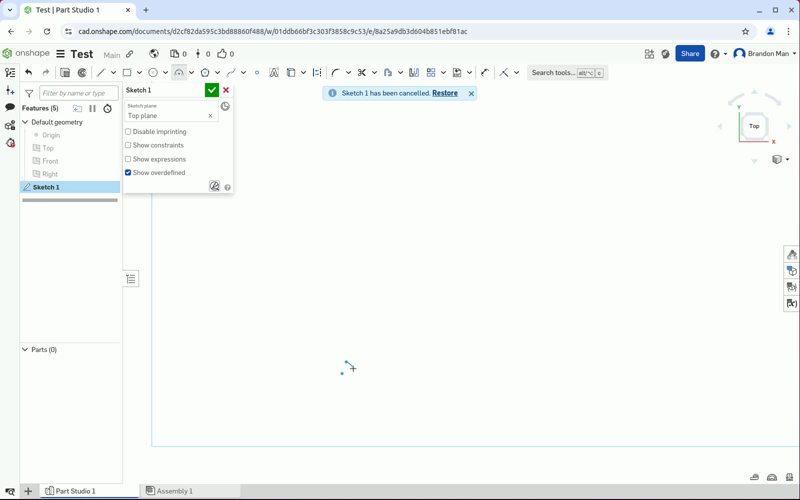
scroll(6)
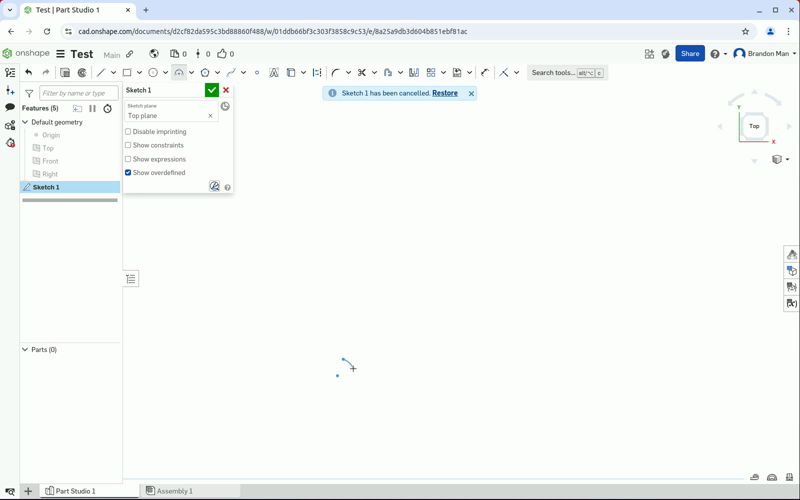
scroll(6)
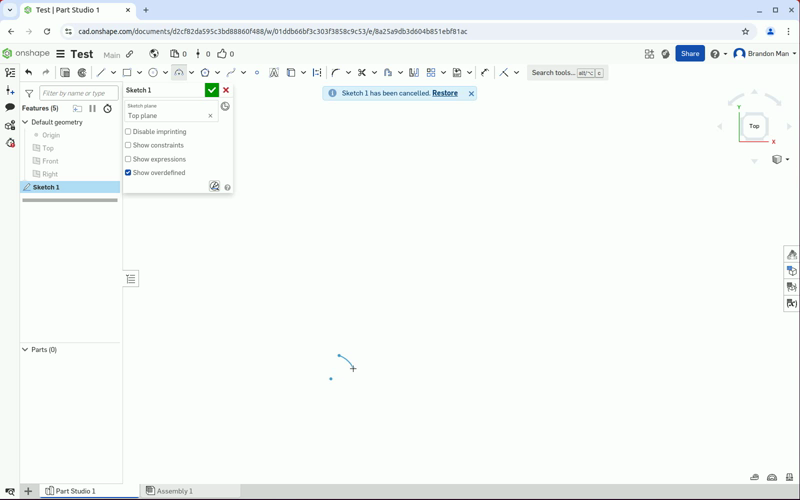
scroll(6)
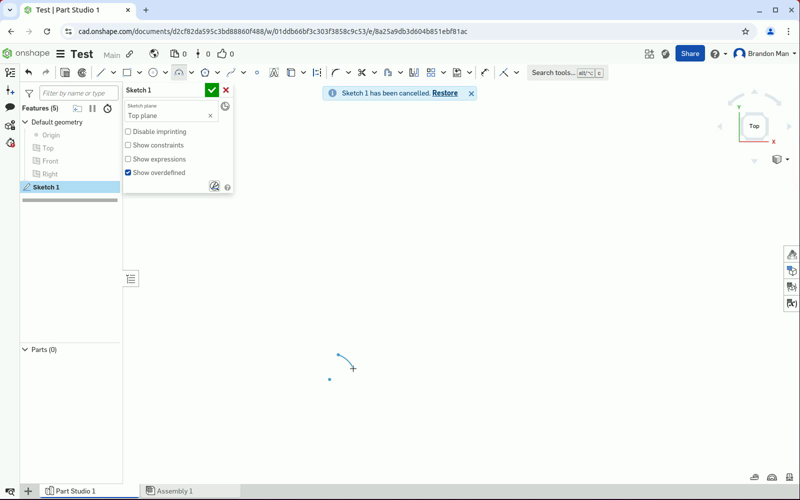
scroll(6)
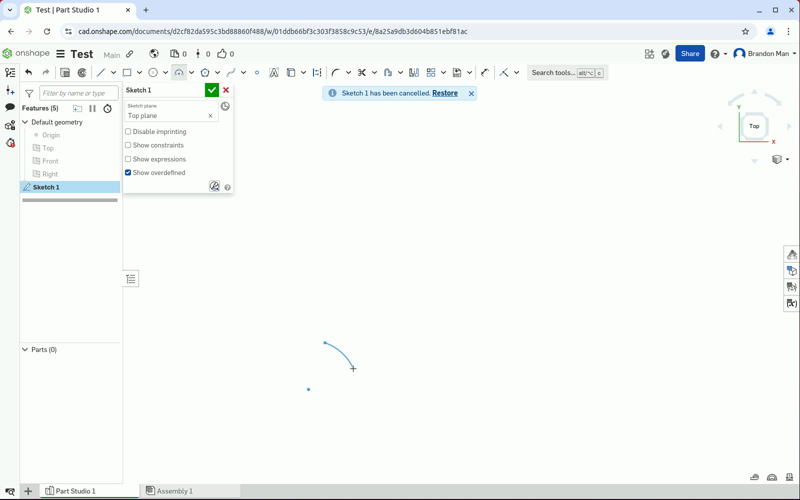
scroll(6)
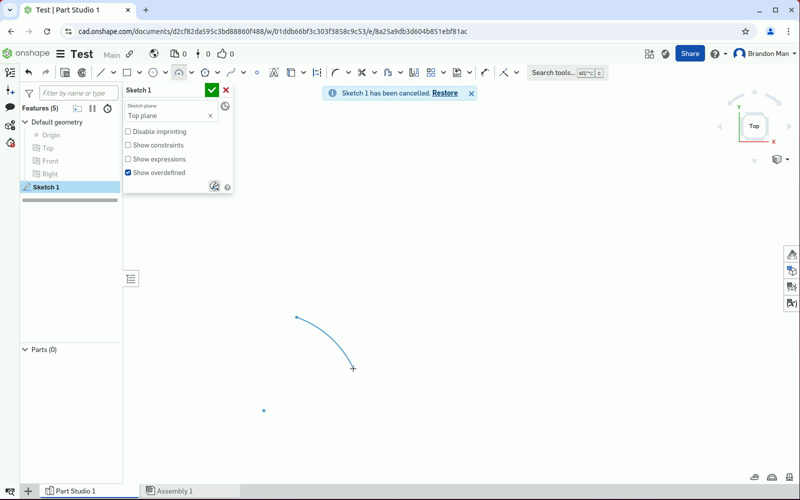
click(353, 368)
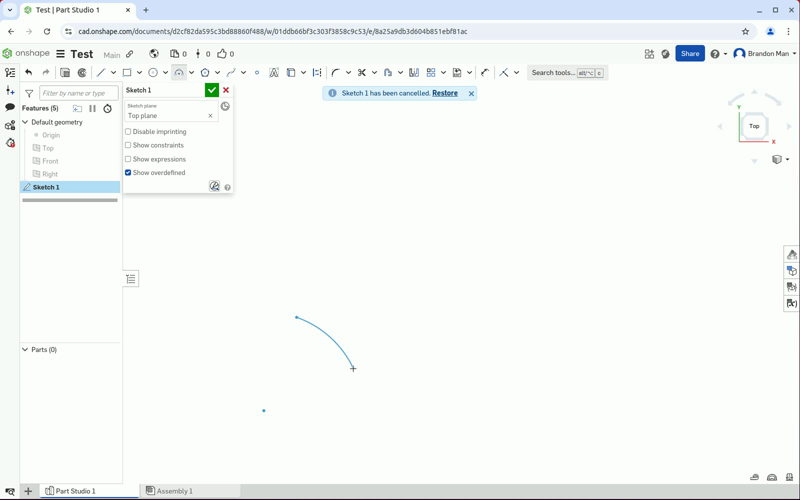
scroll(-6)
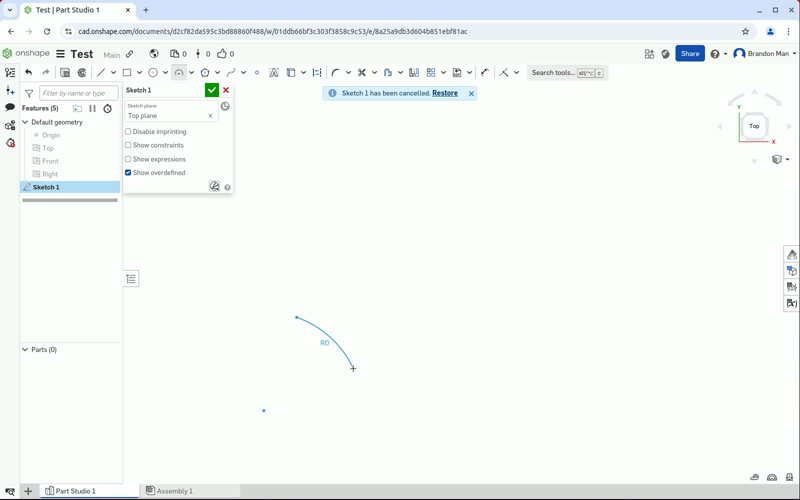
scroll(-6)
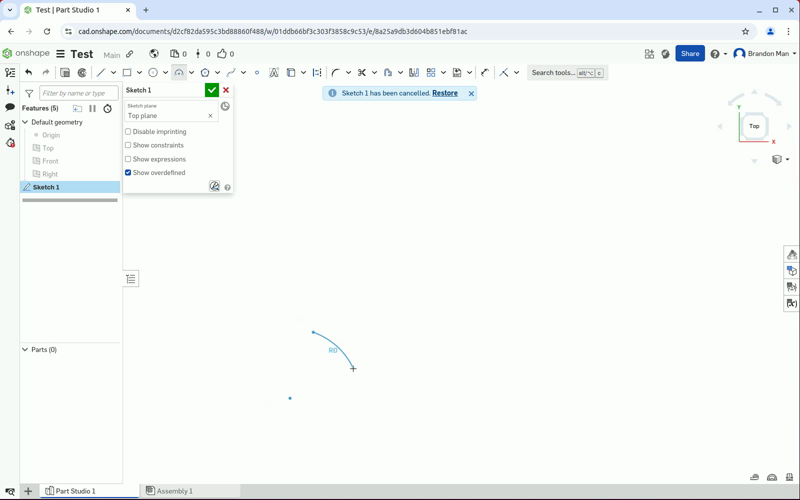
scroll(-6)
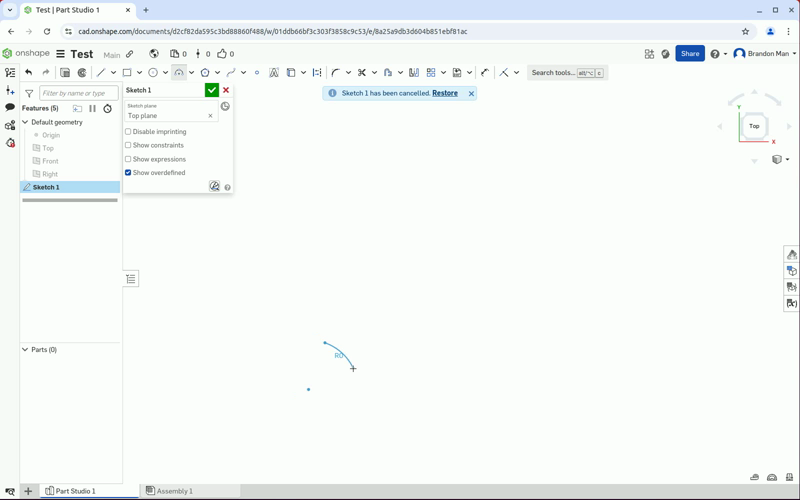
scroll(-6)
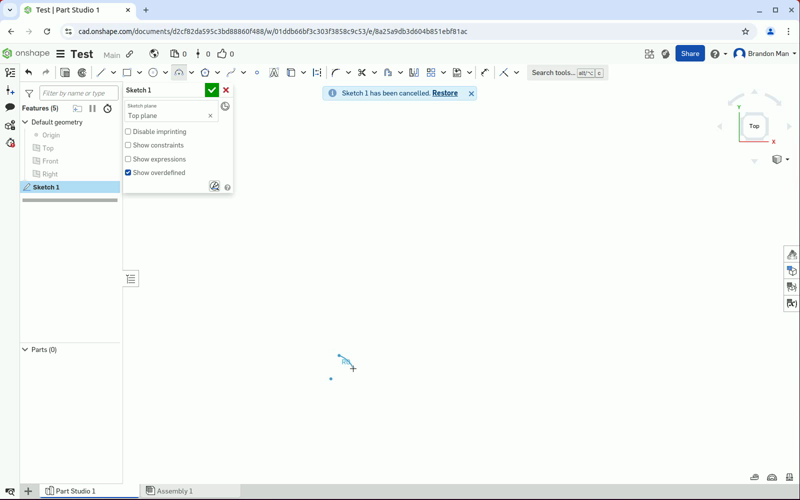
scroll(-6)
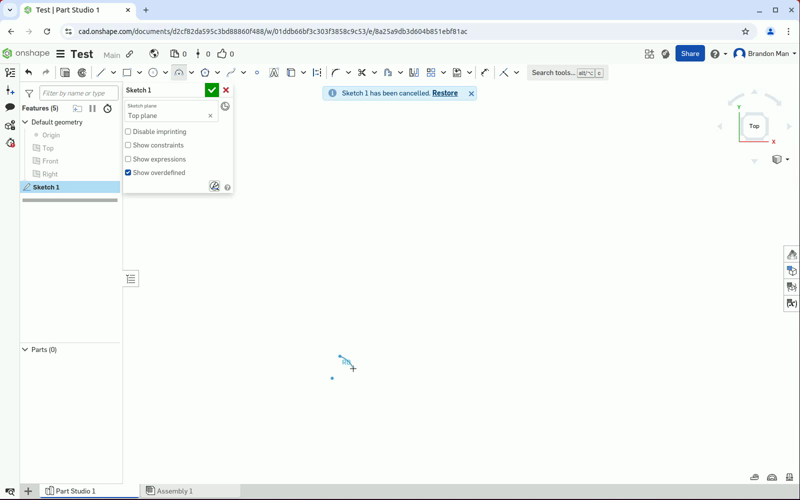
scroll(-6)
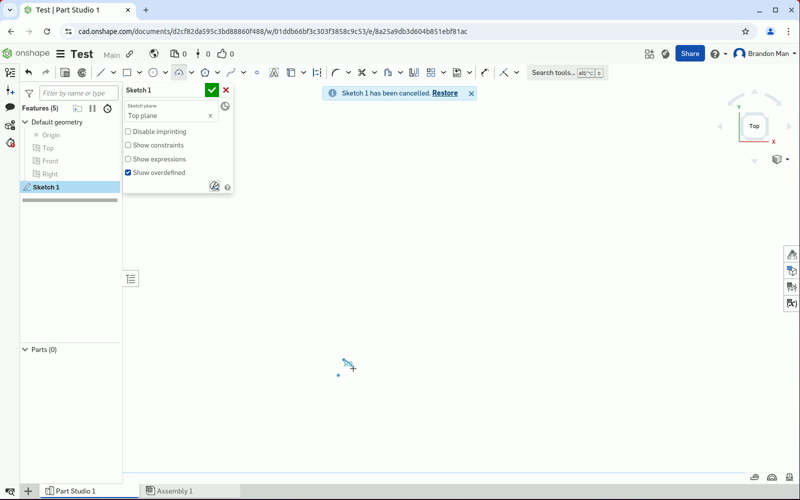
scroll(-6)
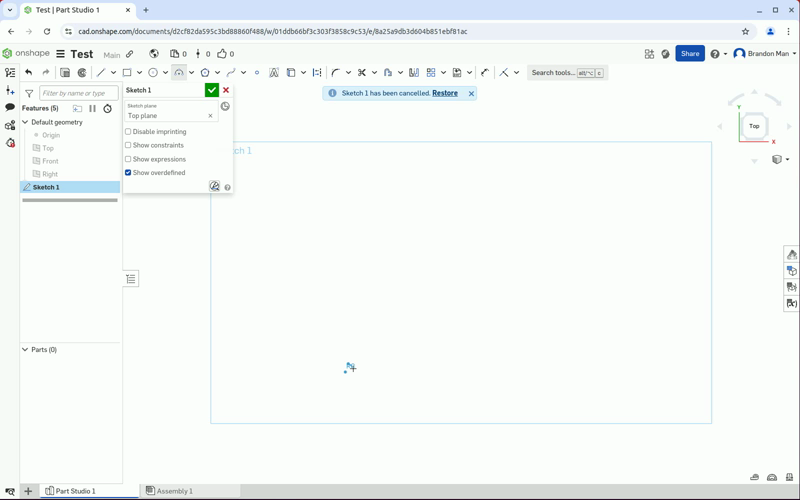
mouse_move(349, 367)
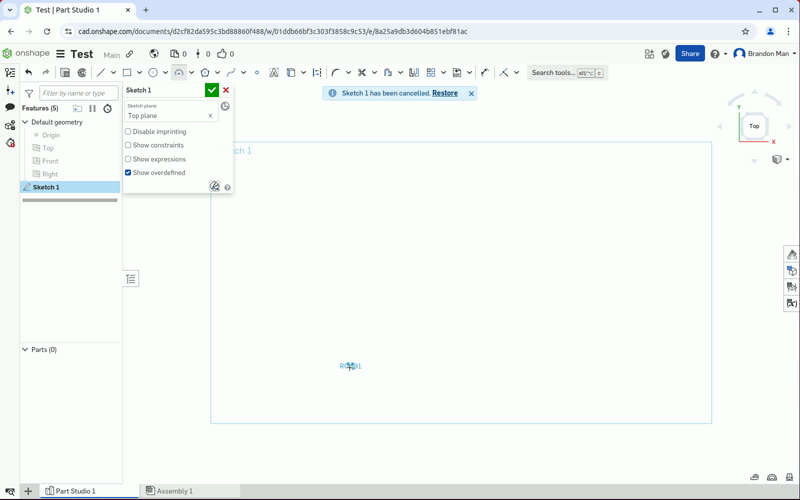
scroll(6)
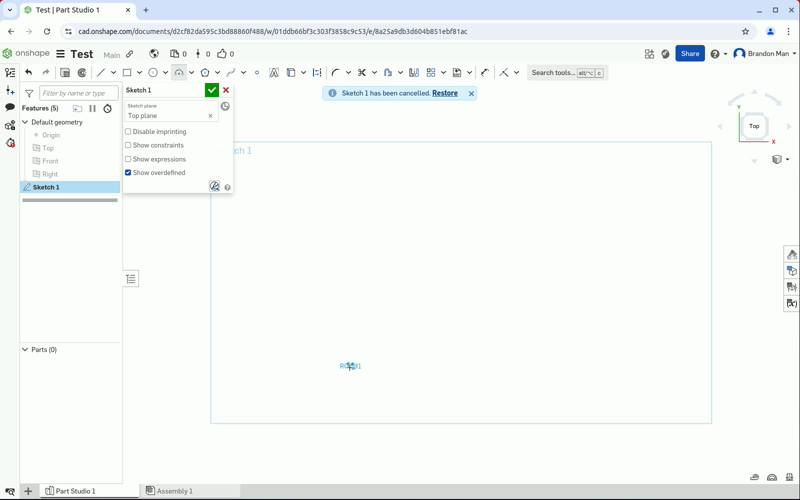
scroll(6)
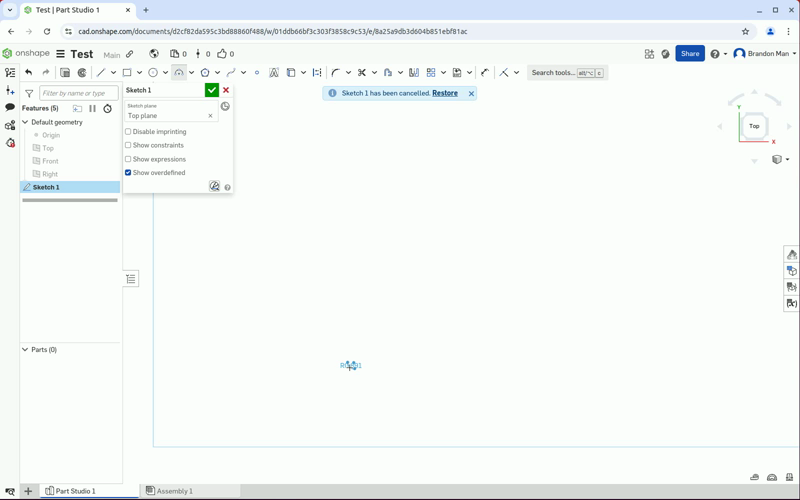
scroll(6)
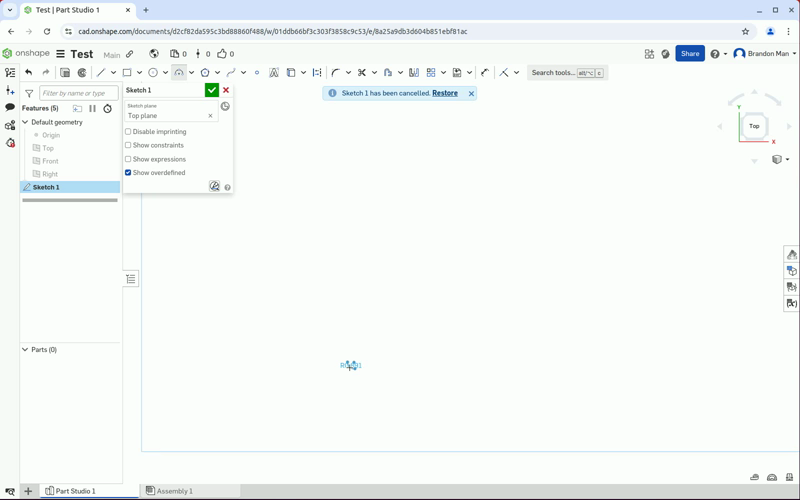
scroll(6)
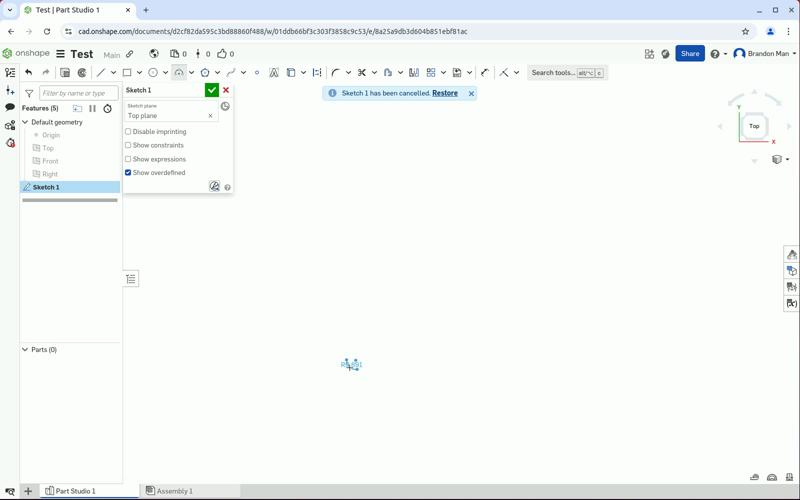
scroll(6)
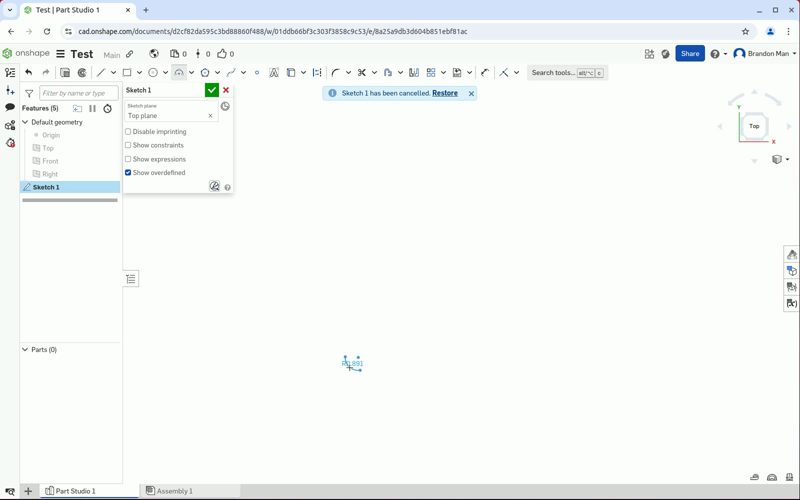
scroll(6)
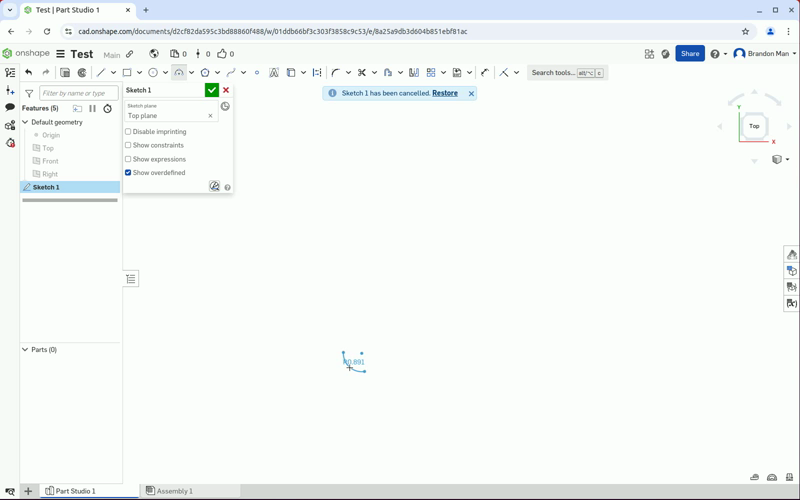
scroll(6)
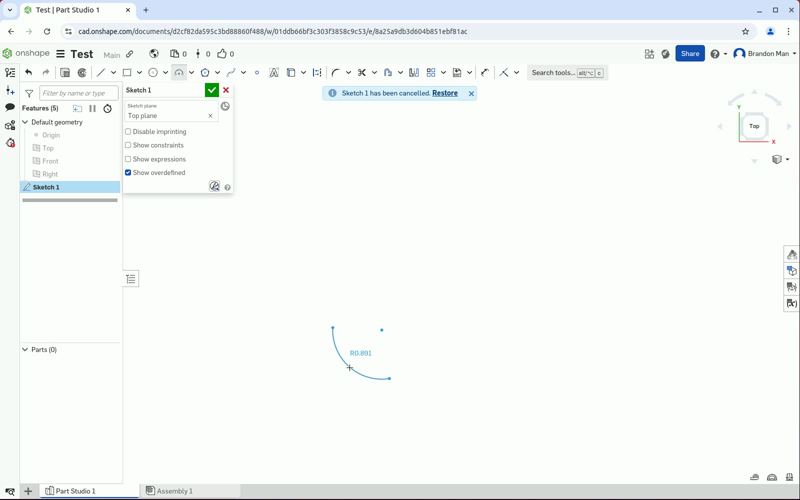
click(349, 367)
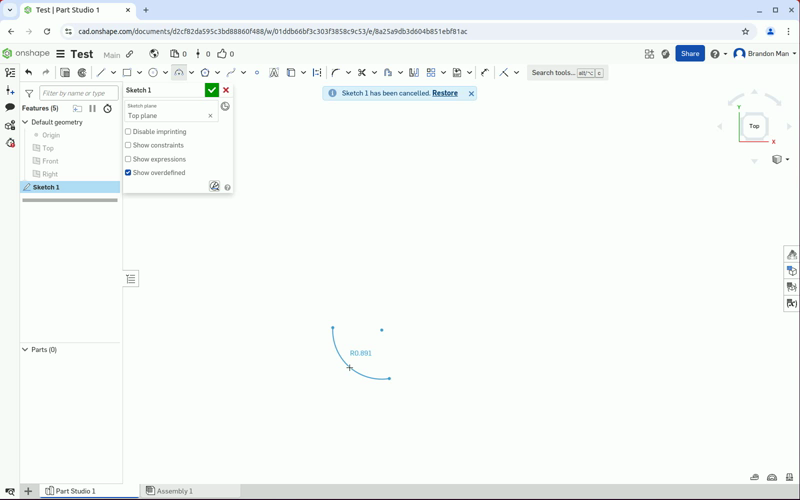
scroll(-6)
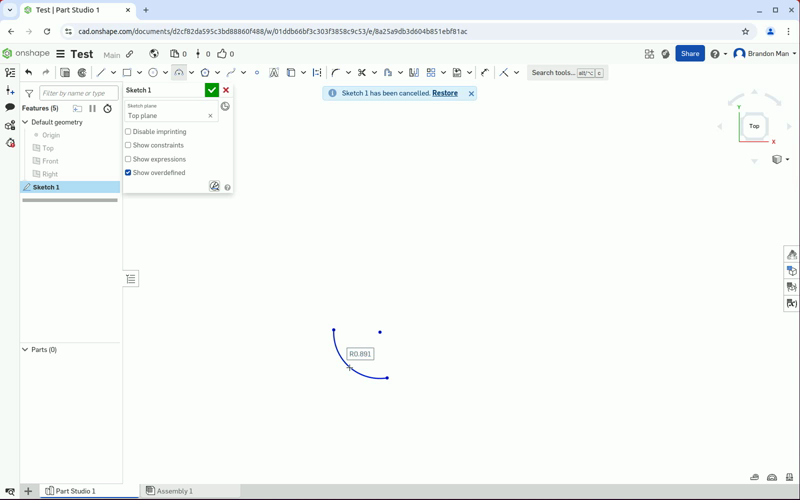
scroll(-6)
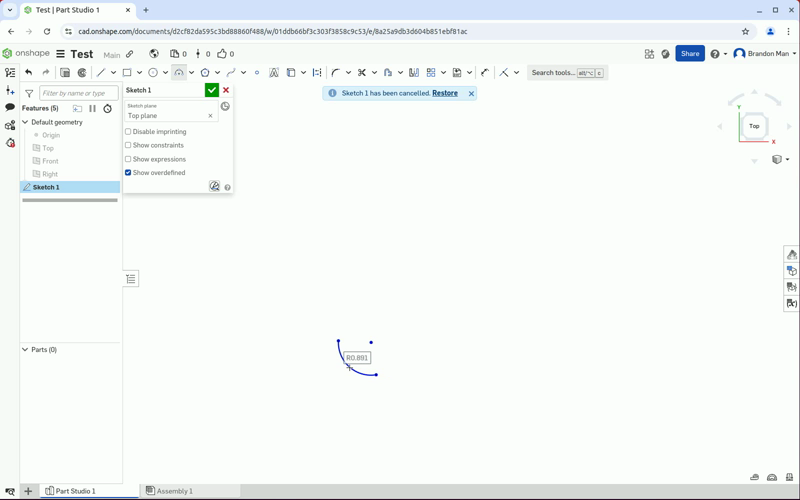
scroll(-6)
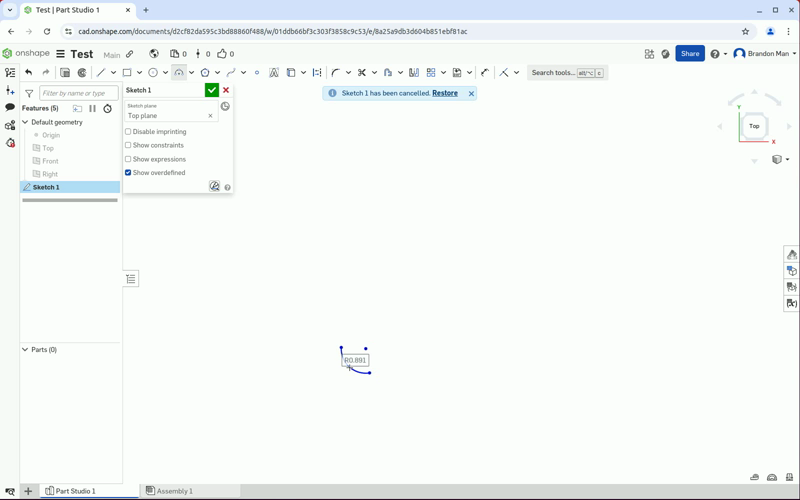
scroll(-6)
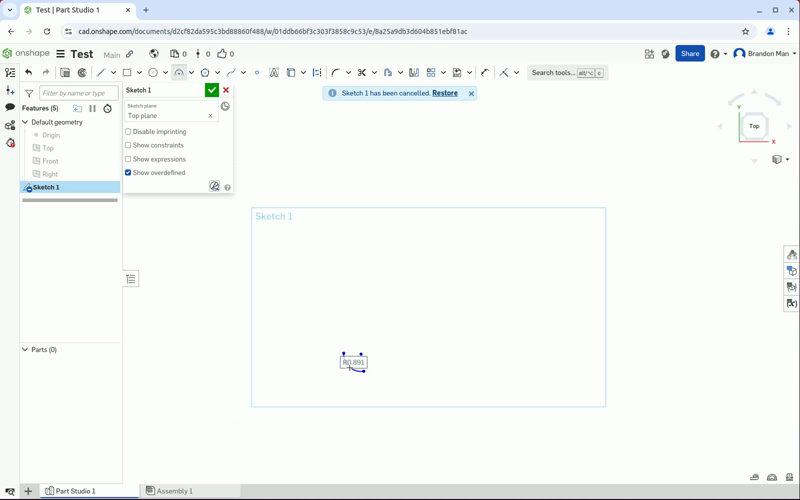
scroll(-6)
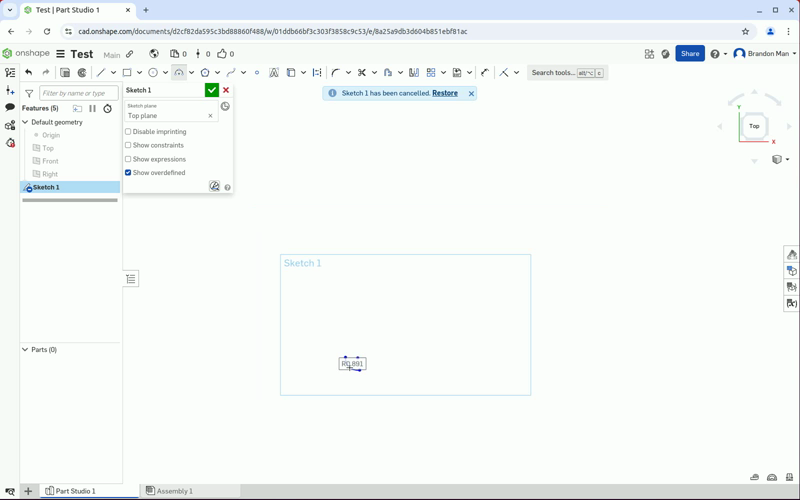
scroll(-6)
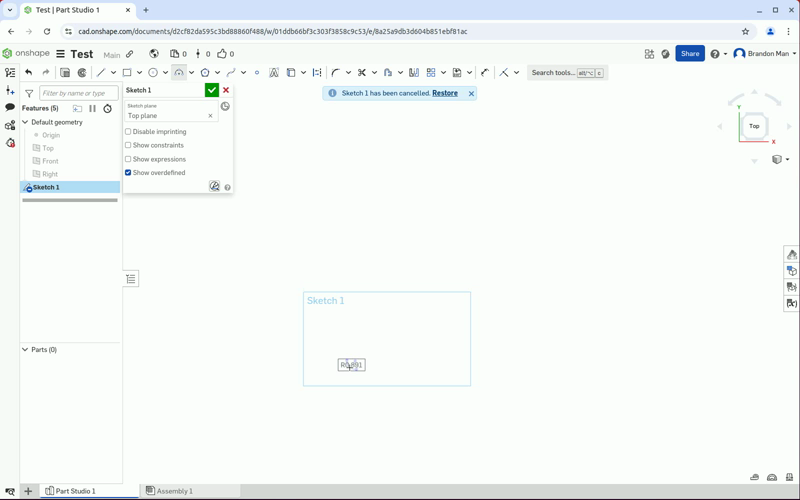
scroll(-6)
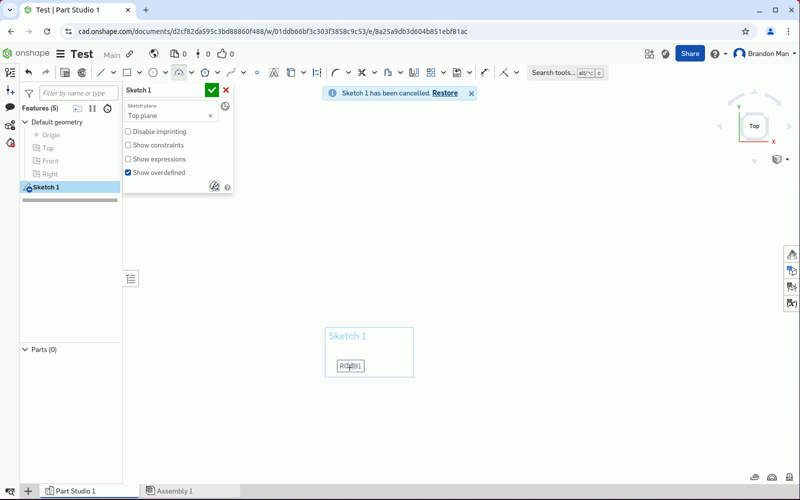
key_up(shift)
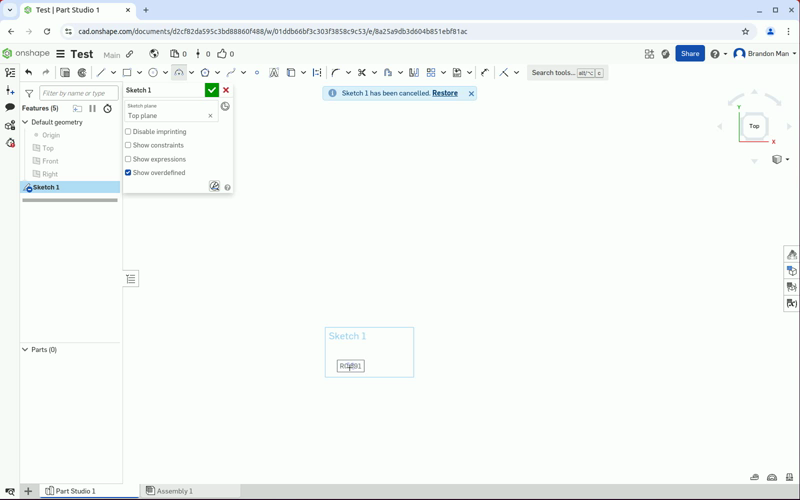
key(esc)
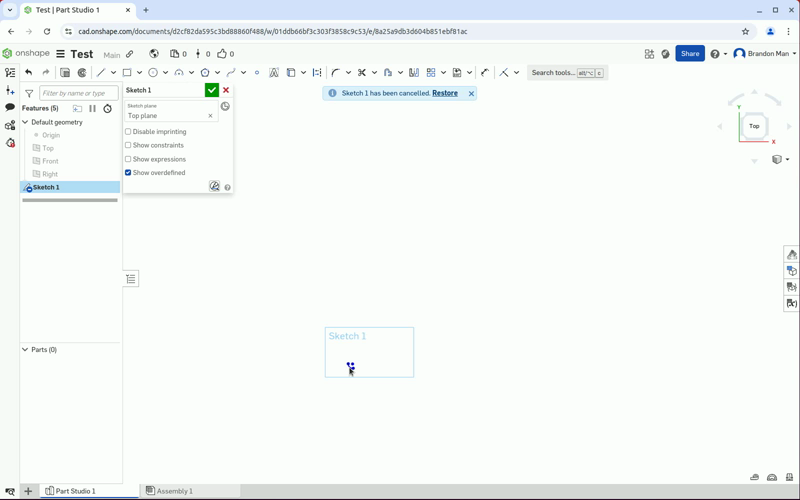
key(l)
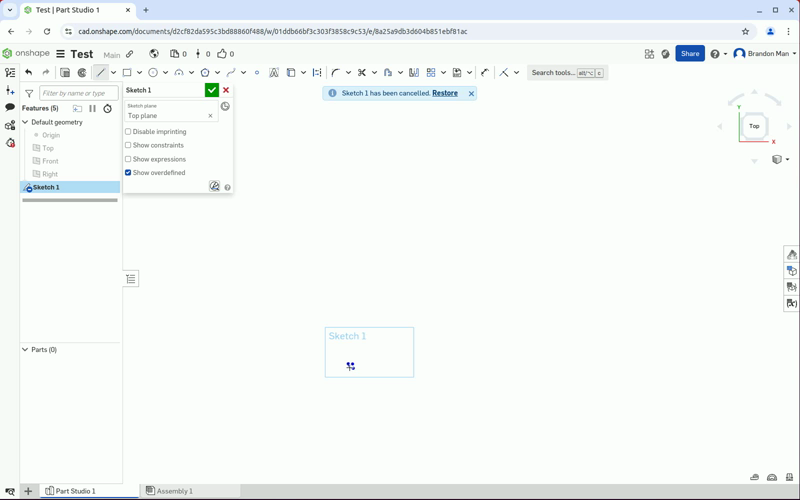
mouse_move(353, 368)
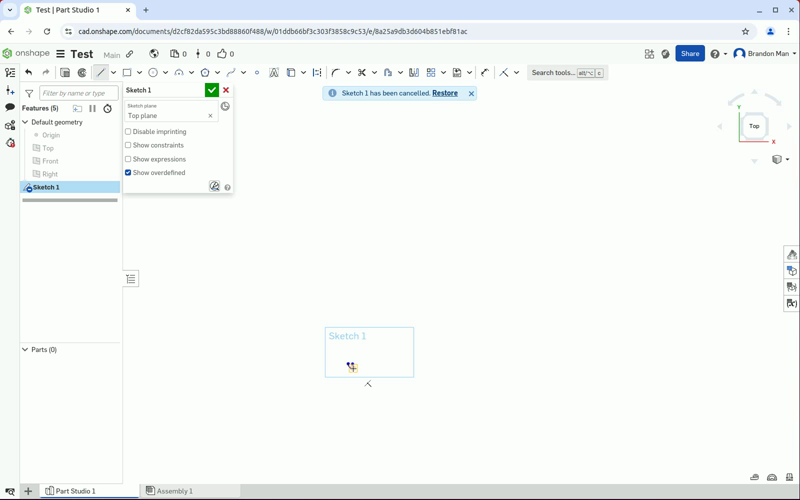
scroll(6)
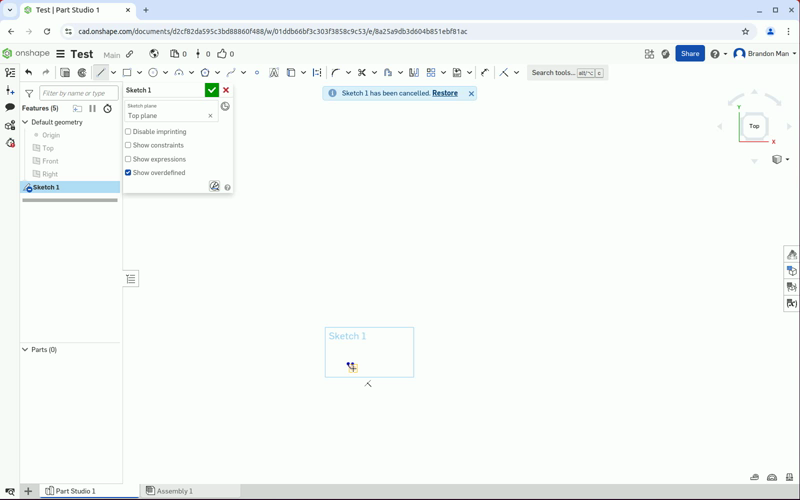
scroll(6)
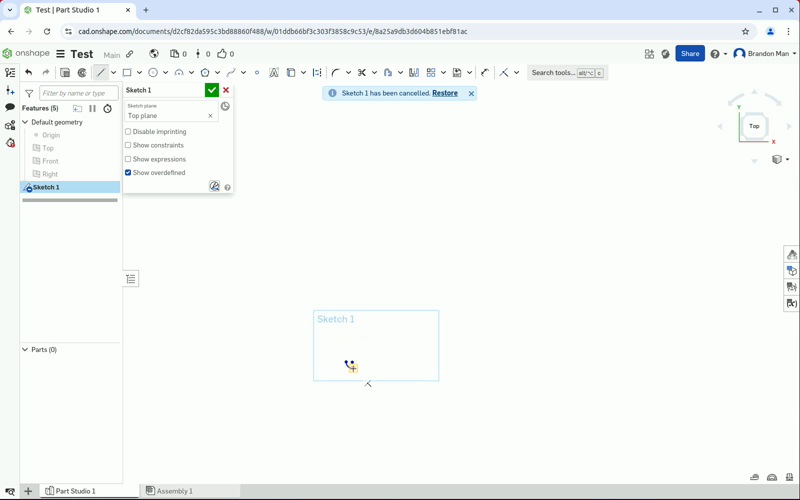
scroll(6)
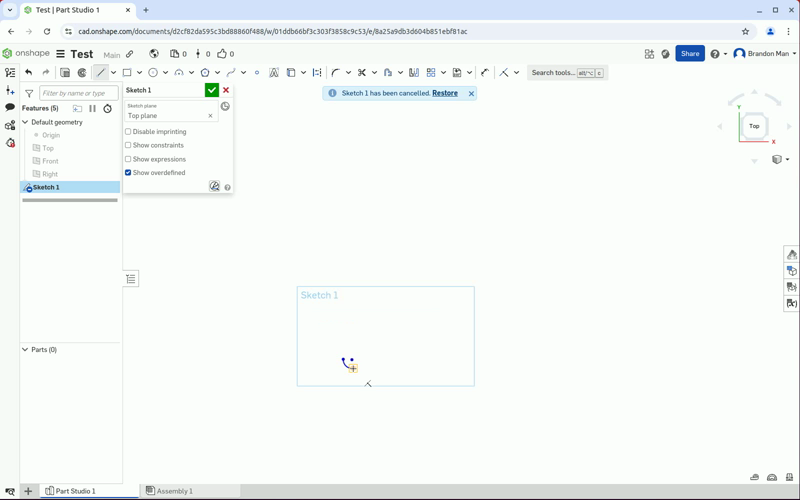
scroll(6)
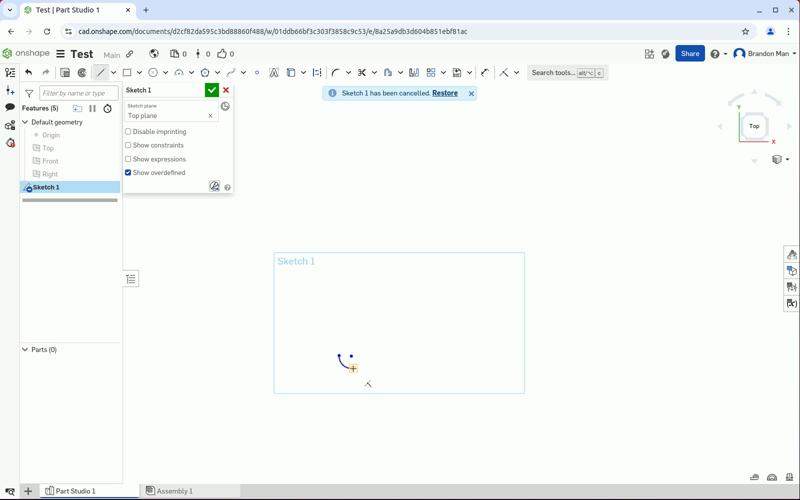
scroll(6)
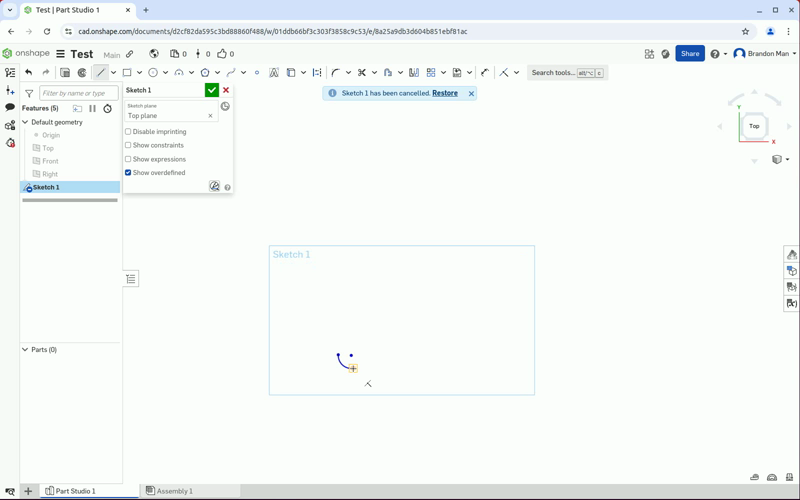
scroll(6)
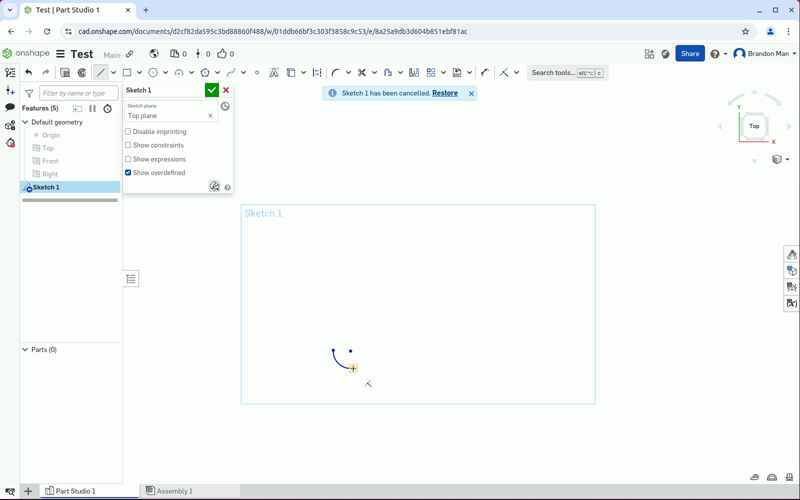
scroll(6)
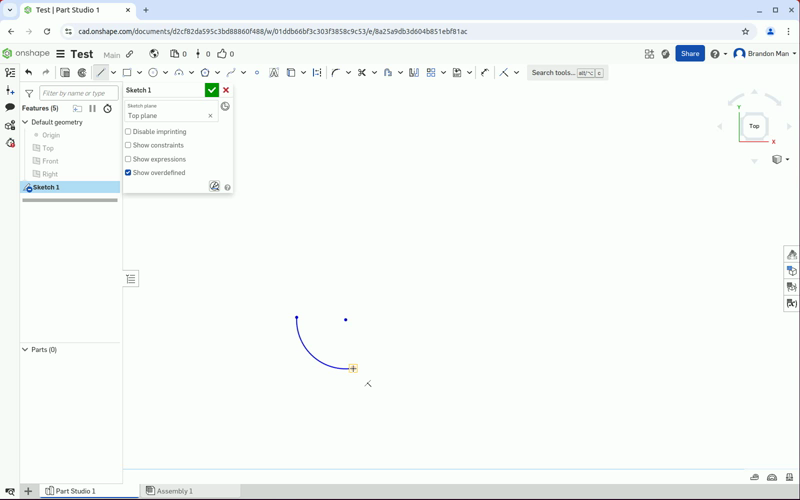
click(353, 368)
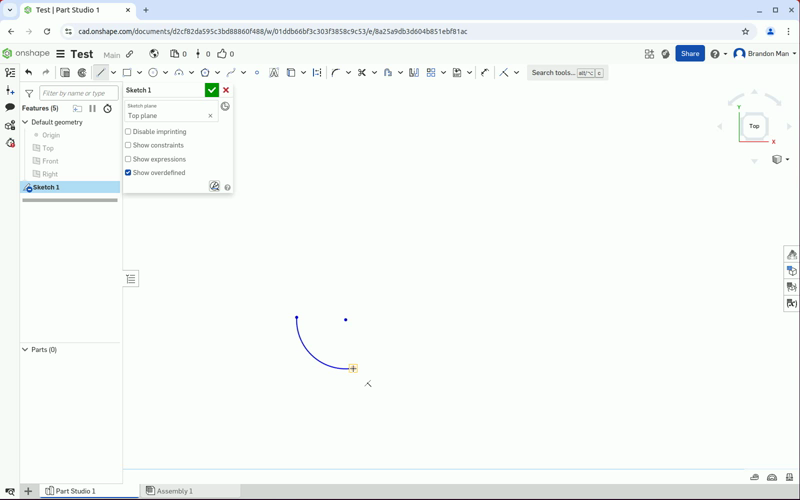
scroll(-6)
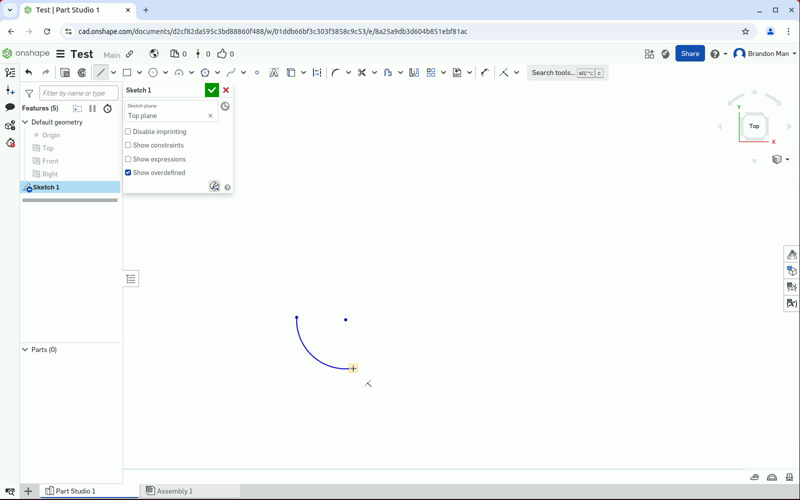
scroll(-6)
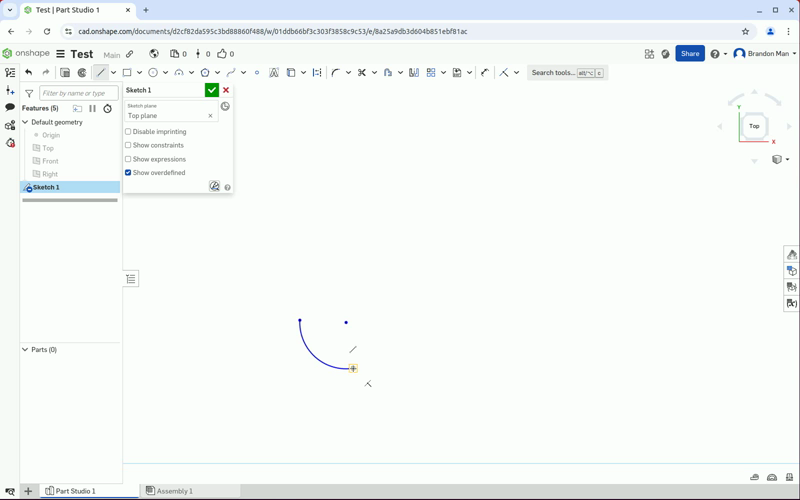
scroll(-6)
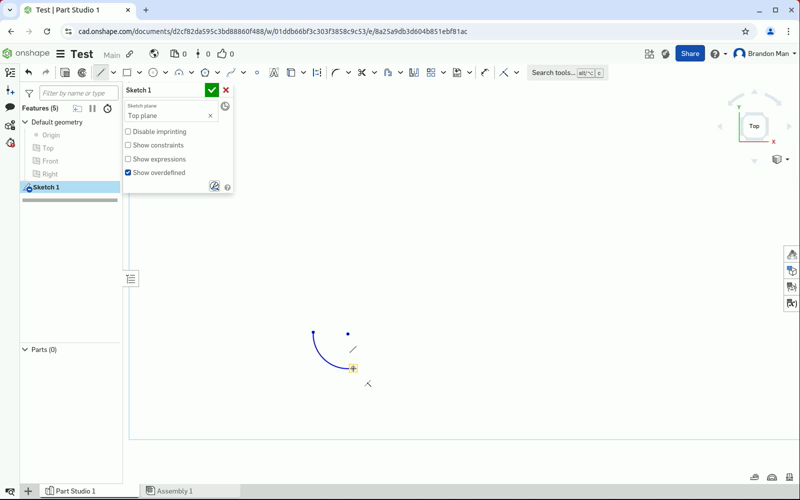
scroll(-6)
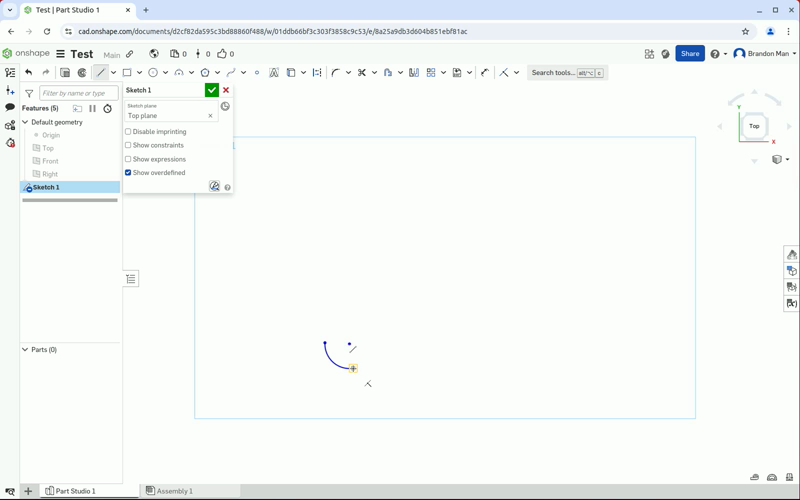
scroll(-6)
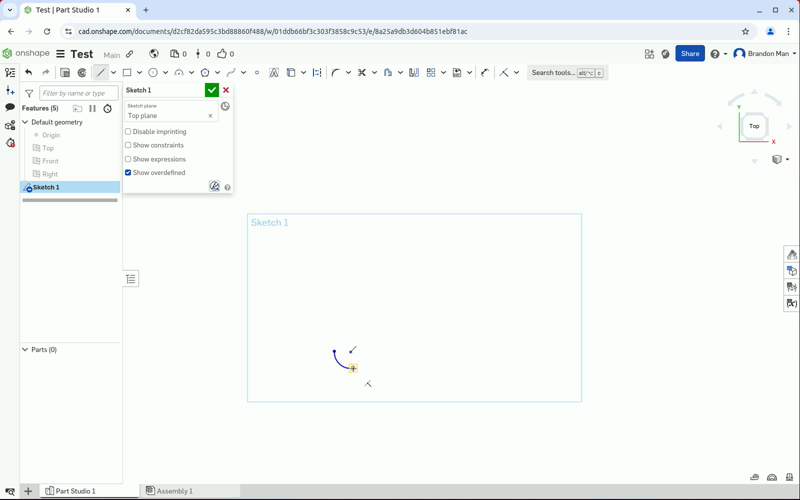
scroll(-6)
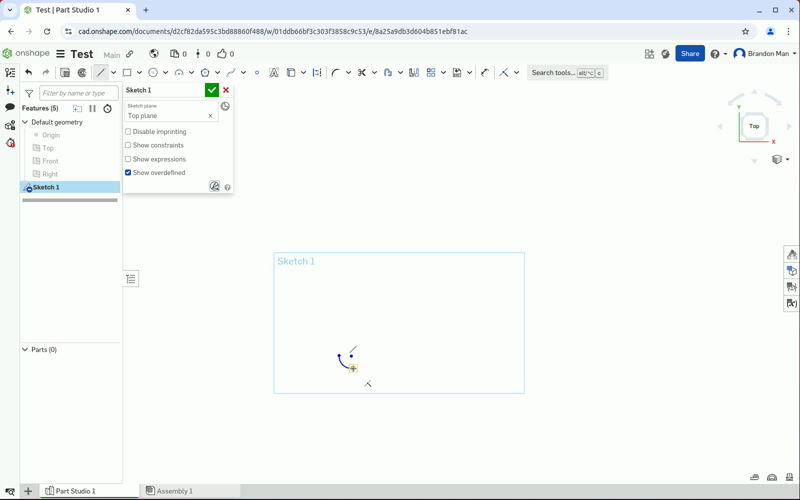
scroll(-6)
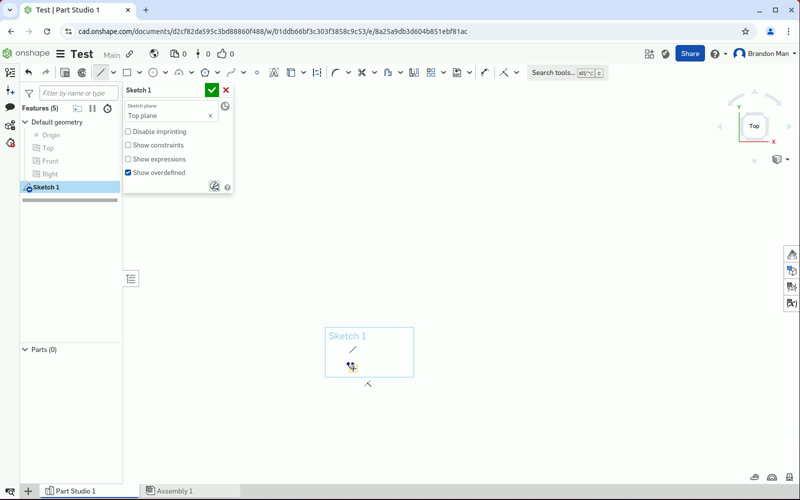
key_down(shift)
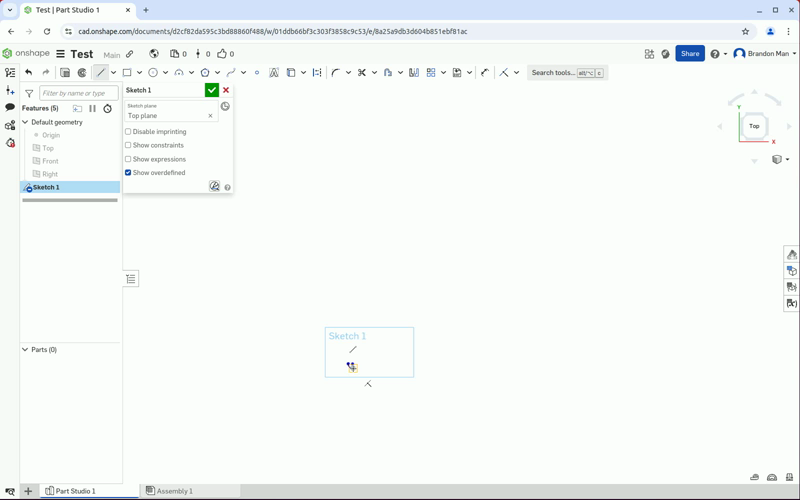
mouse_move(567, 368)
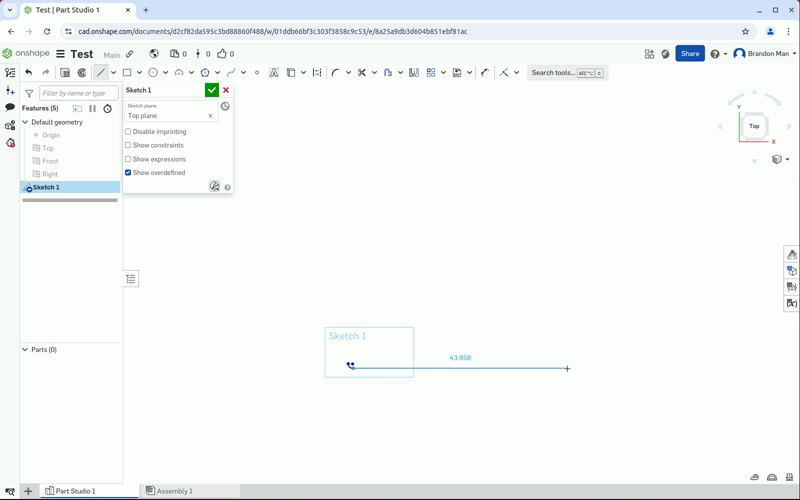
click(567, 368)
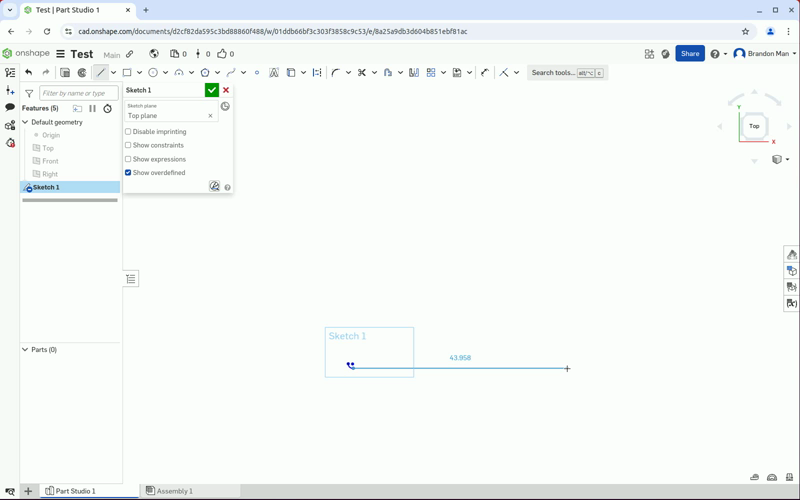
key_up(shift)
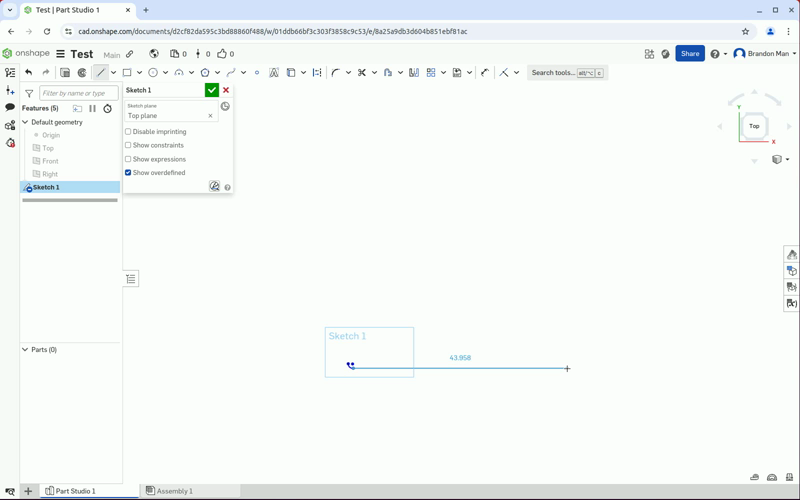
key(esc)
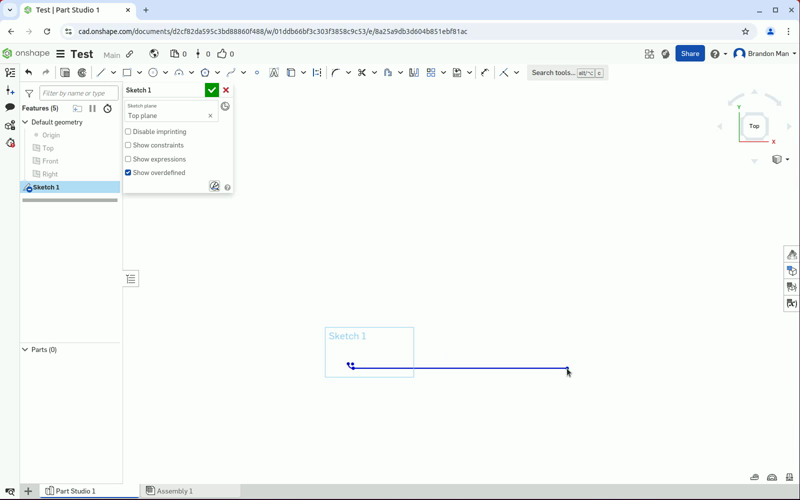
key(a)
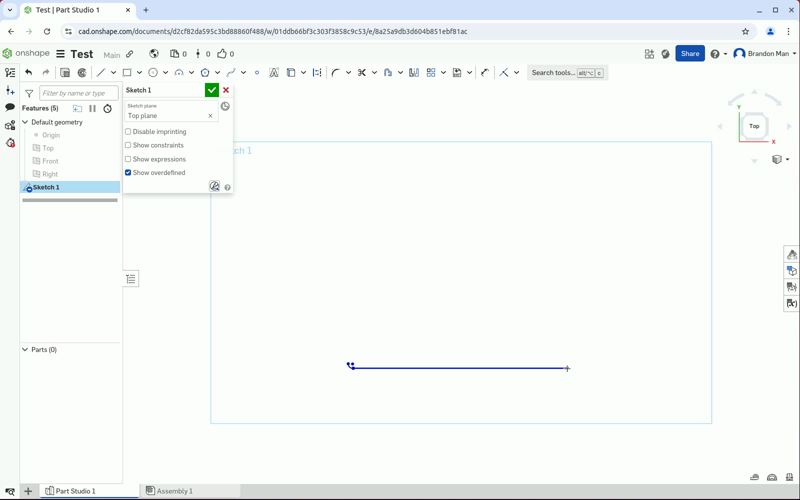
mouse_move(567, 368)
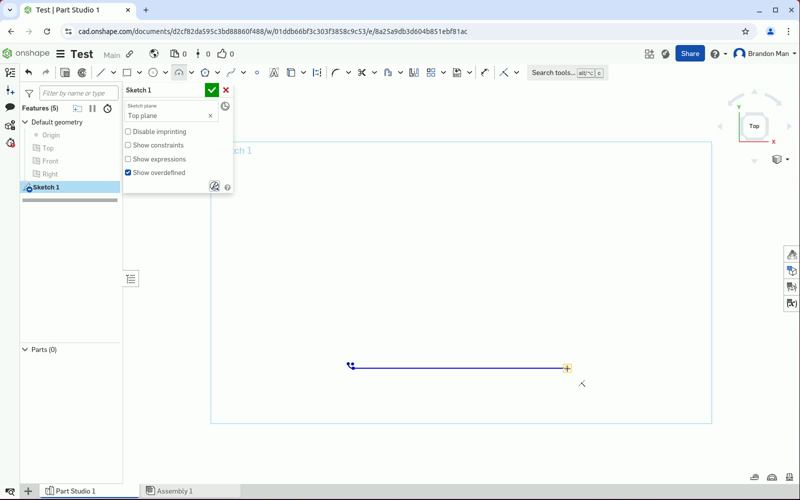
click(567, 368)
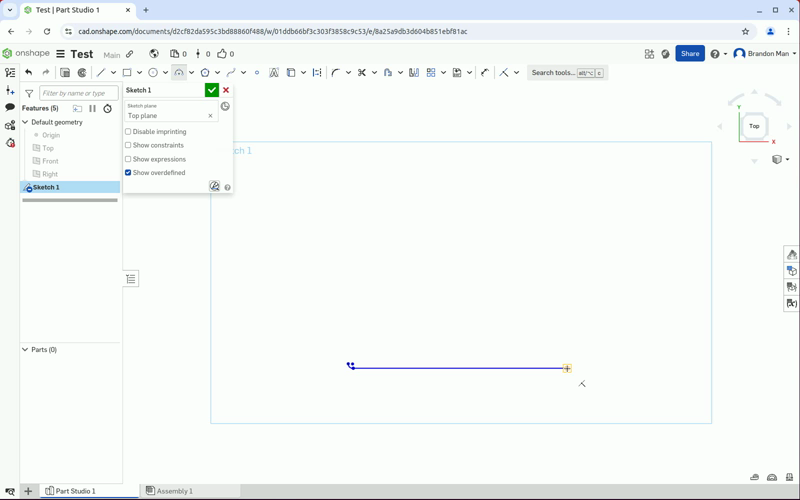
key_down(shift)
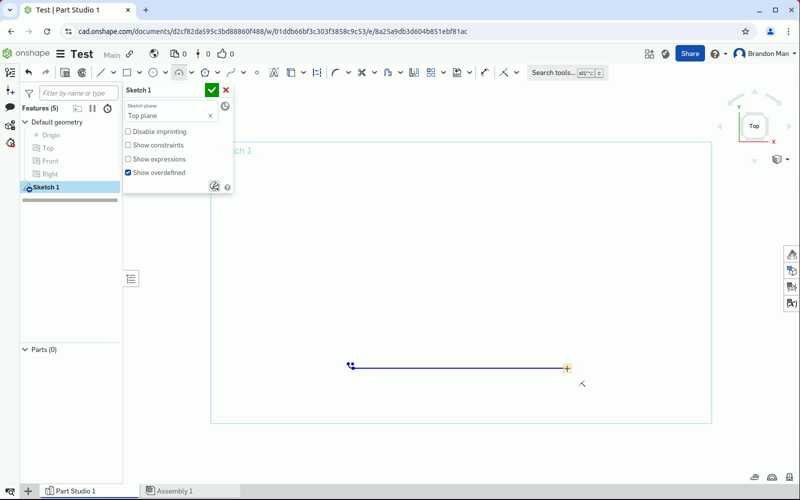
mouse_move(572, 363)
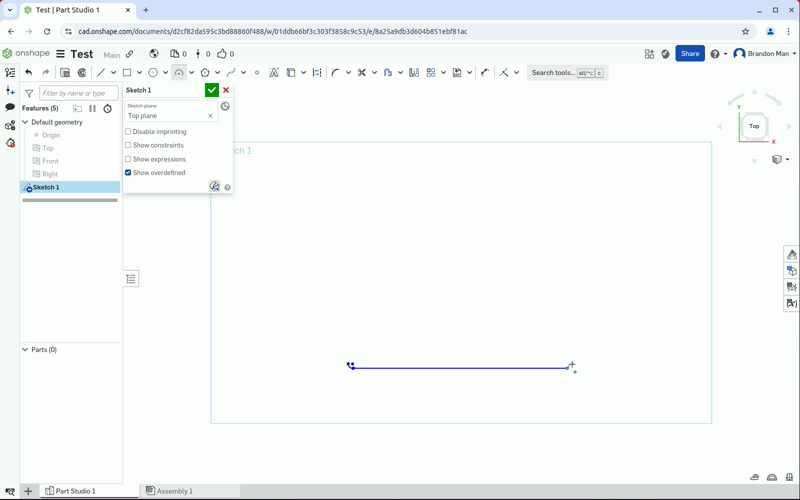
scroll(6)
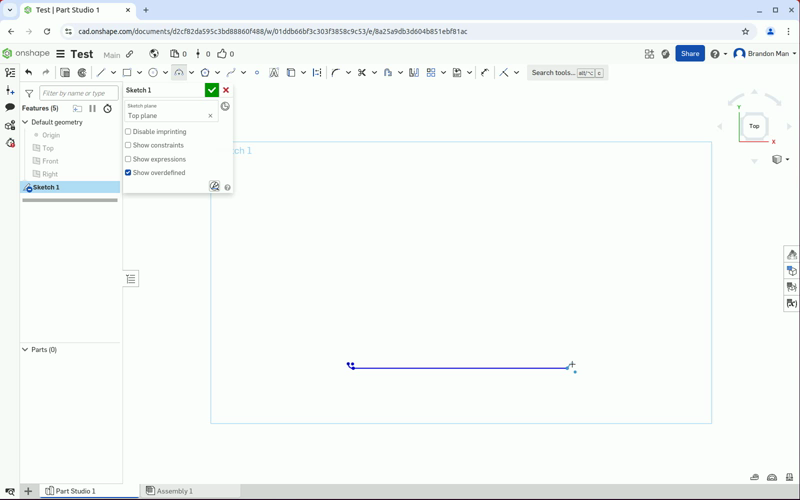
scroll(6)
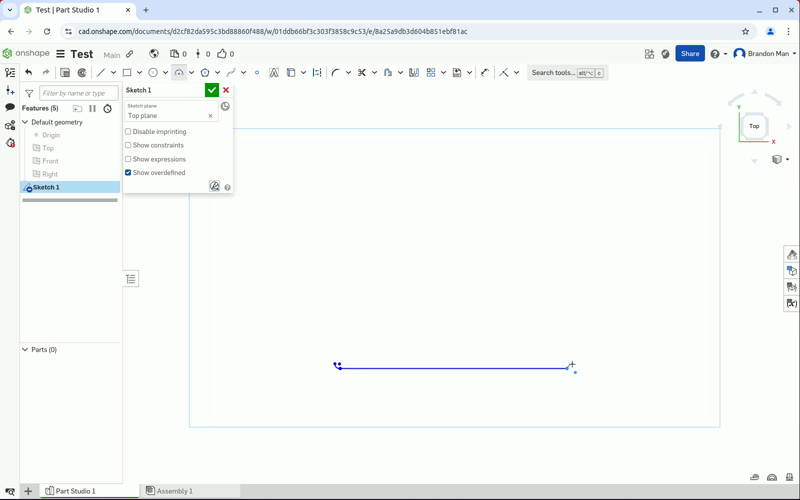
scroll(6)
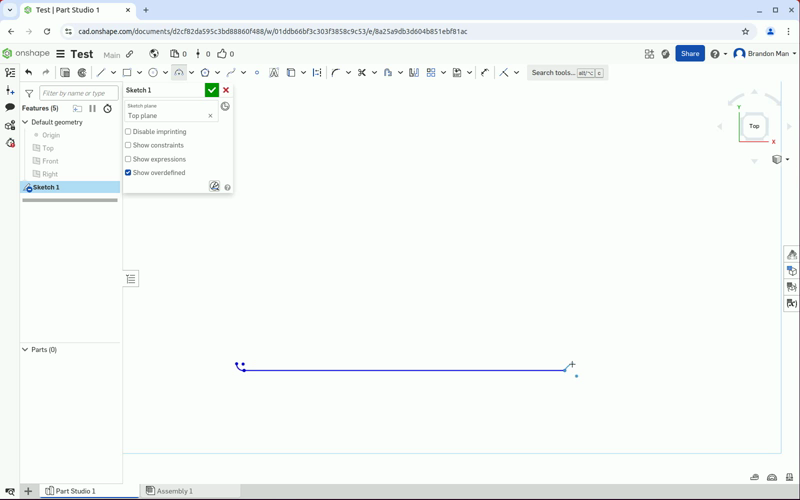
scroll(6)
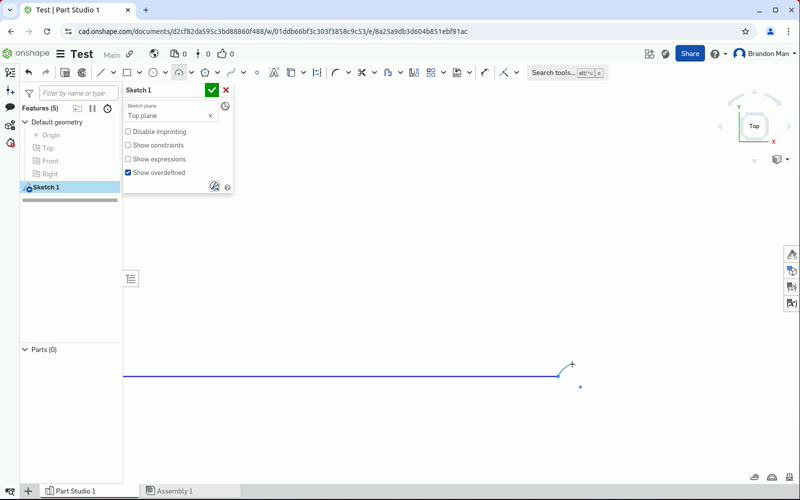
scroll(6)
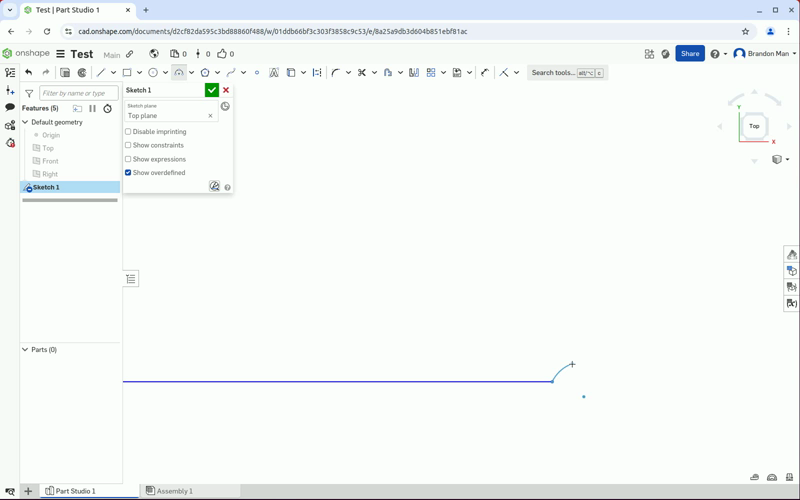
scroll(6)
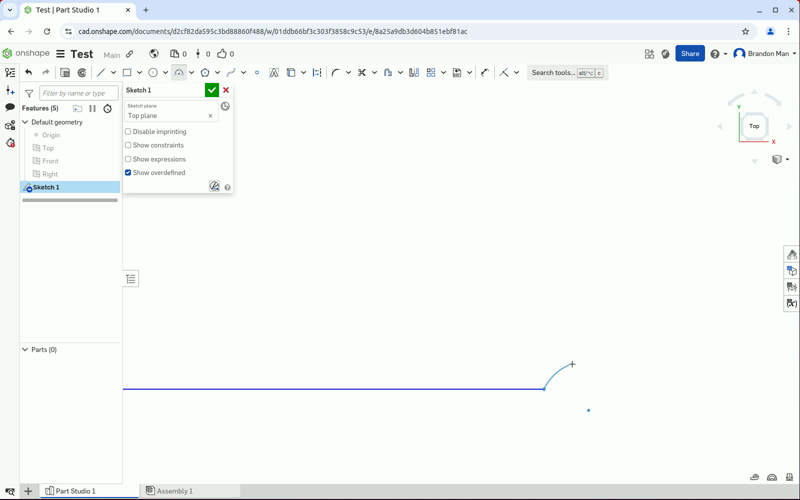
scroll(6)
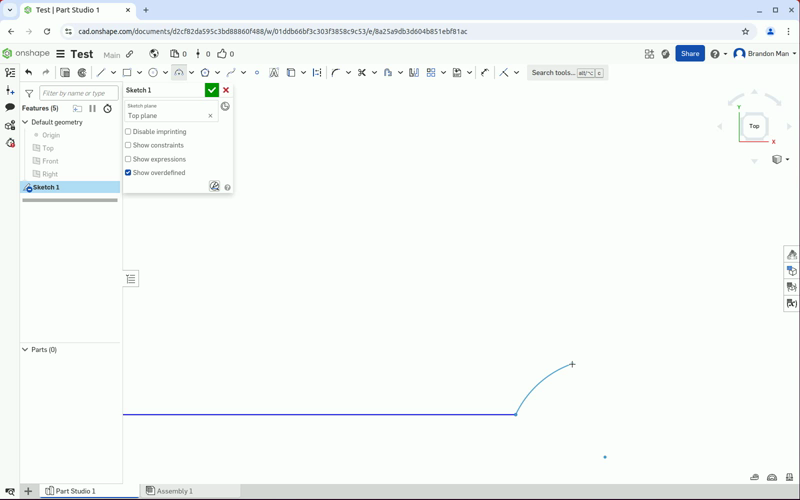
click(572, 363)
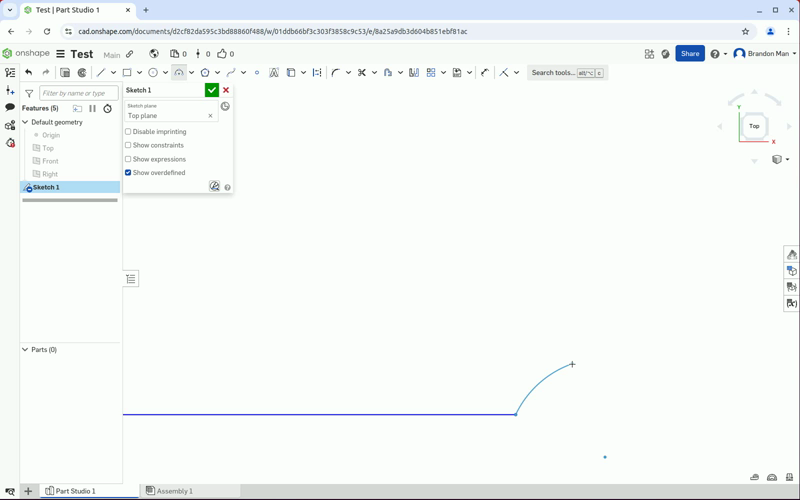
scroll(-6)
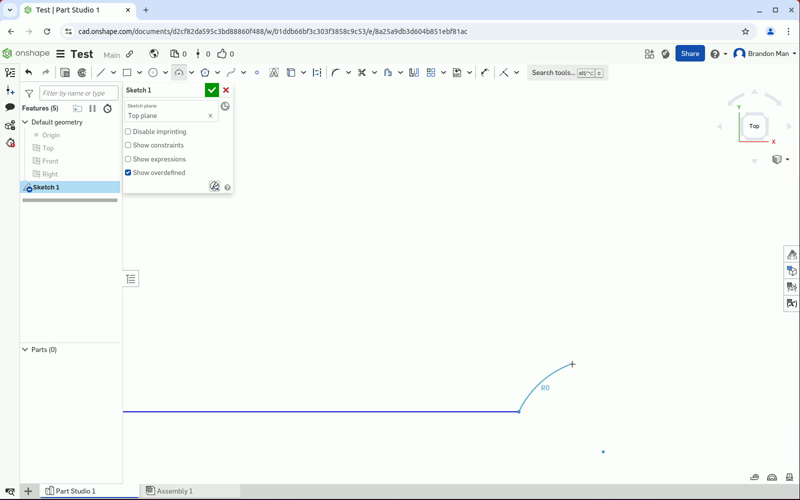
scroll(-6)
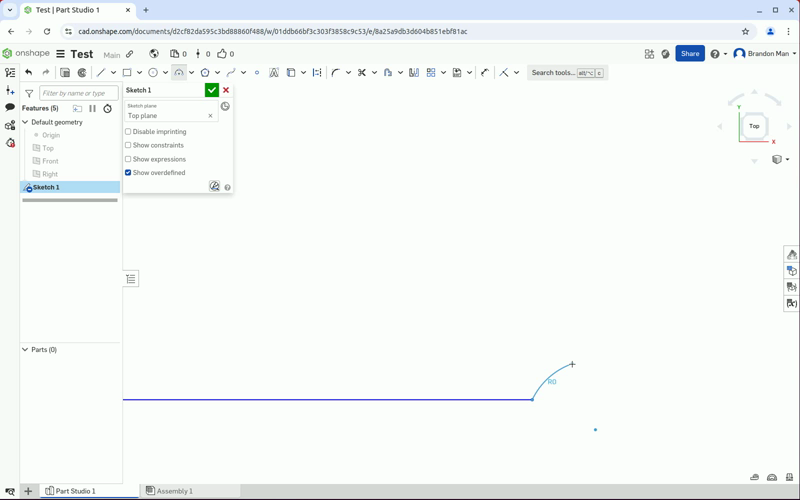
scroll(-6)
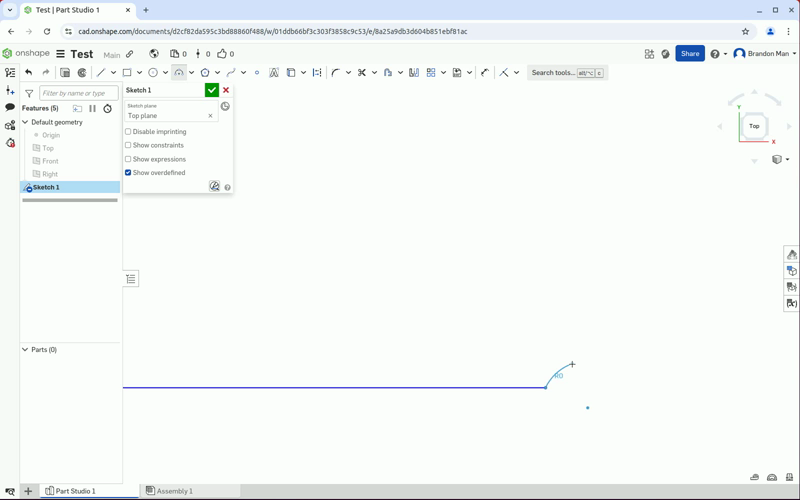
scroll(-6)
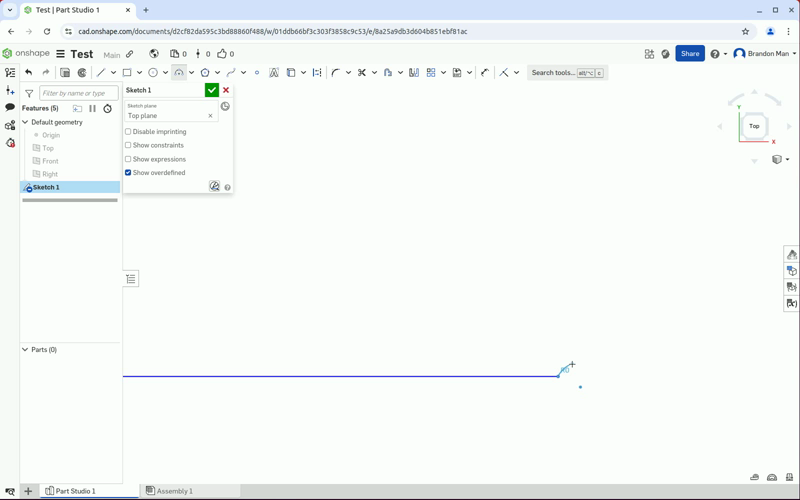
scroll(-6)
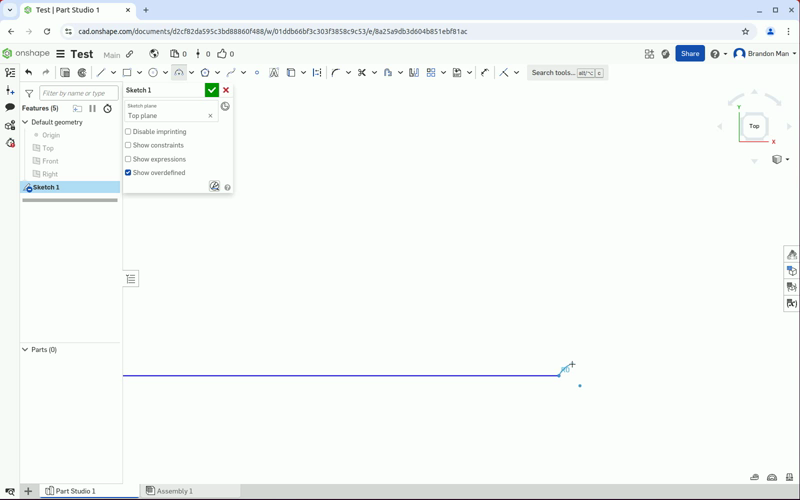
scroll(-6)
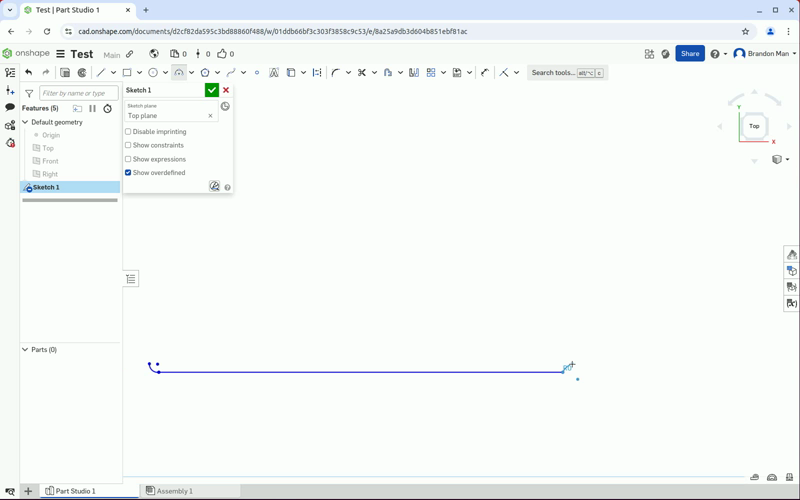
scroll(-6)
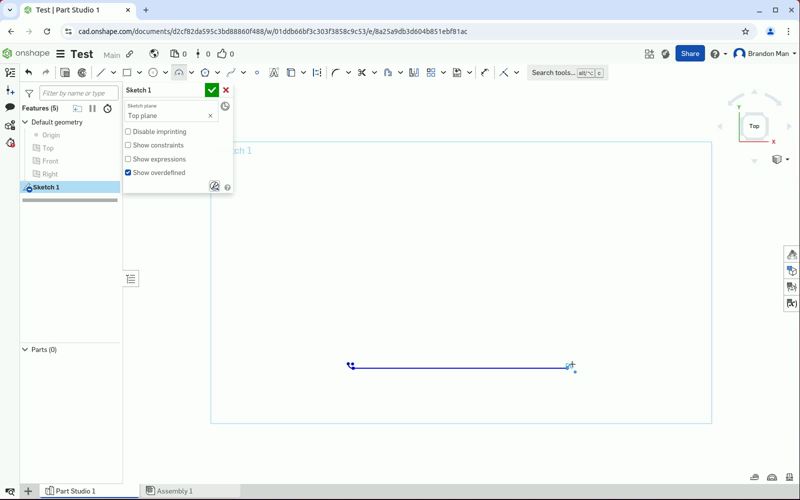
mouse_move(570, 367)
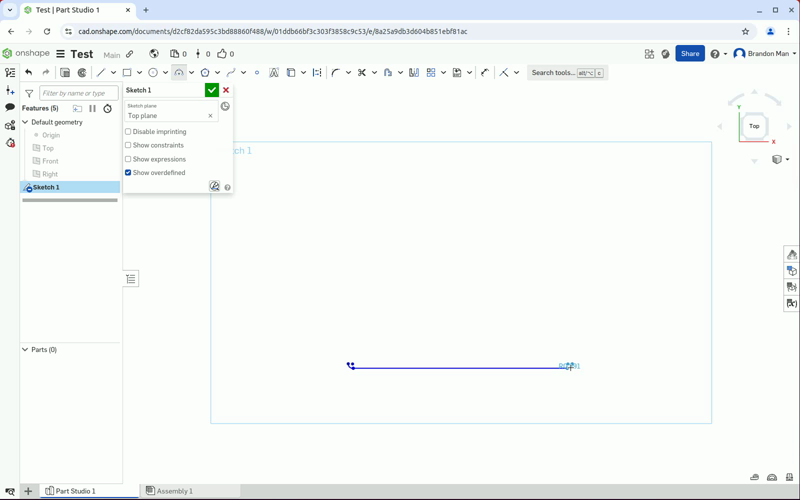
scroll(6)
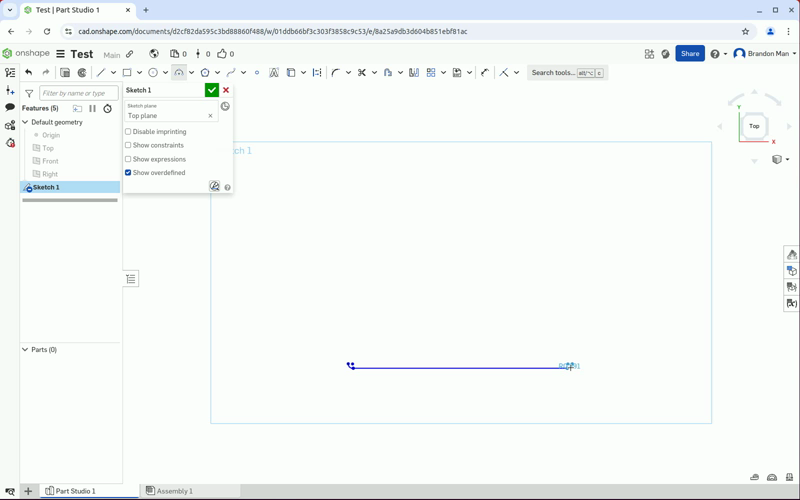
scroll(6)
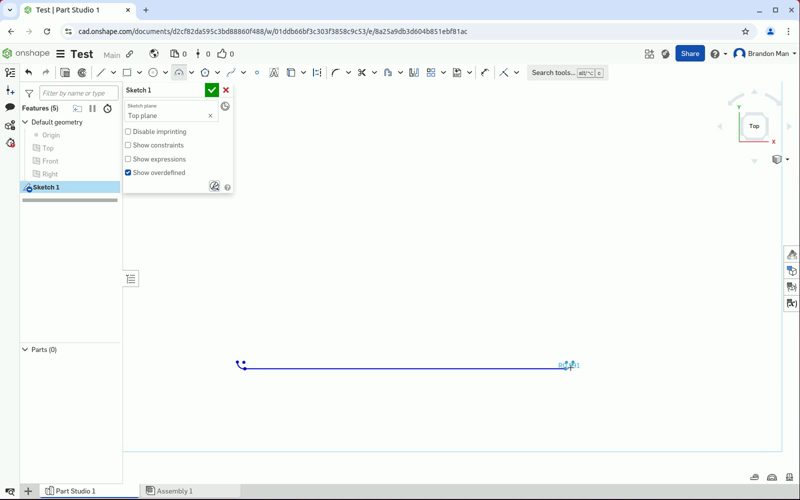
scroll(6)
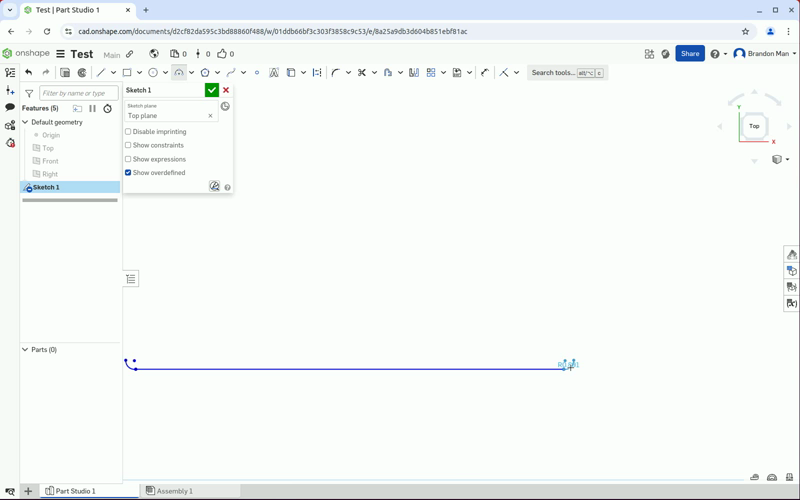
scroll(6)
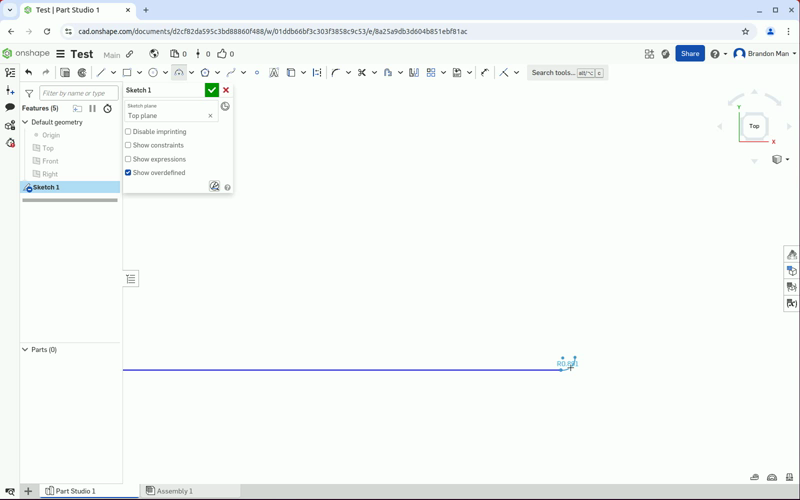
scroll(6)
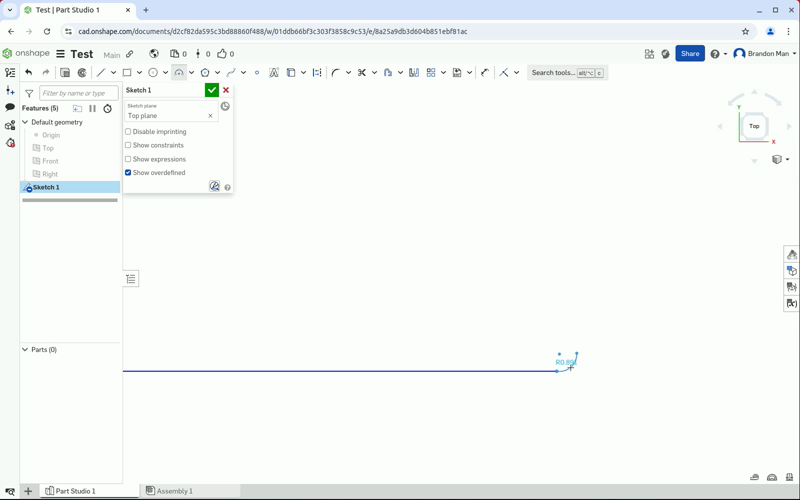
scroll(6)
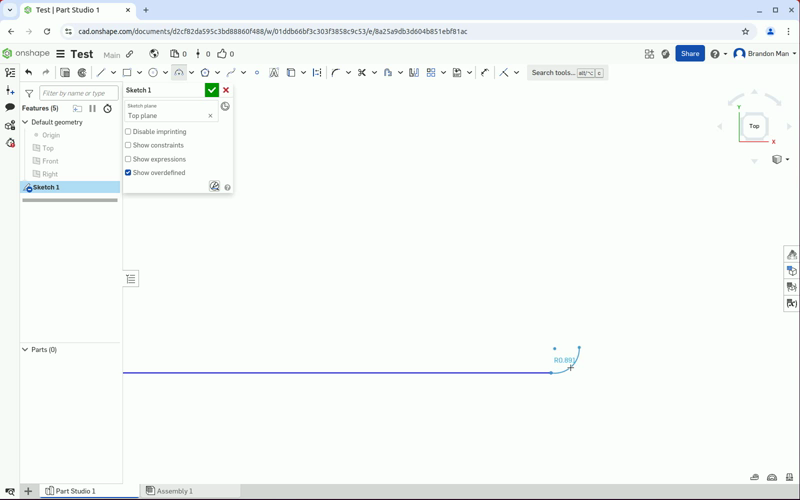
scroll(6)
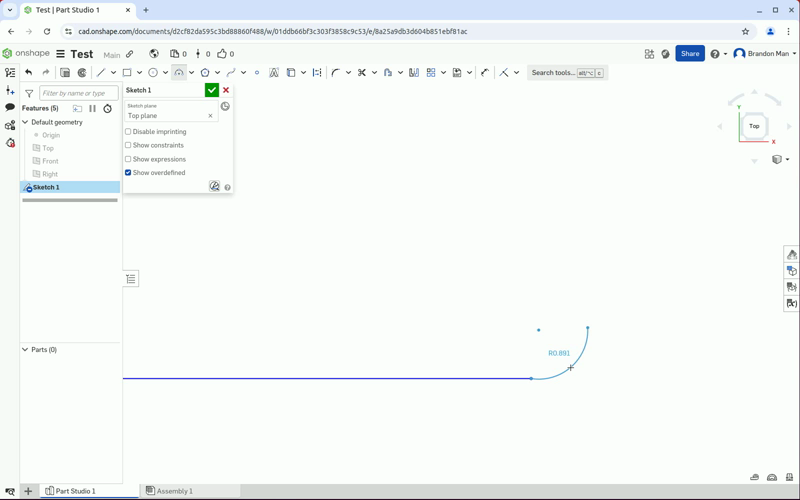
click(570, 367)
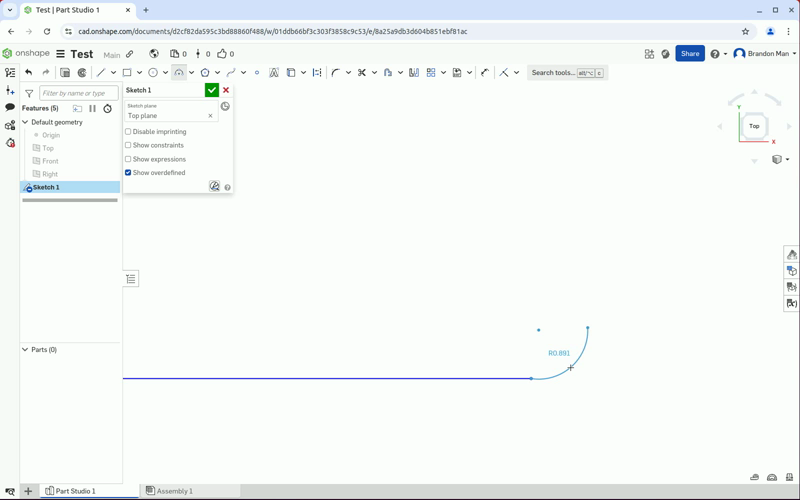
scroll(-6)
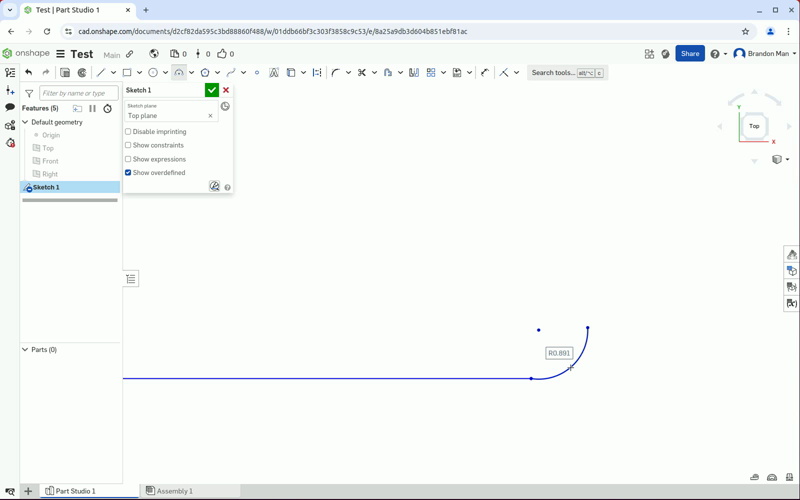
scroll(-6)
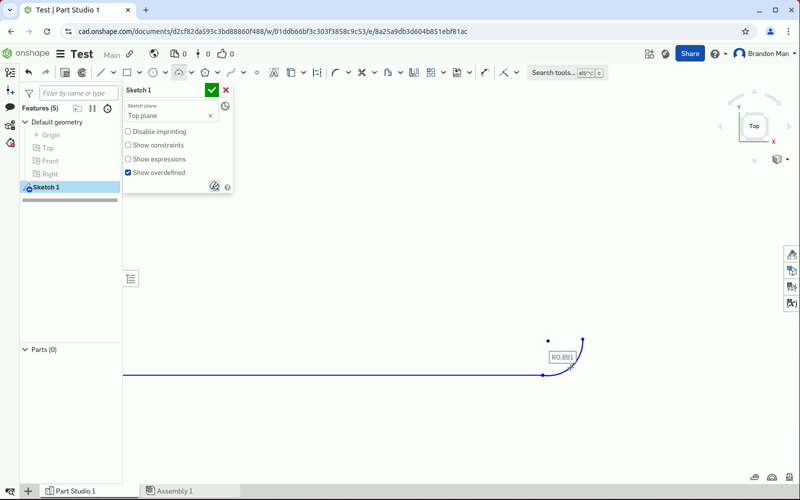
scroll(-6)
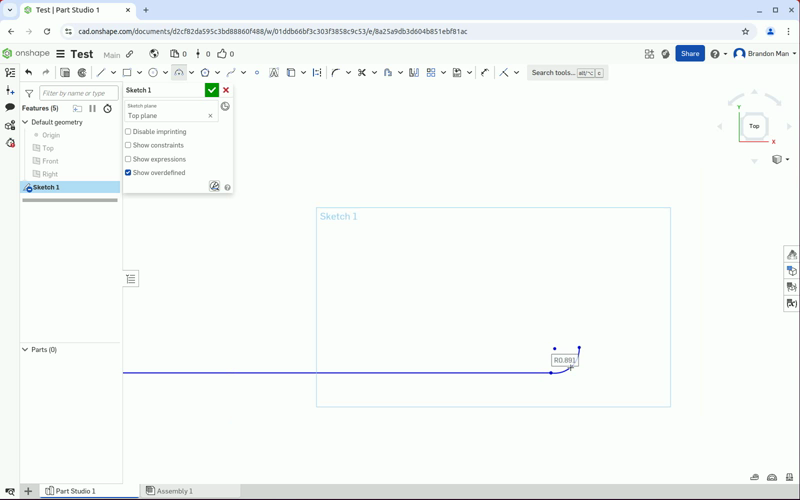
scroll(-6)
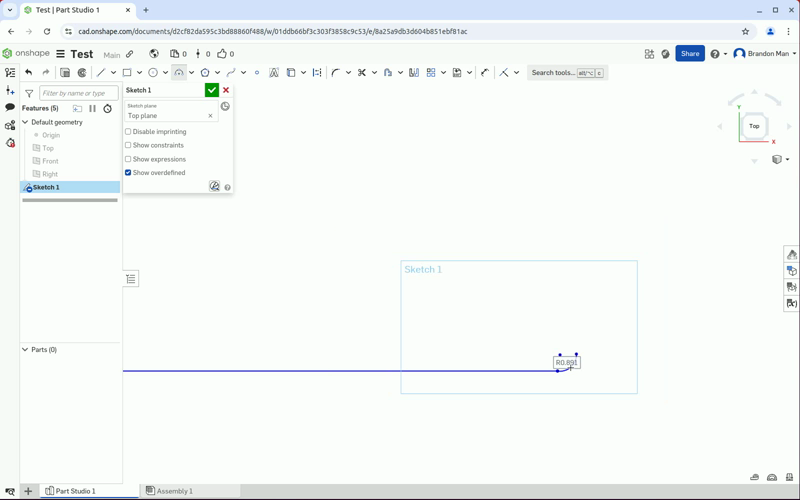
scroll(-6)
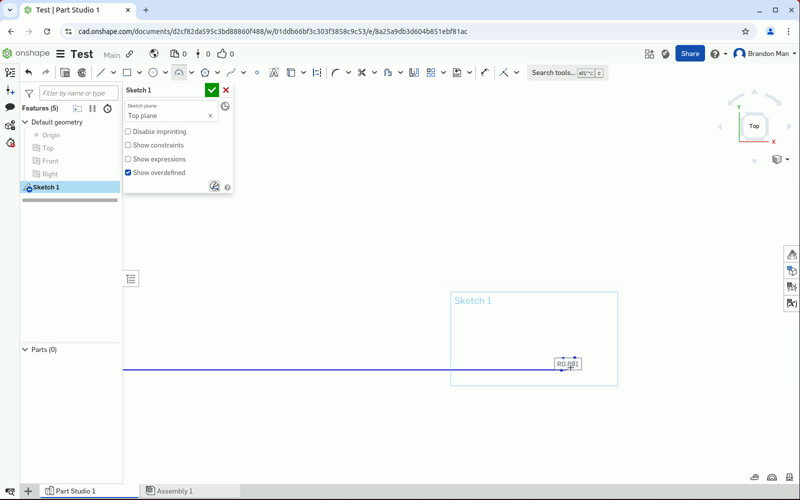
scroll(-6)
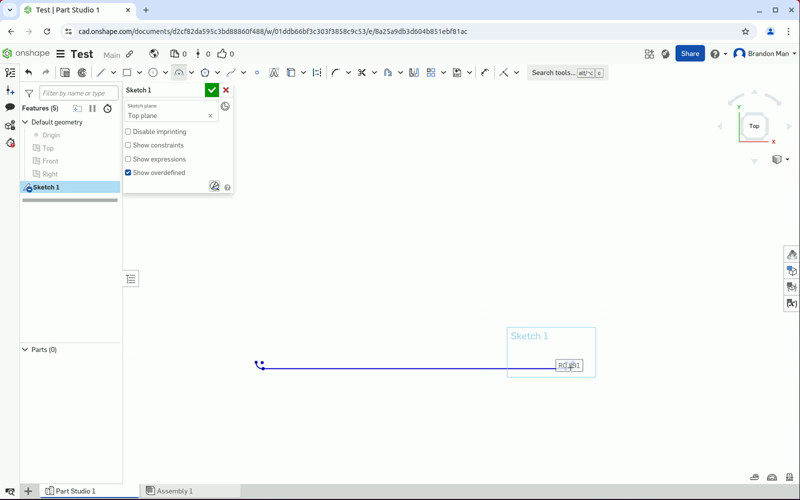
scroll(-6)
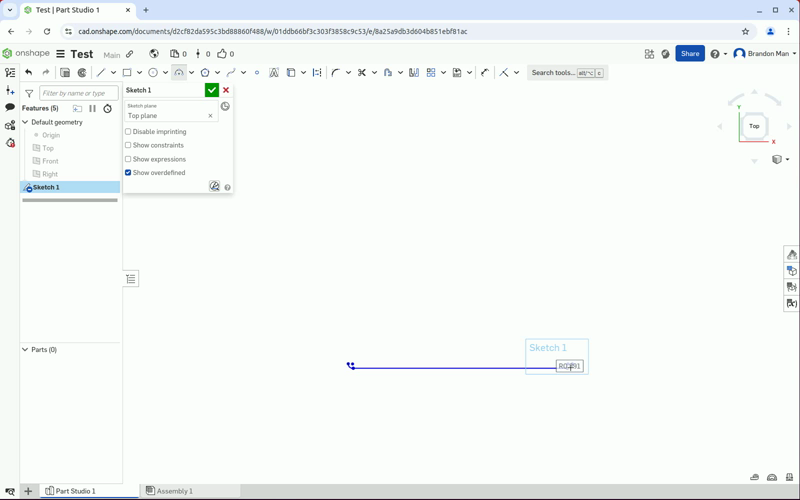
key_up(shift)
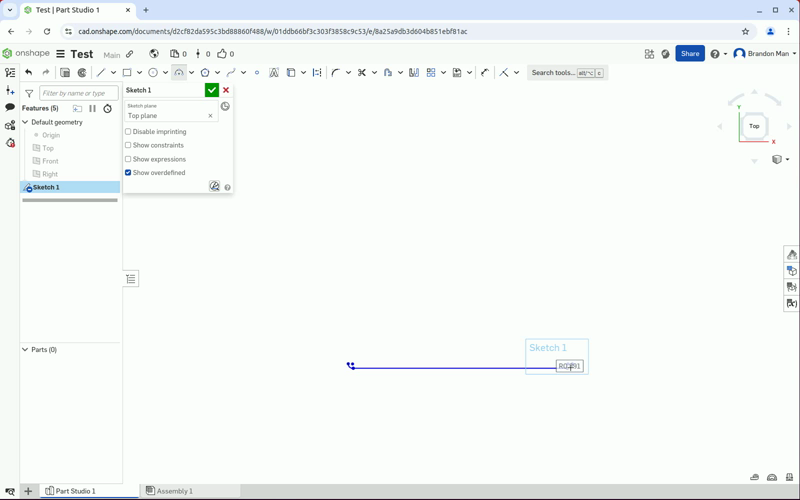
key(esc)
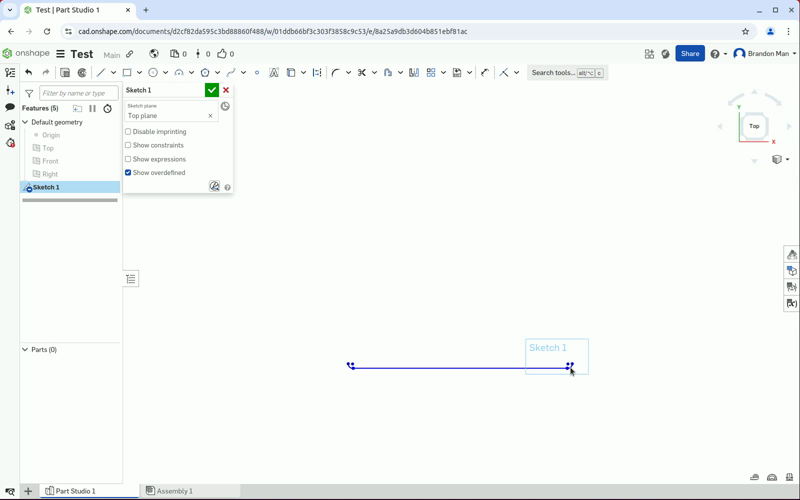
key(l)
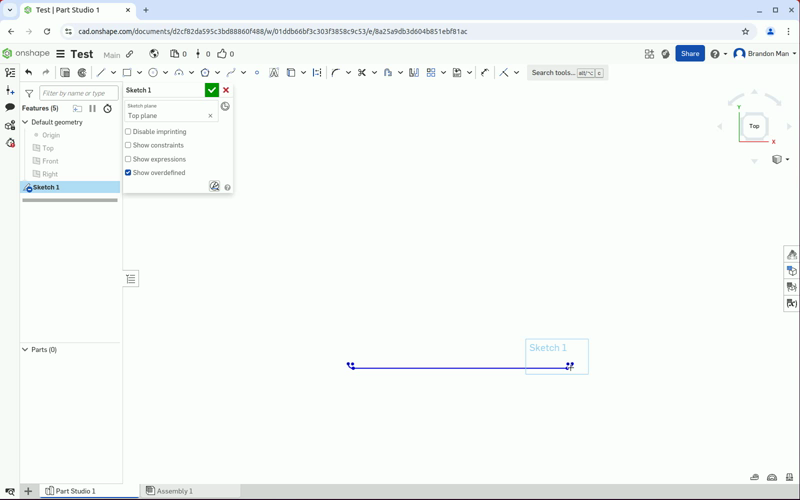
mouse_move(572, 363)
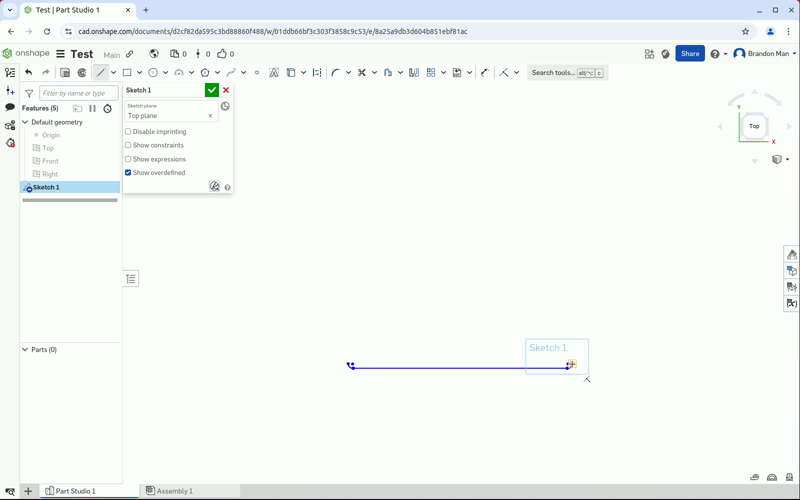
scroll(6)
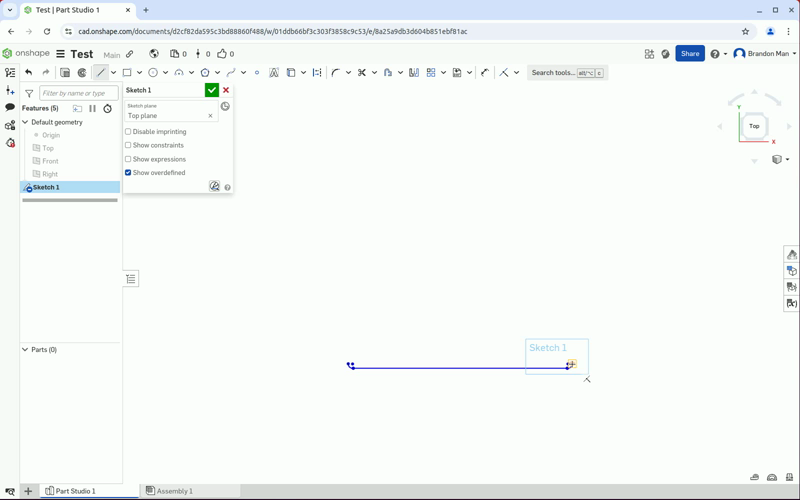
scroll(6)
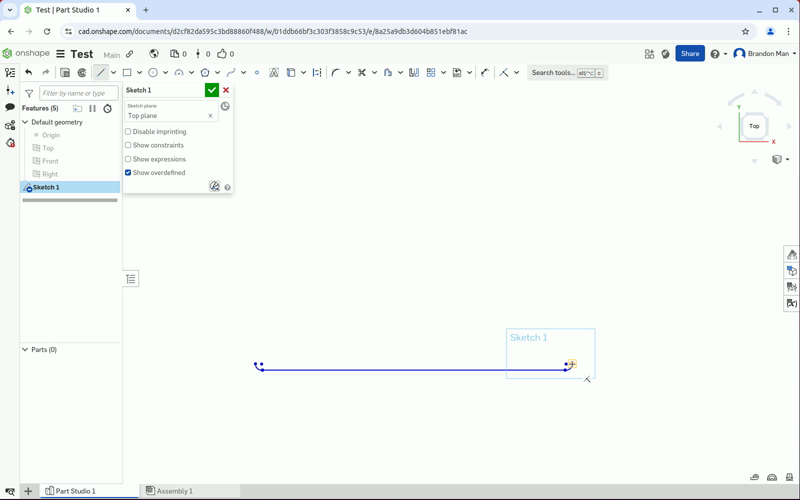
scroll(6)
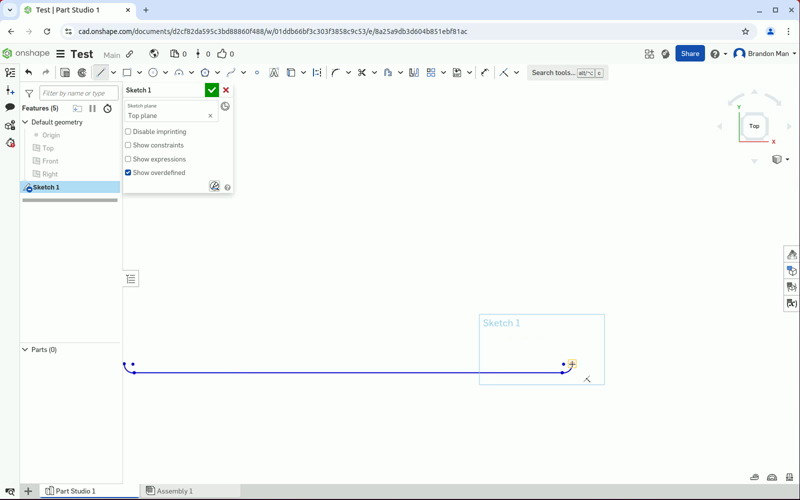
scroll(6)
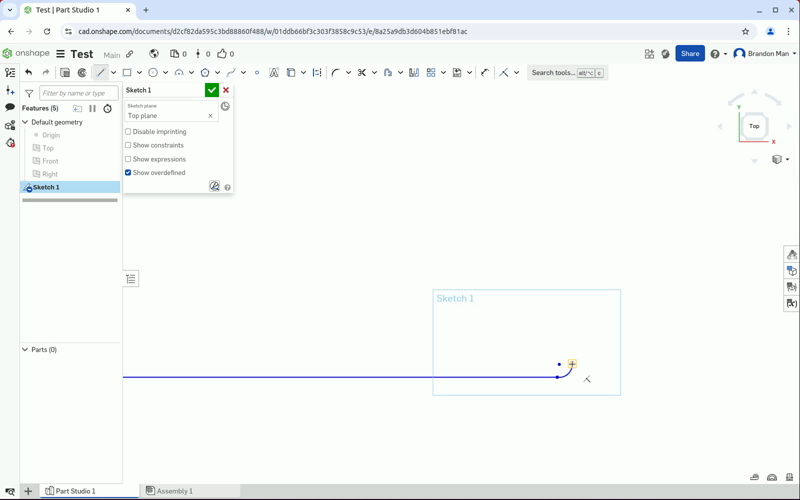
scroll(6)
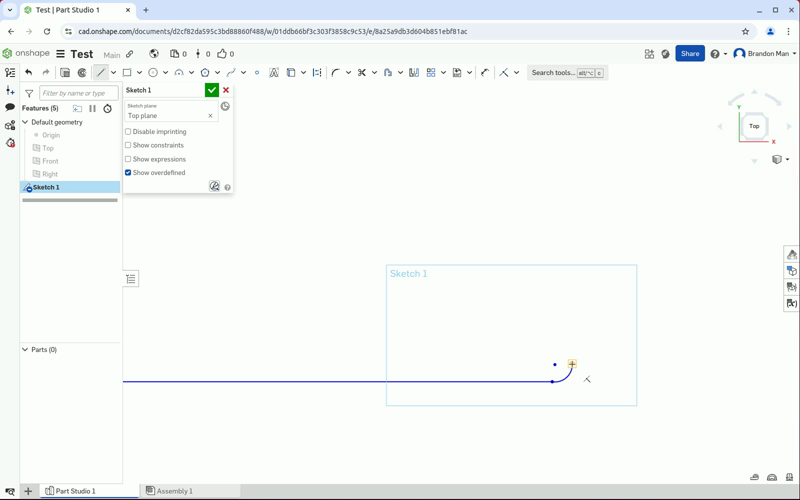
scroll(6)
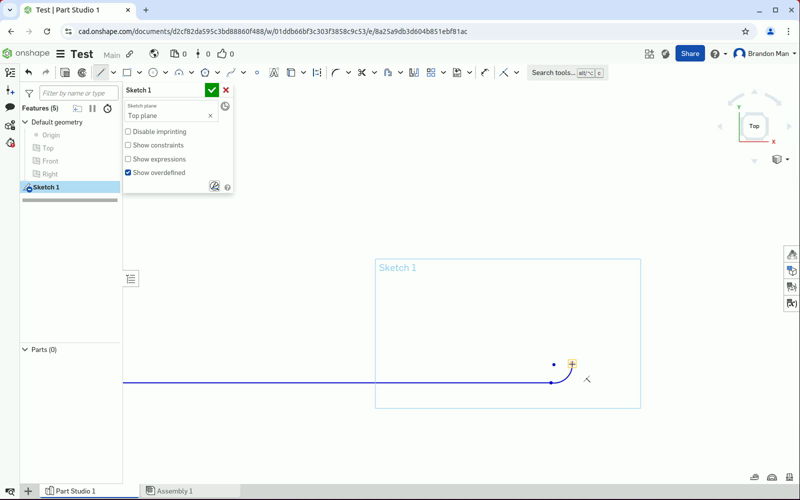
scroll(6)
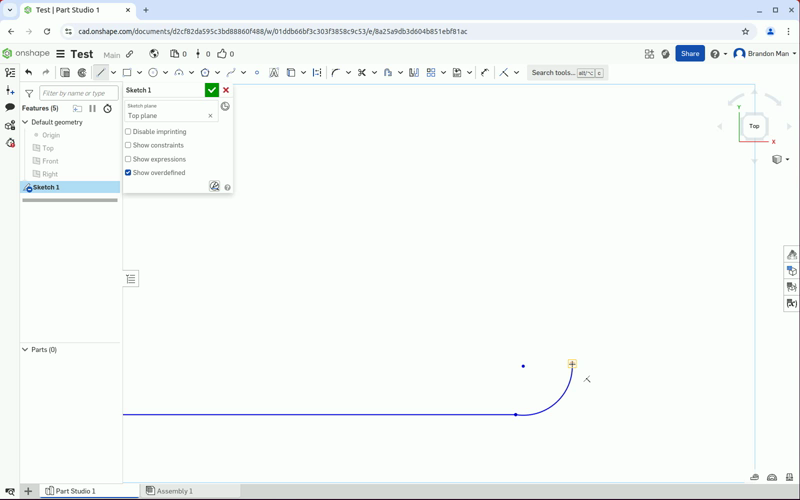
click(572, 363)
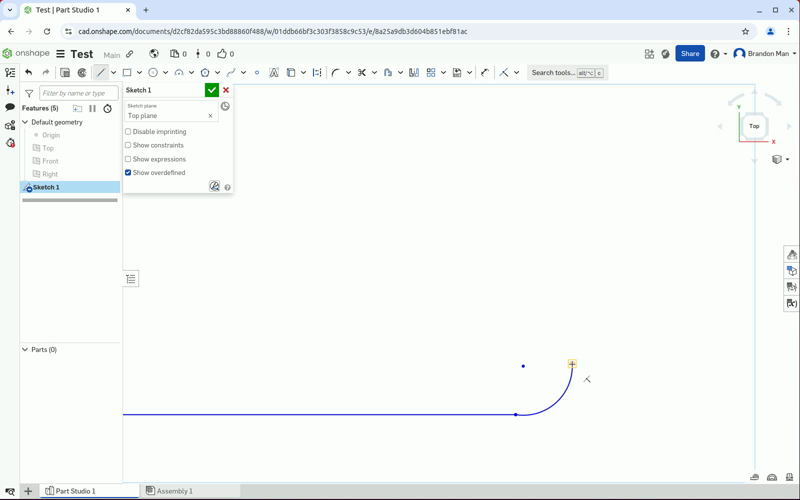
scroll(-6)
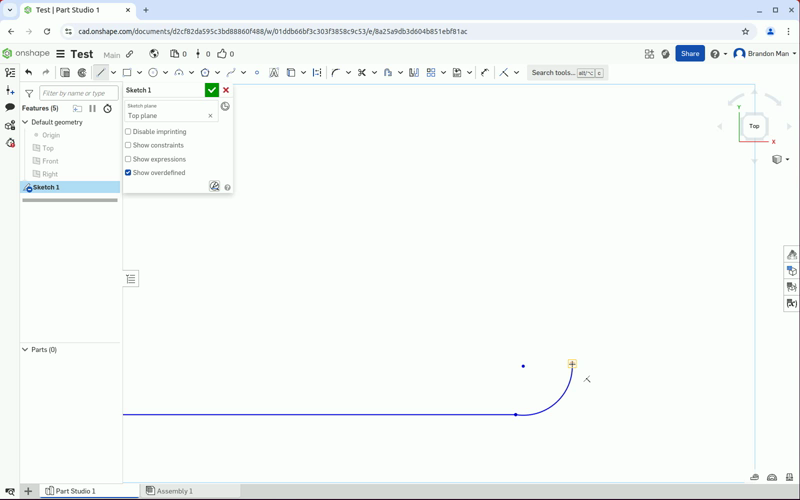
scroll(-6)
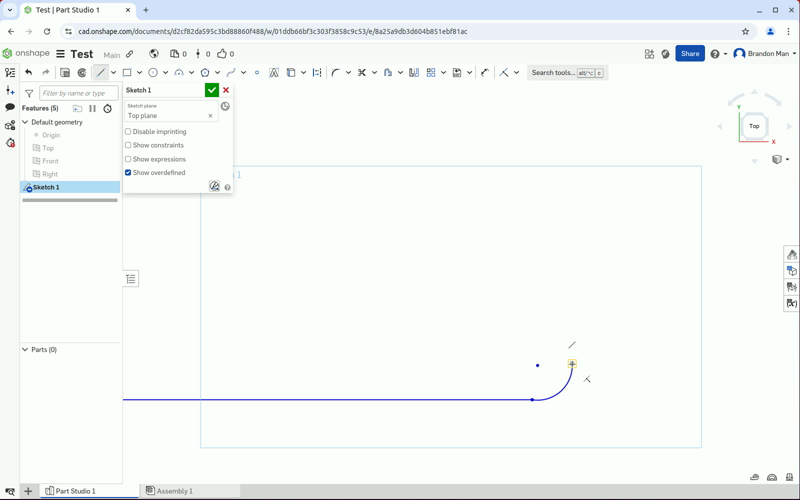
scroll(-6)
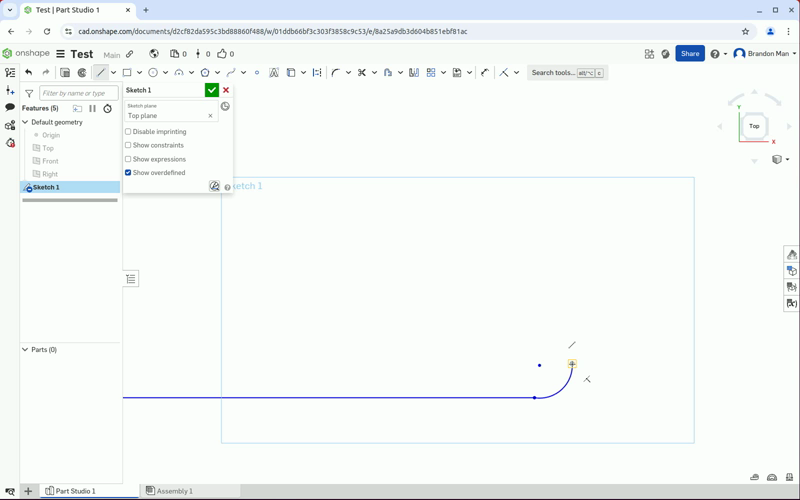
scroll(-6)
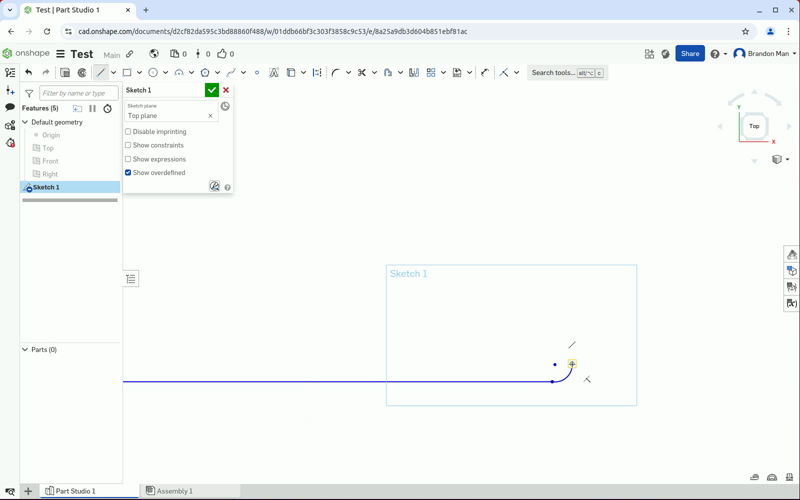
scroll(-6)
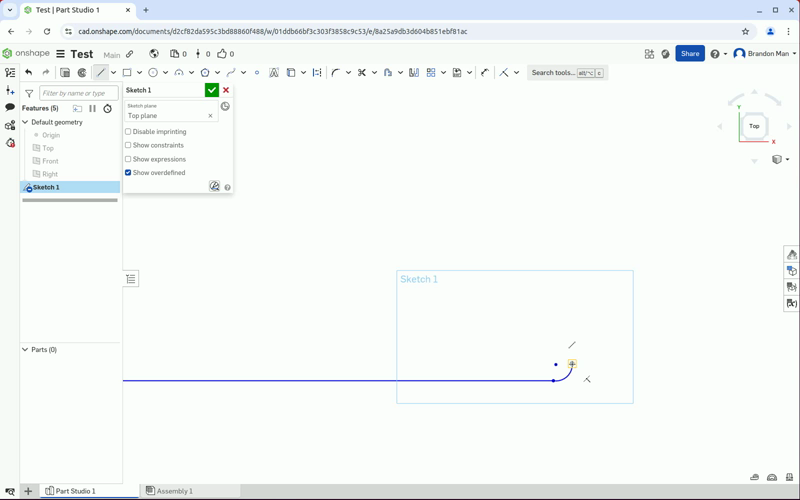
scroll(-6)
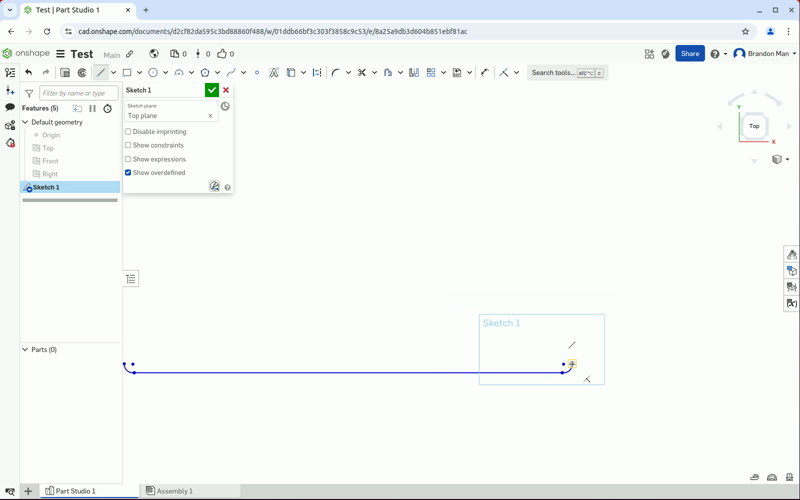
scroll(-6)
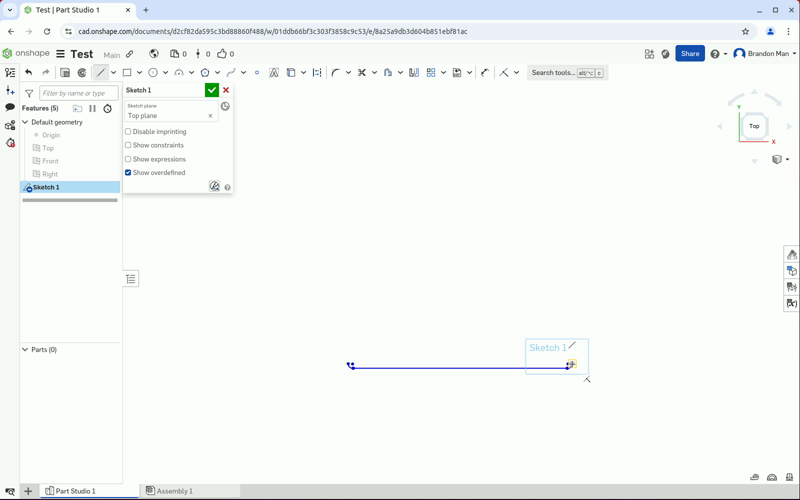
key_down(shift)
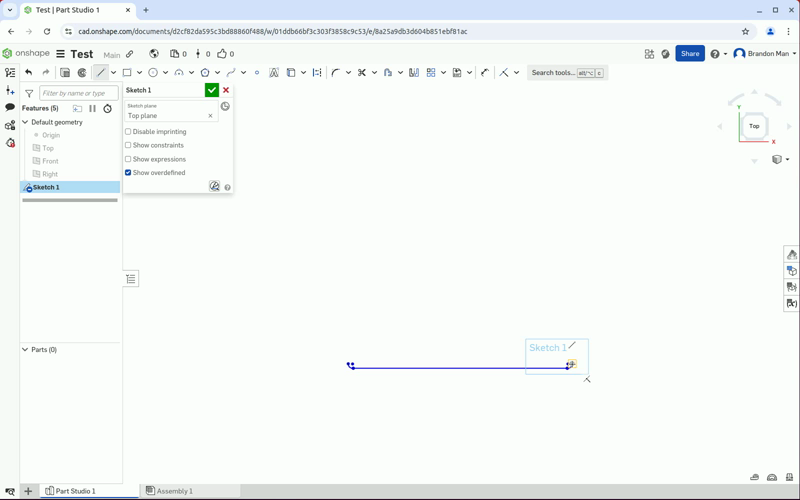
mouse_move(572, 203)
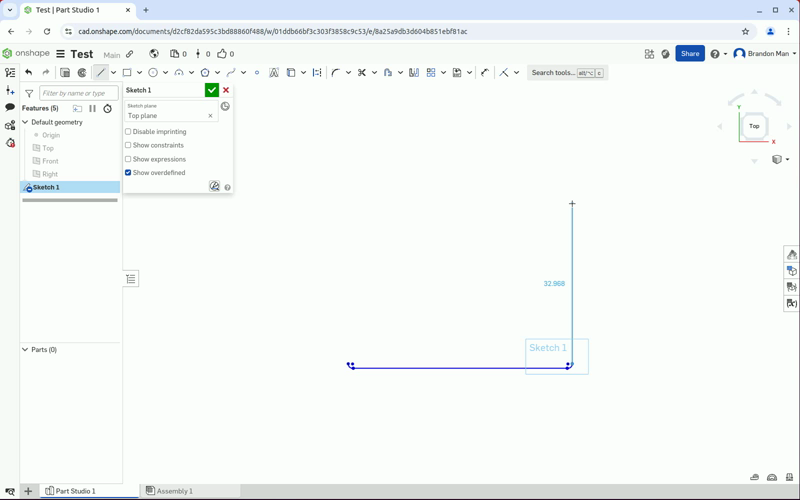
click(572, 203)
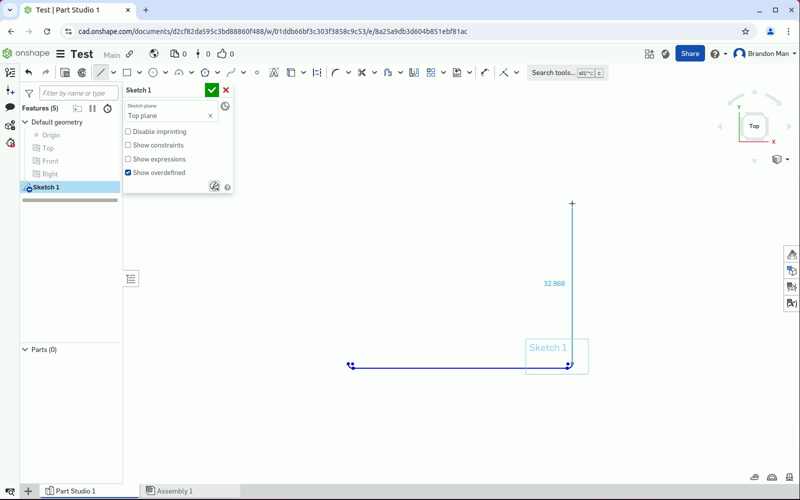
key_up(shift)
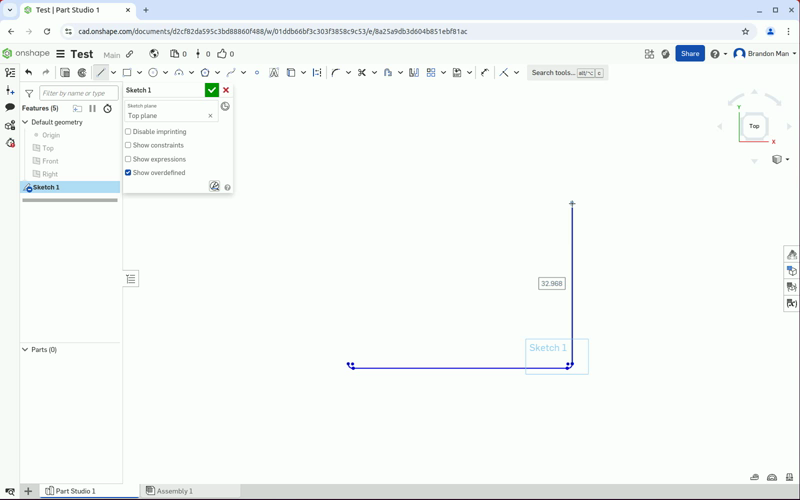
key(esc)
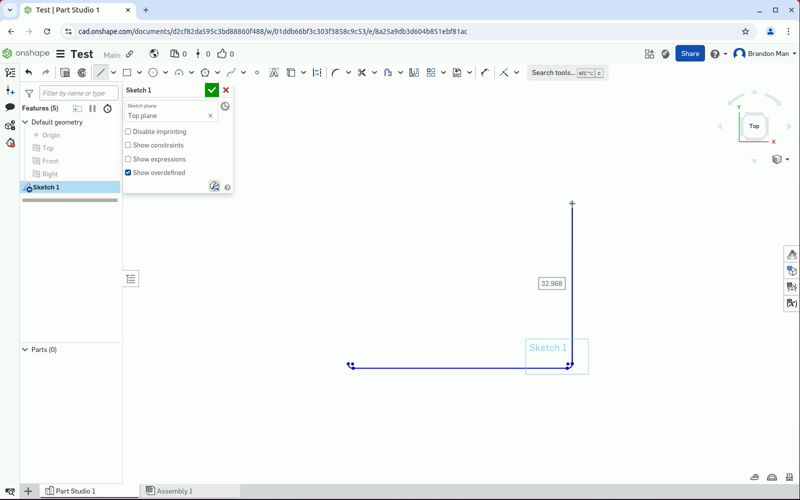
key(a)
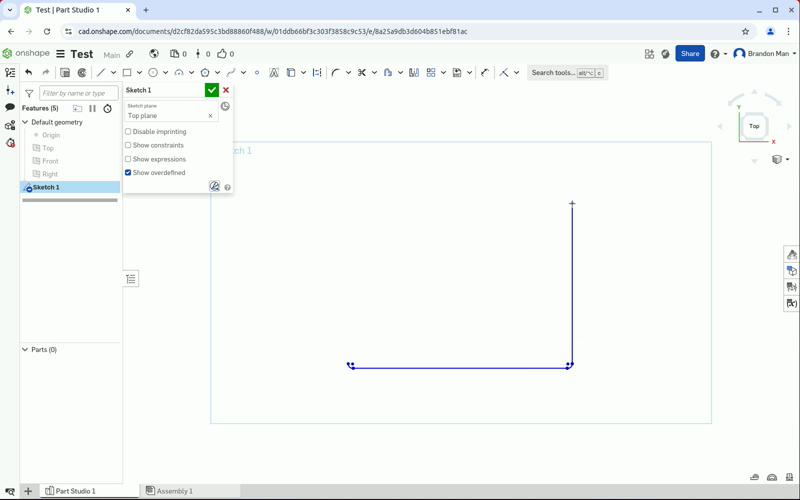
mouse_move(572, 203)
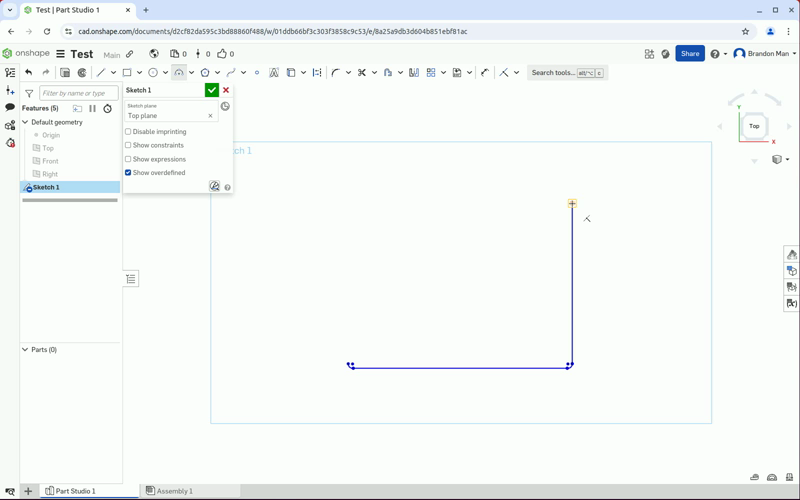
click(572, 203)
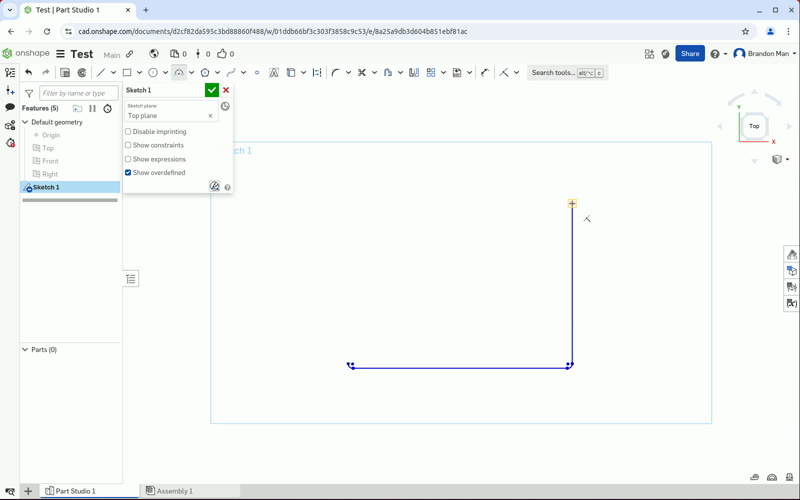
key_down(shift)
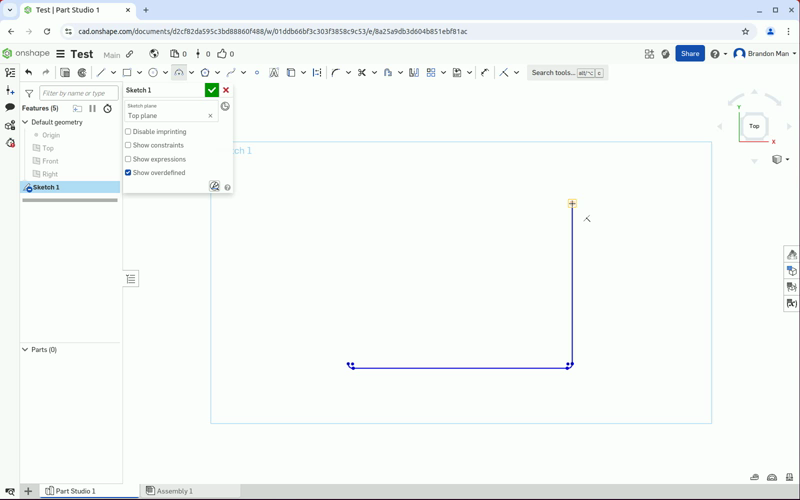
mouse_move(567, 196)
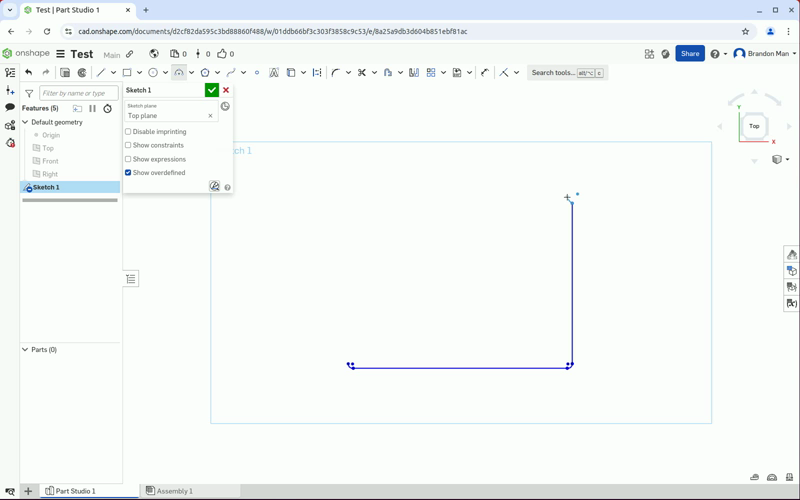
click(567, 196)
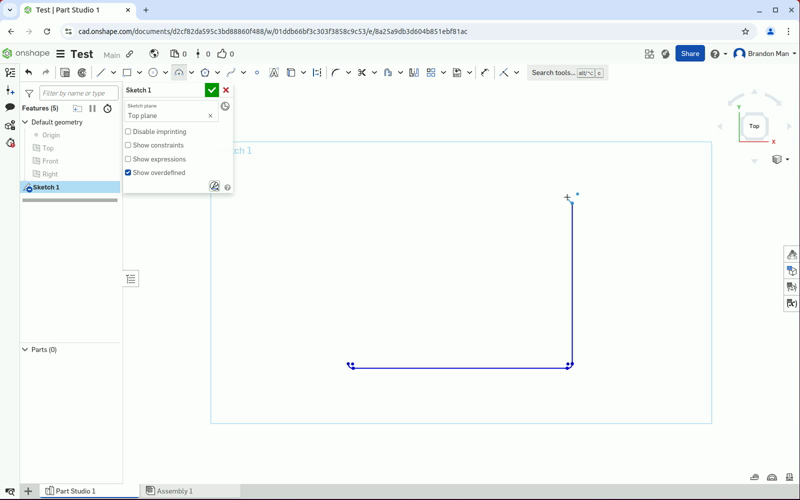
mouse_move(571, 198)
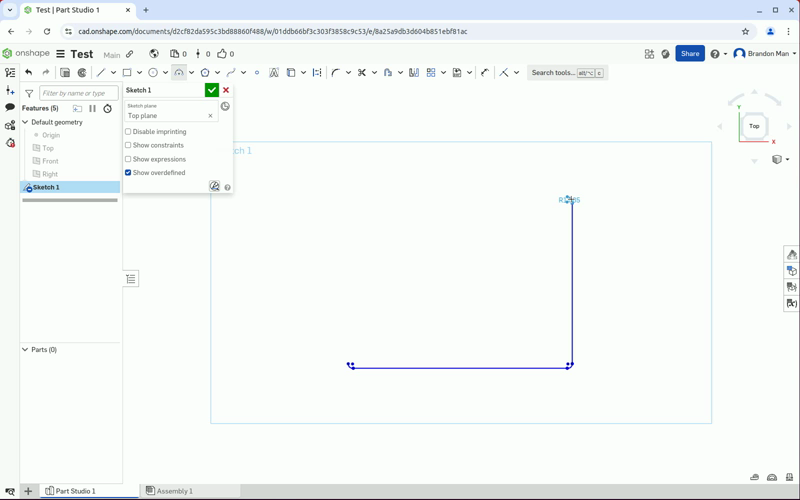
click(571, 198)
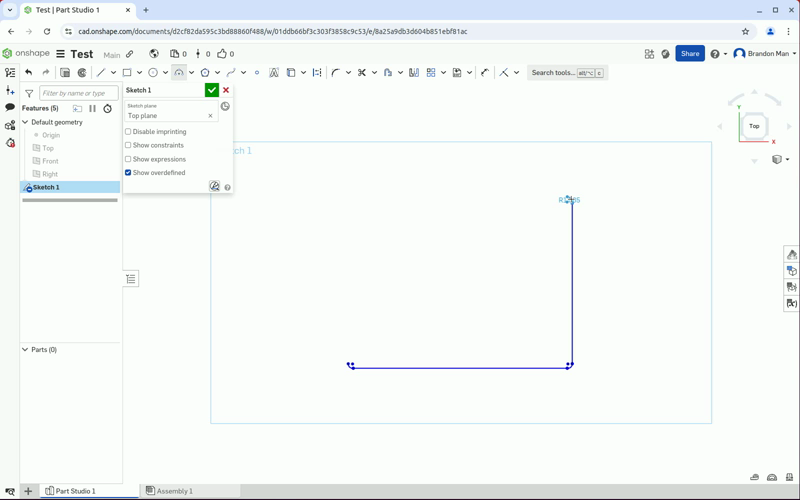
key_up(shift)
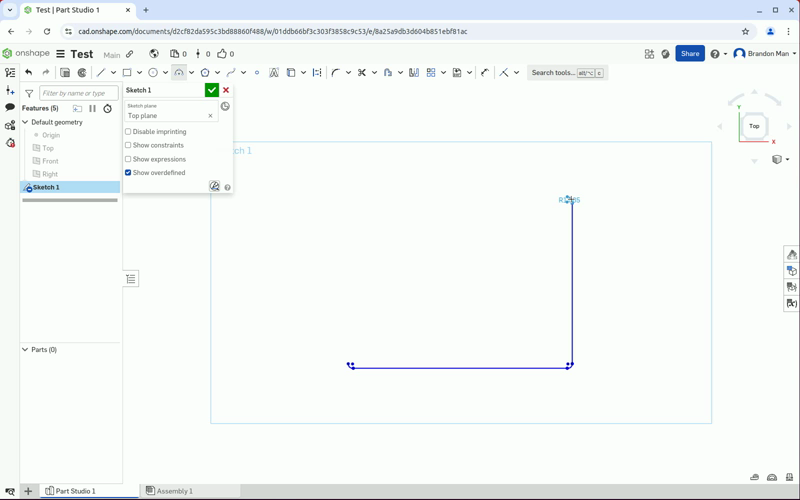
key(esc)
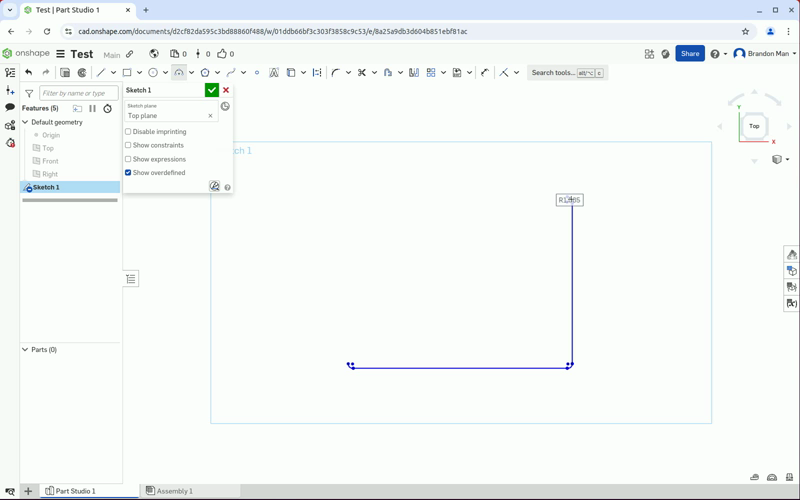
key(l)
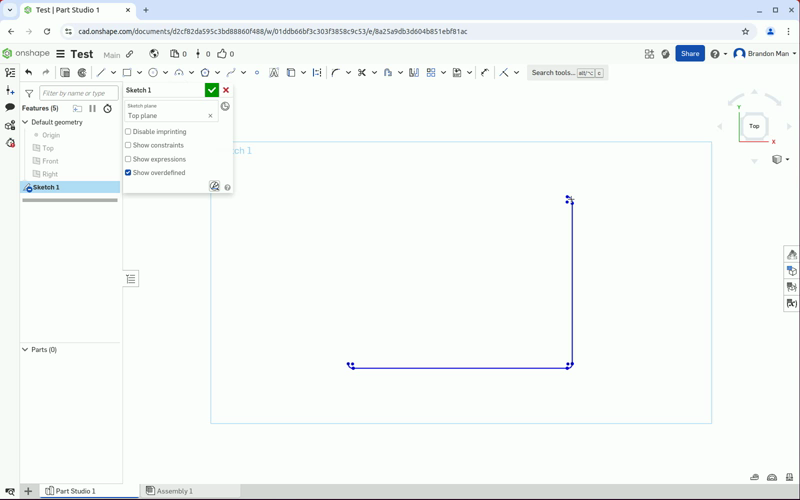
mouse_move(567, 196)
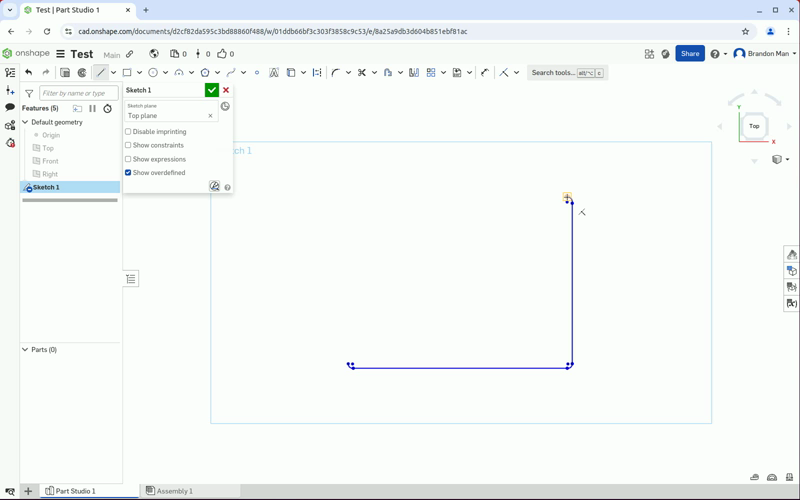
click(567, 196)
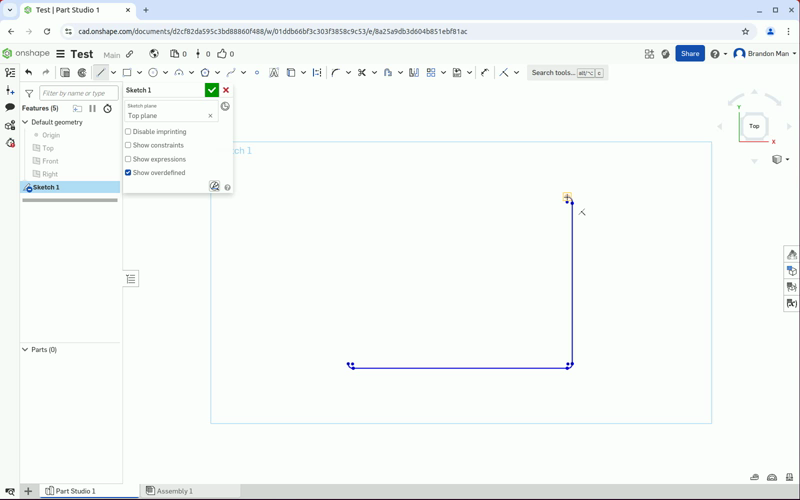
key_down(shift)
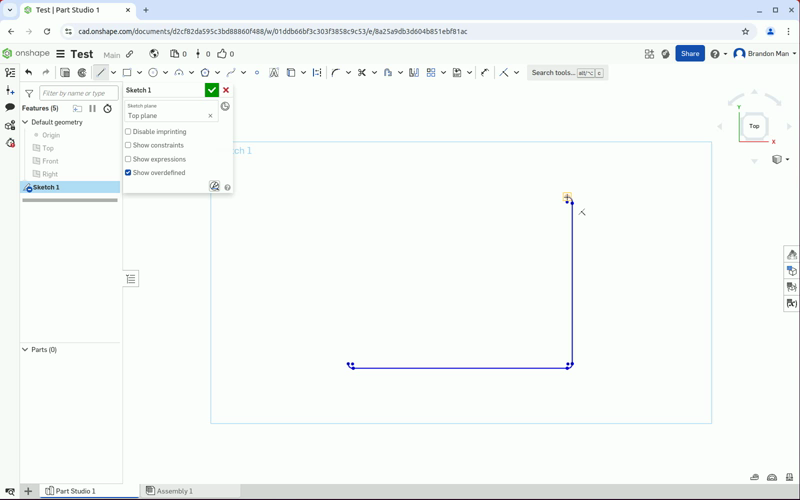
mouse_move(353, 196)
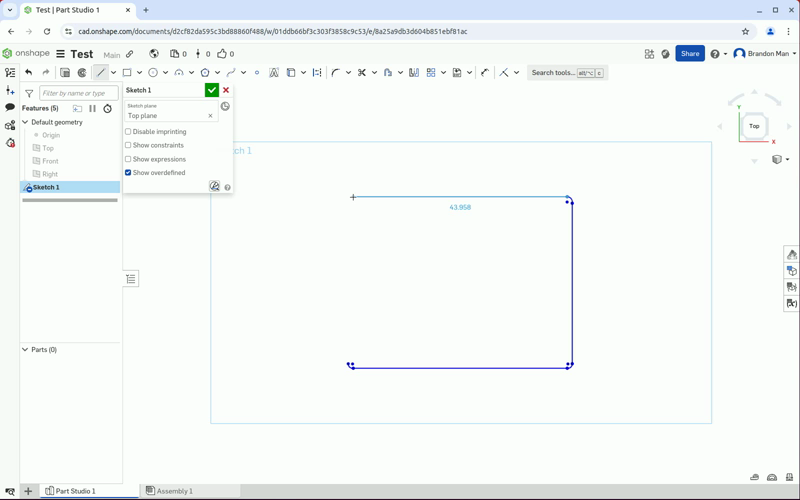
click(353, 196)
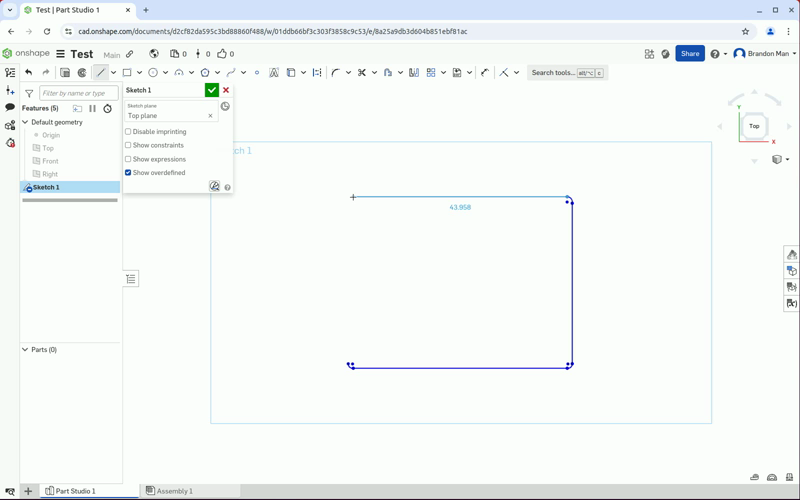
key_up(shift)
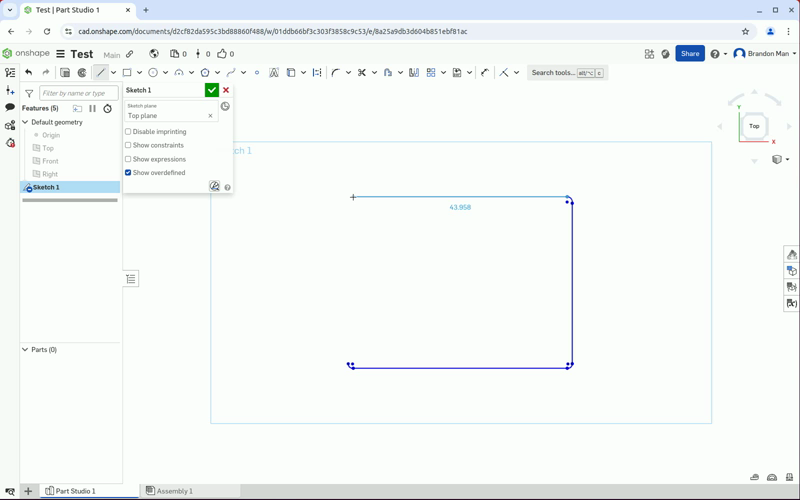
key(esc)
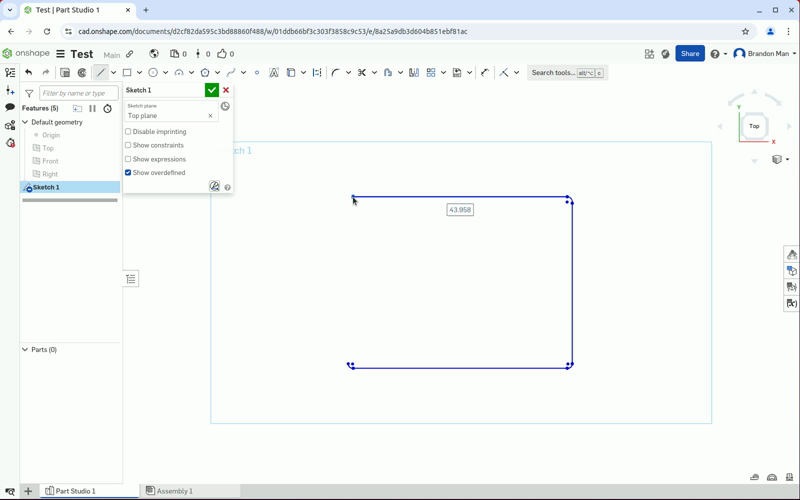
key(a)
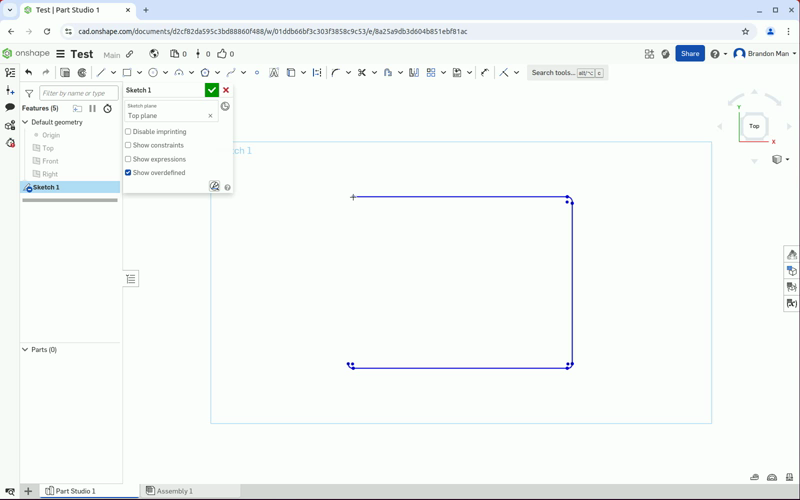
mouse_move(353, 196)
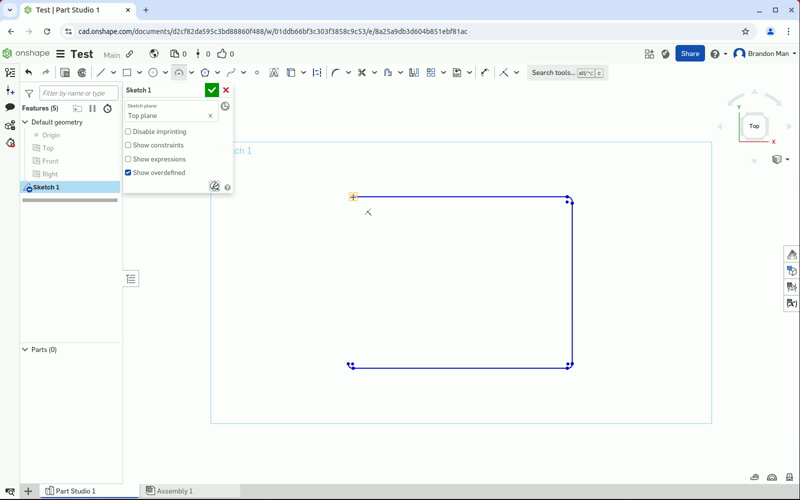
click(353, 196)
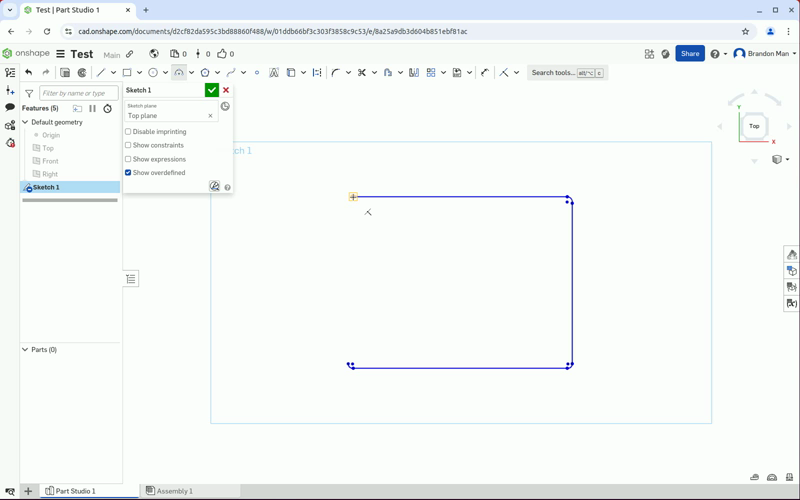
key_down(shift)
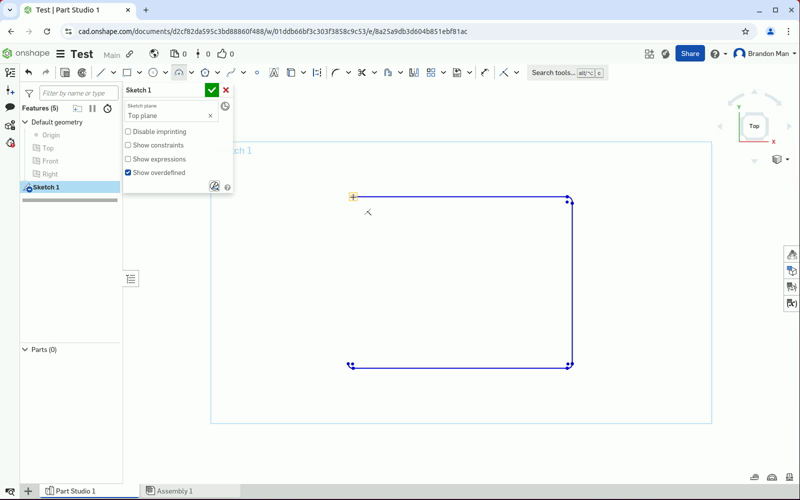
mouse_move(348, 203)
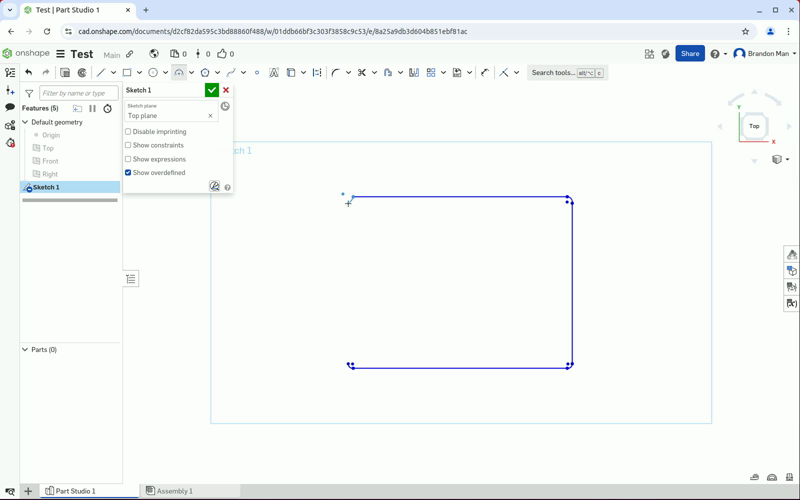
click(348, 203)
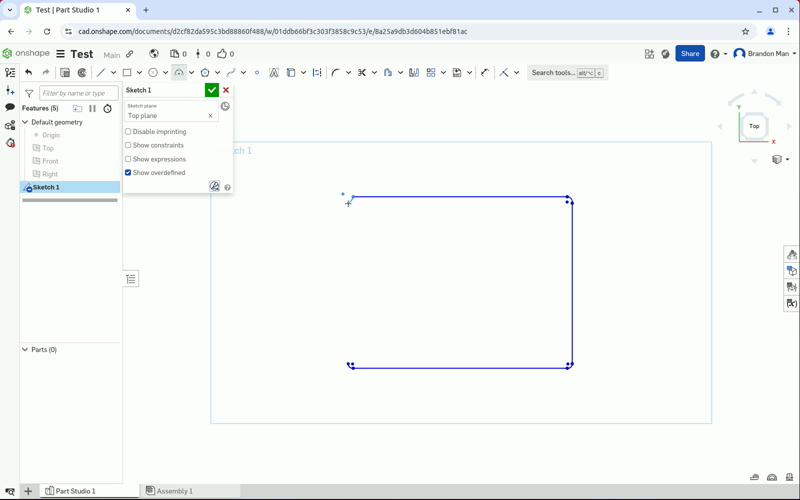
mouse_move(349, 198)
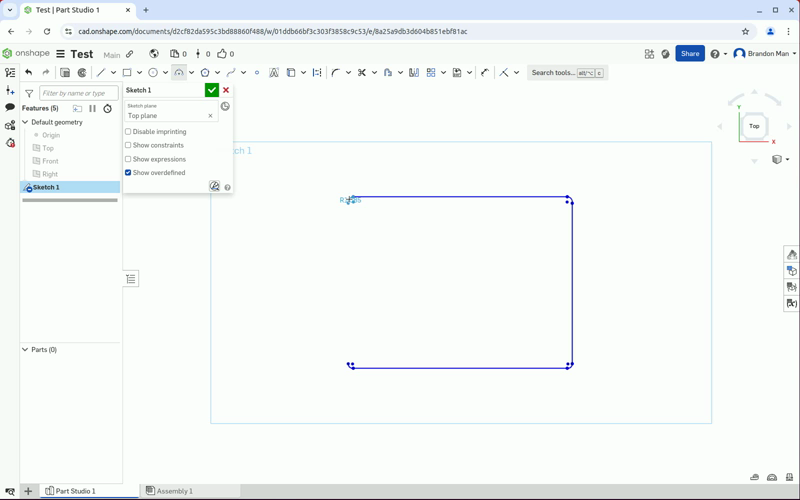
click(349, 198)
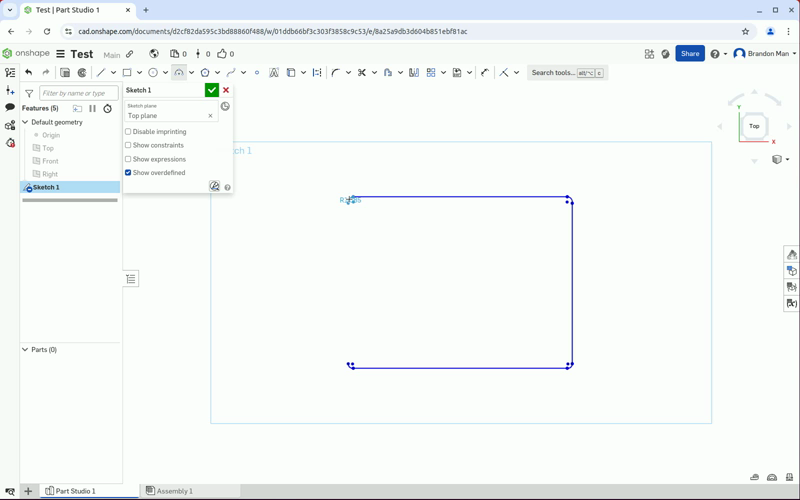
key_up(shift)
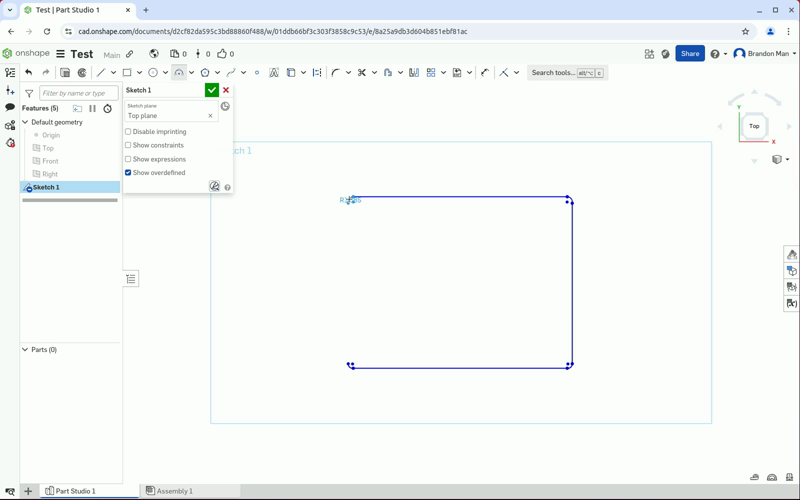
key(esc)
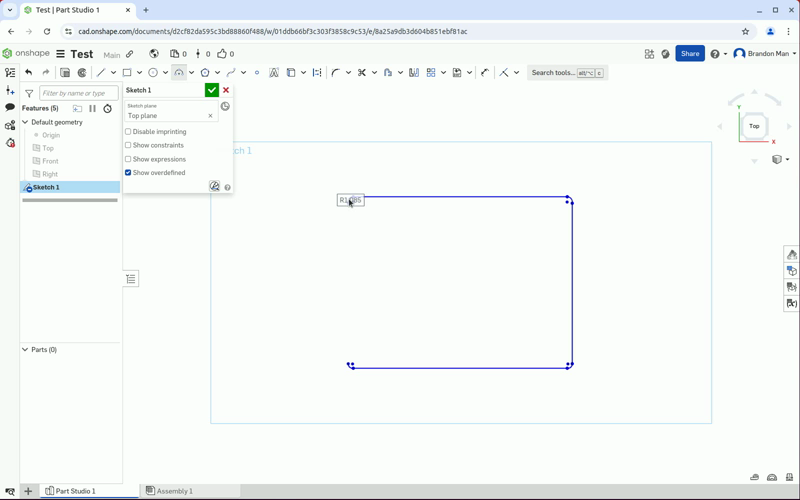
key(l)
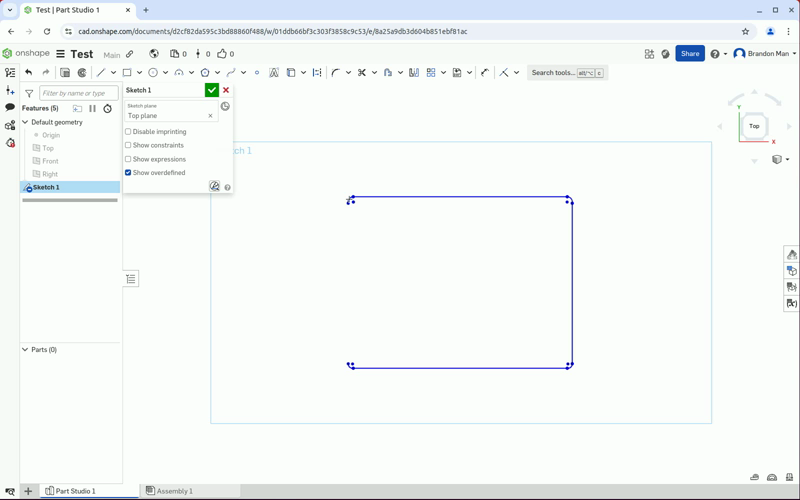
mouse_move(348, 203)
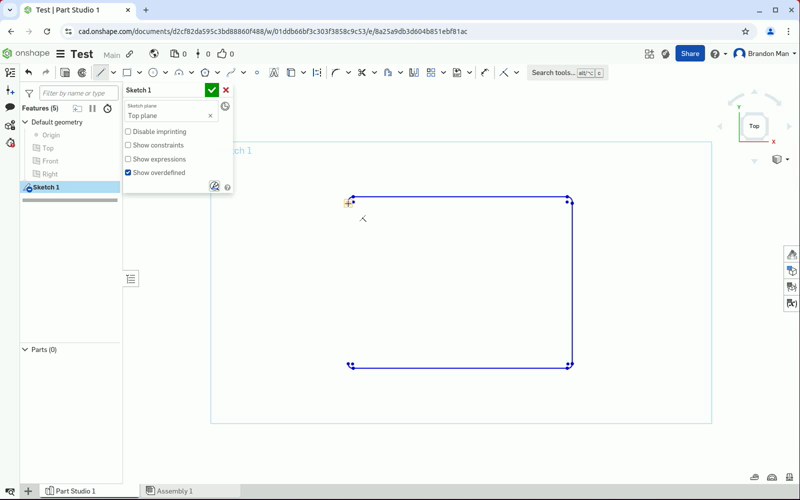
click(348, 203)
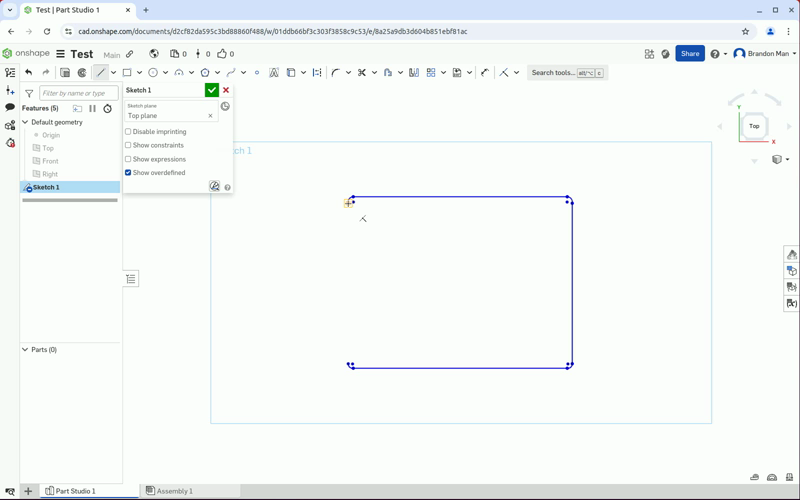
key_down(shift)
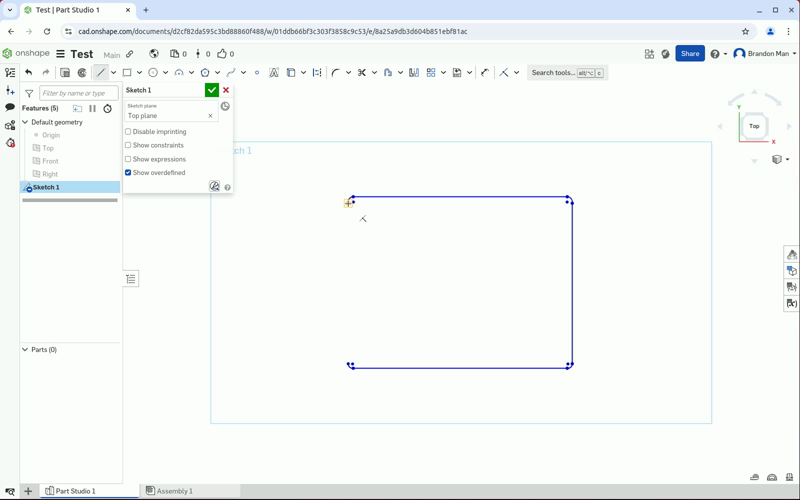
mouse_move(348, 363)
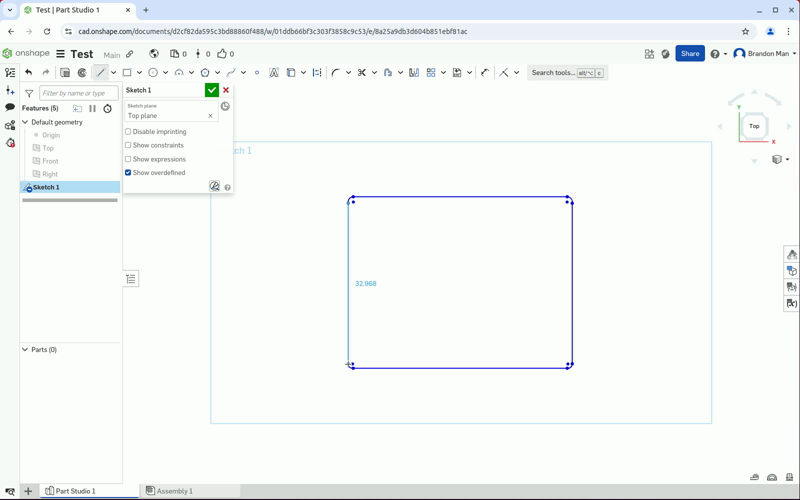
scroll(6)
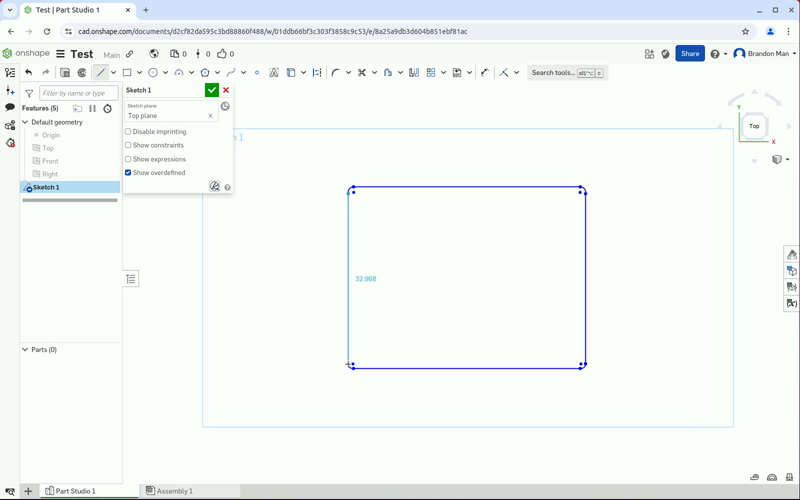
scroll(6)
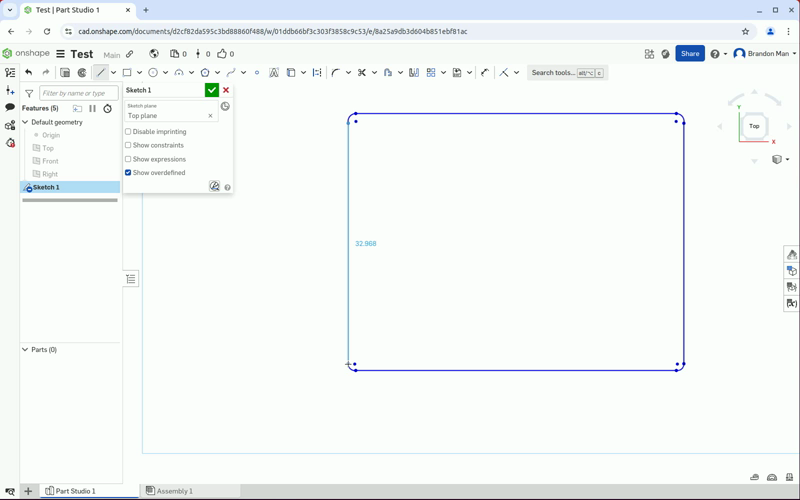
scroll(6)
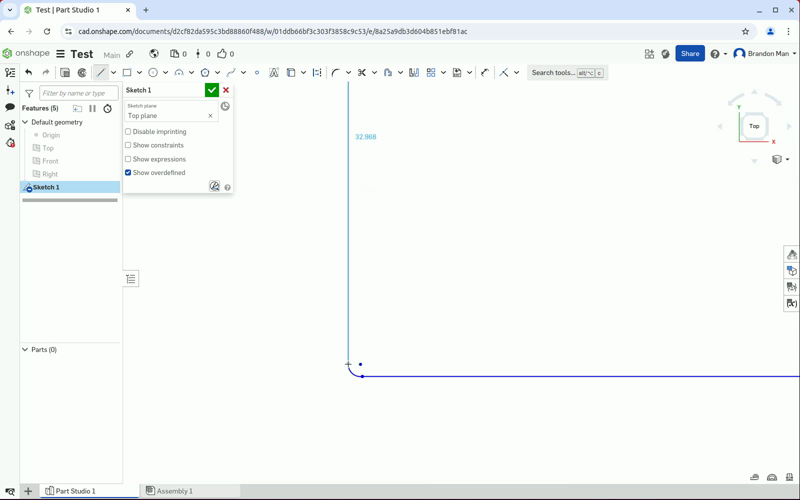
scroll(6)
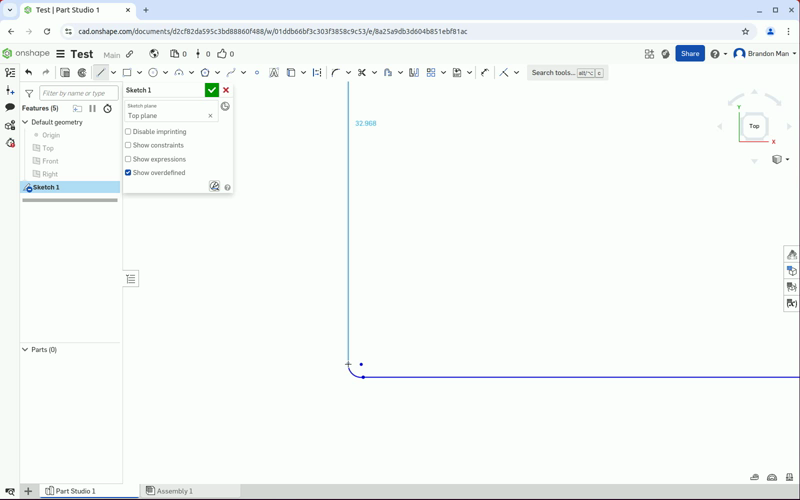
scroll(6)
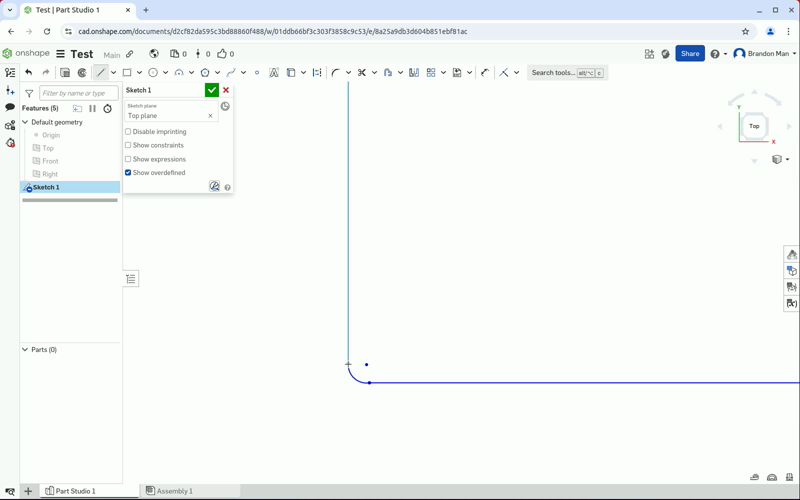
scroll(6)
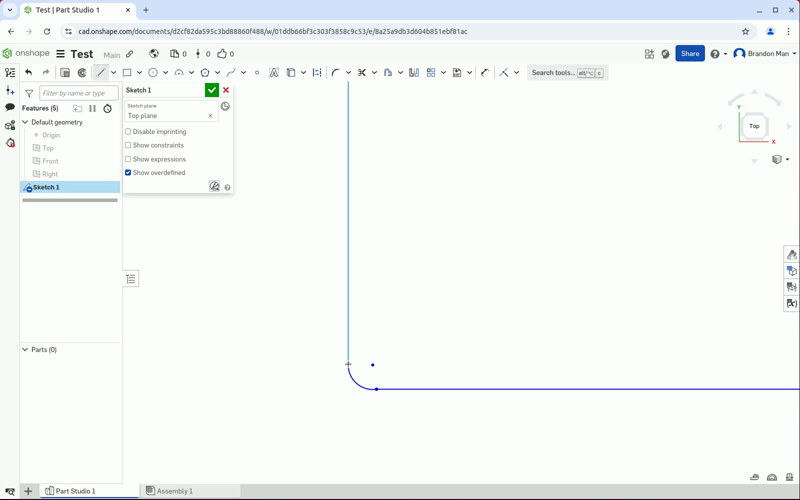
scroll(6)
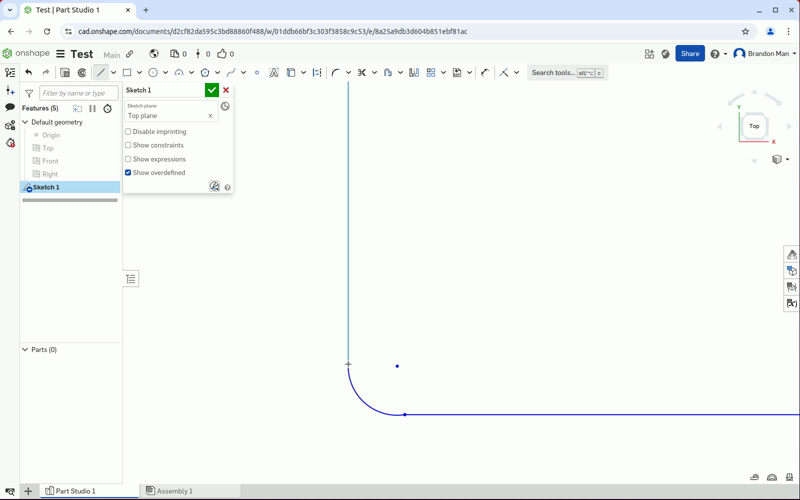
key_up(shift)
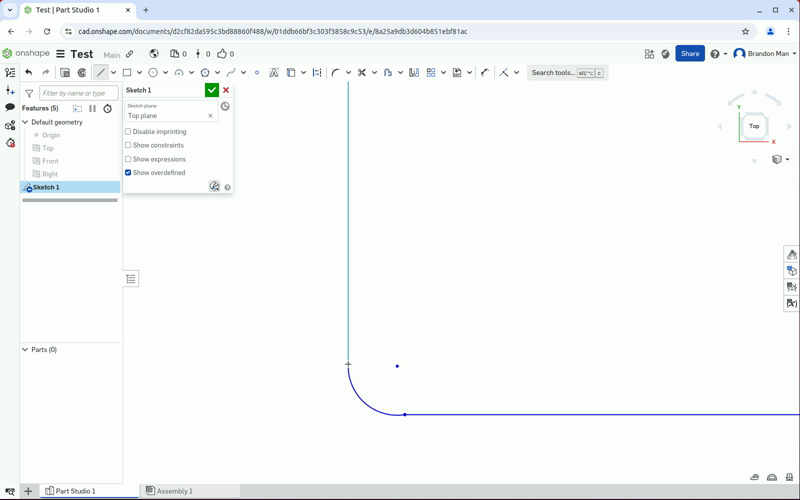
click(348, 363)
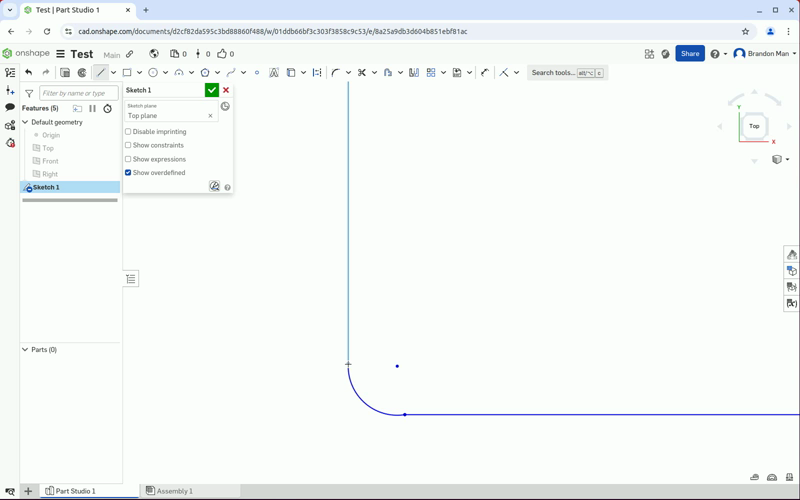
scroll(-6)
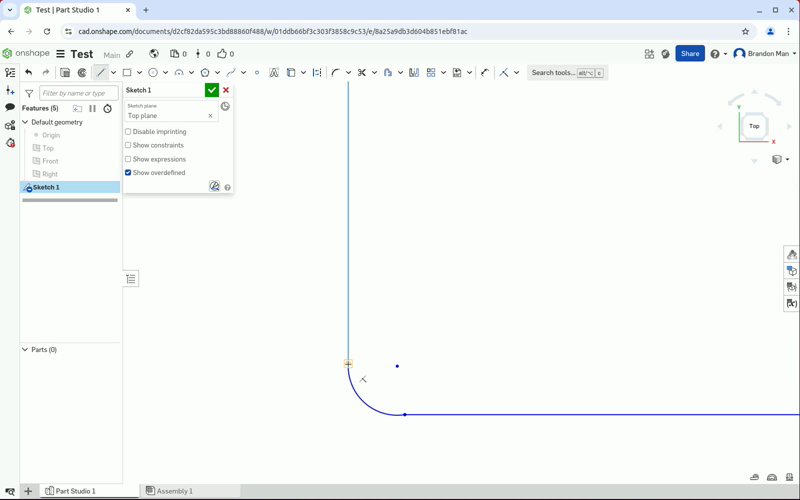
scroll(-6)
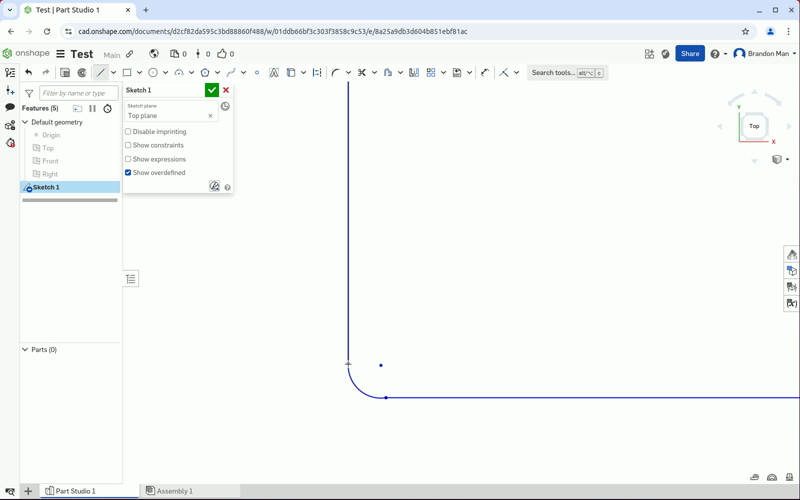
scroll(-6)
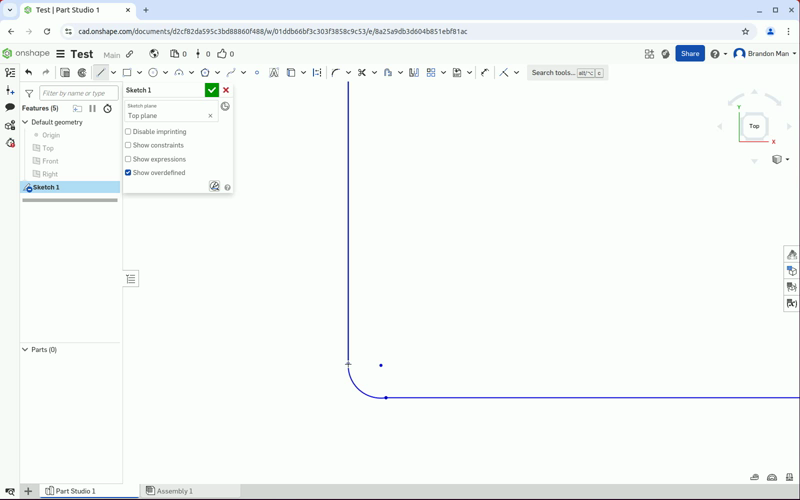
scroll(-6)
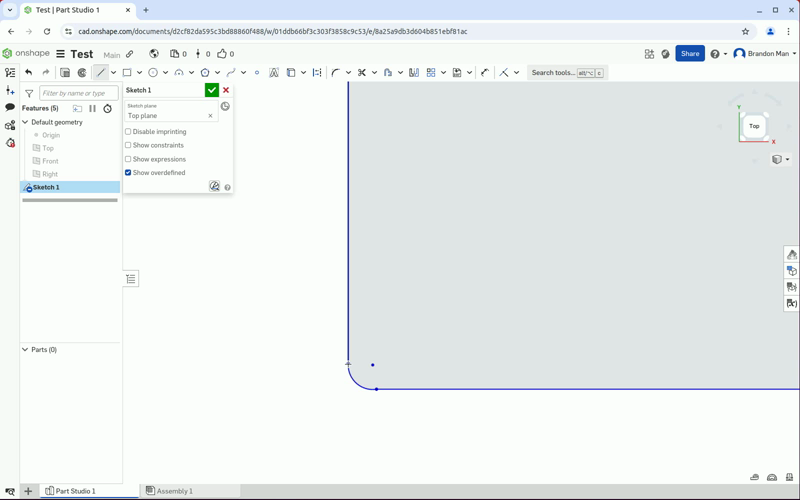
scroll(-6)
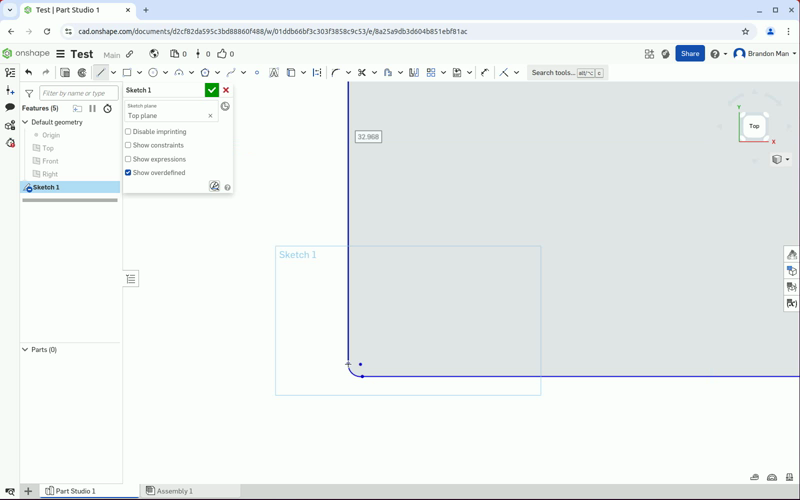
scroll(-6)
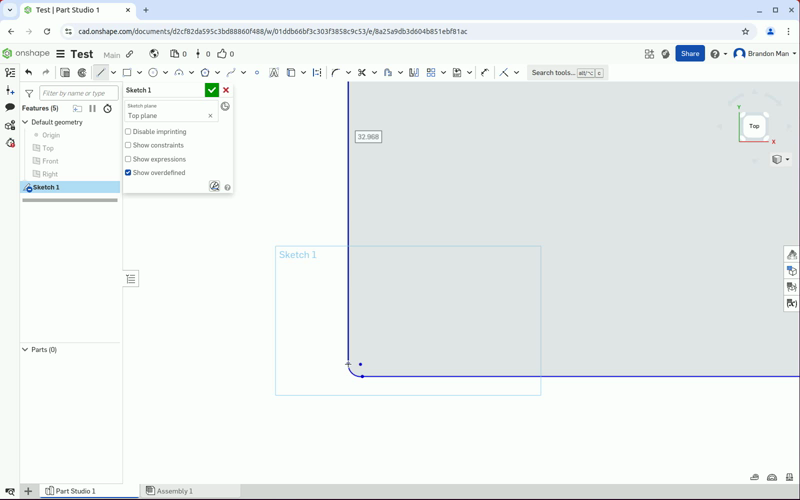
scroll(-6)
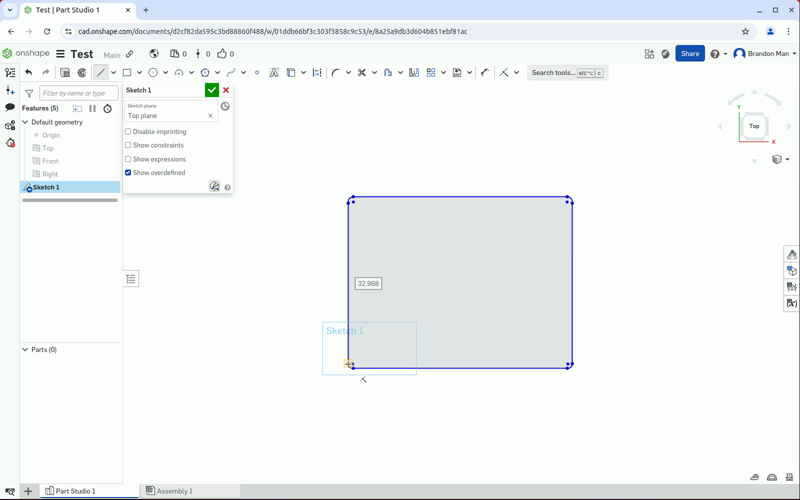
key(esc)
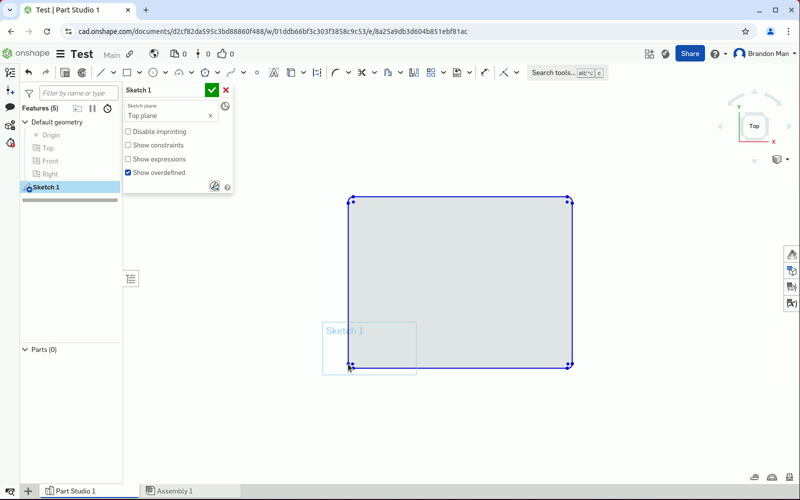
mouse_move(438, 224)
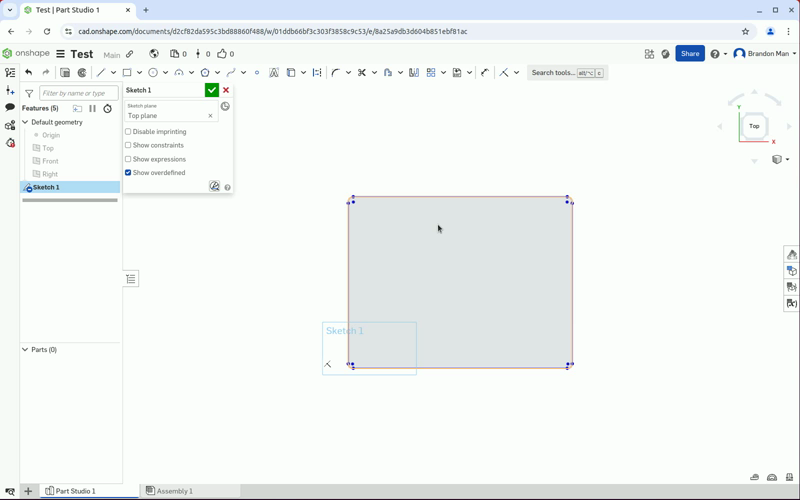
click(438, 224)
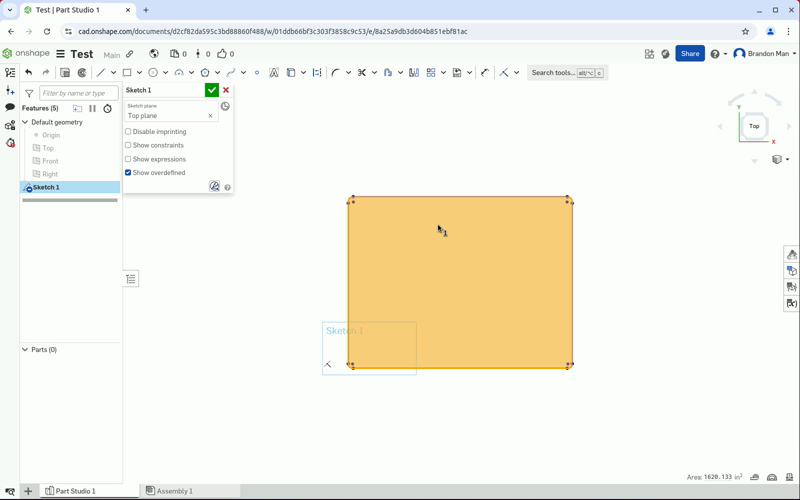
mouse_move(73, 352)
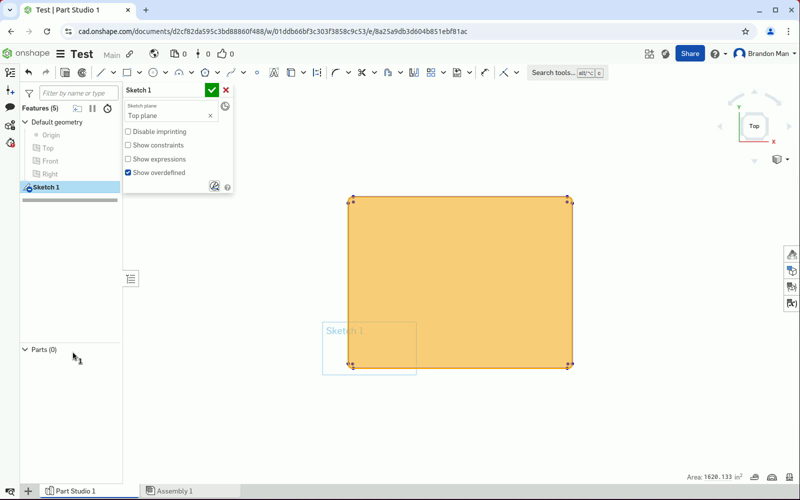
key(shift+y)
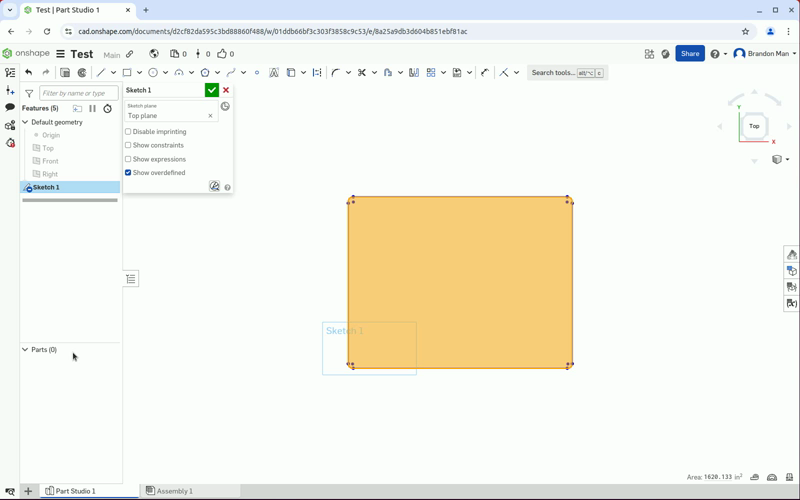
key(shift+e)
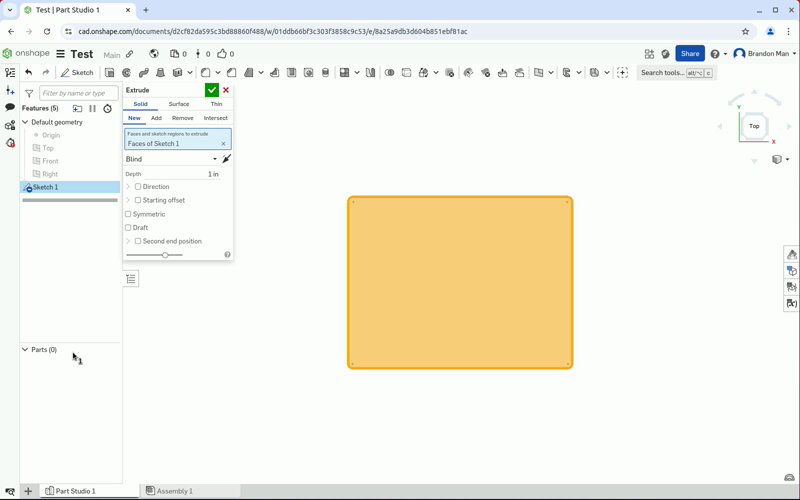
mouse_move(143, 106)
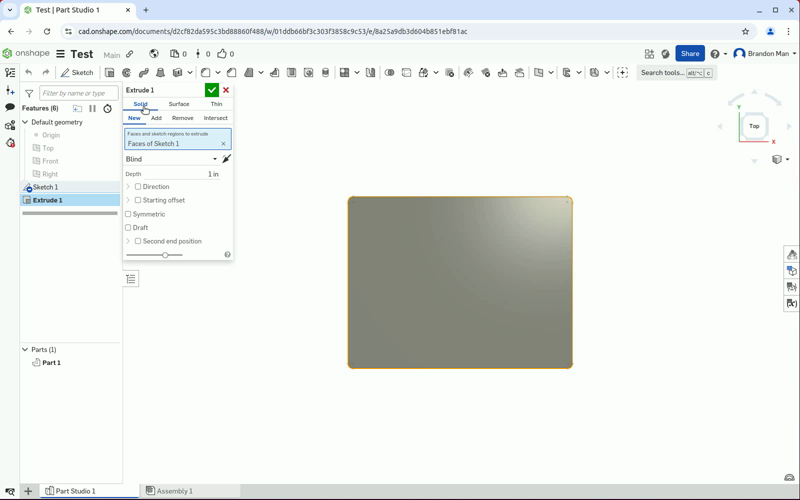
click(143, 106)
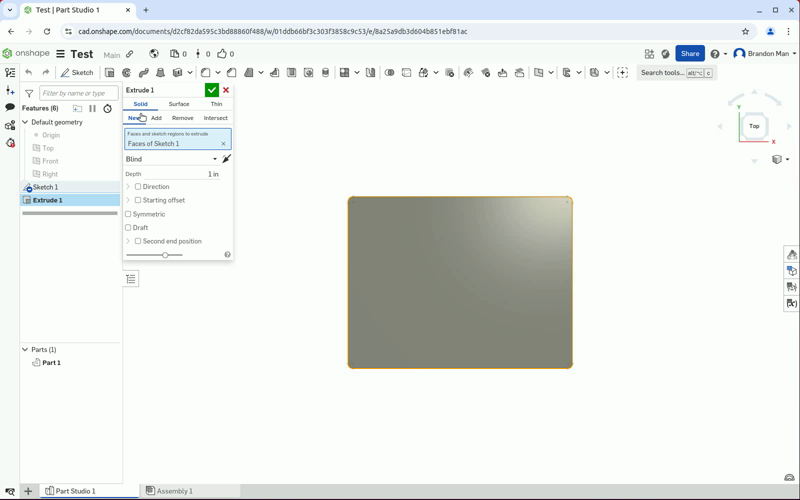
mouse_move(137, 120)
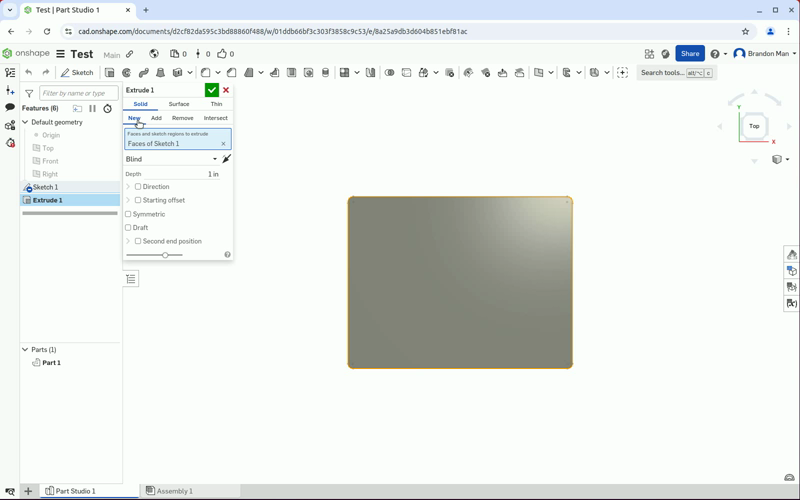
click(137, 120)
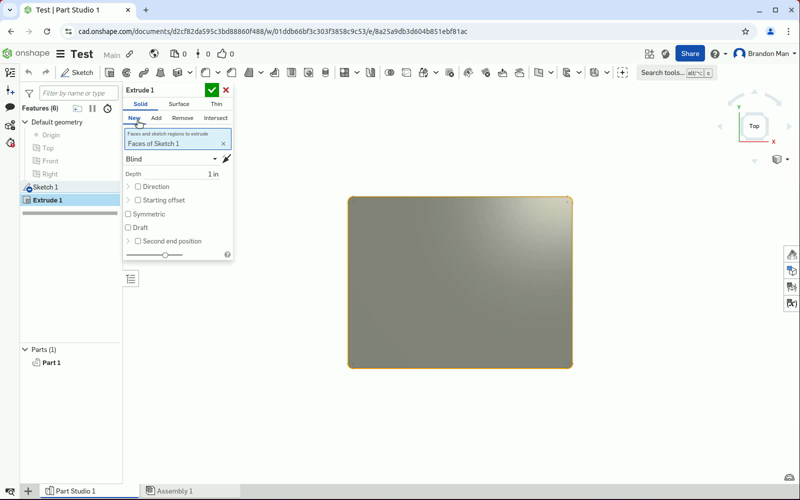
key(tab, 4)
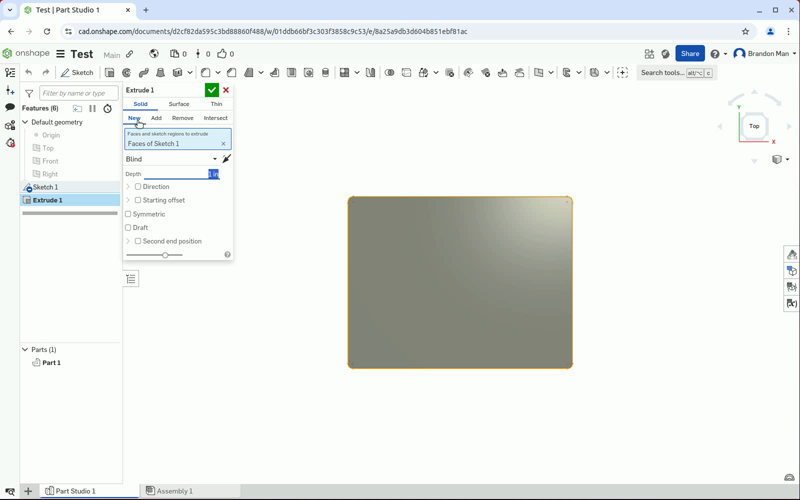
text(18.535)
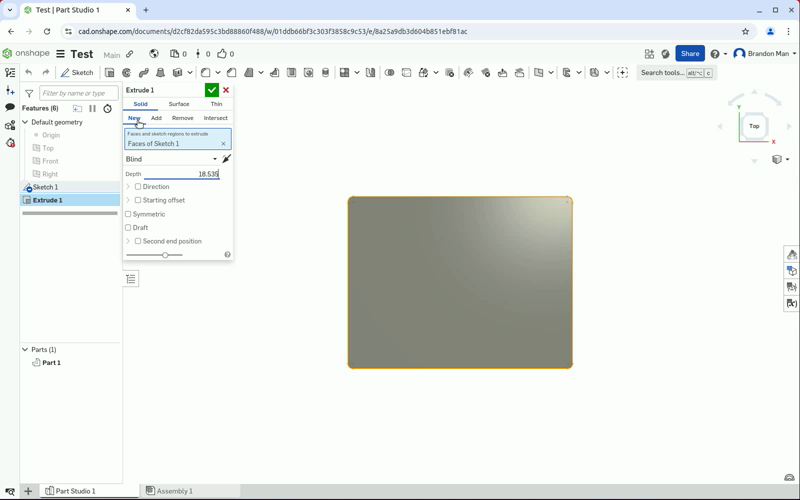
key(enter)
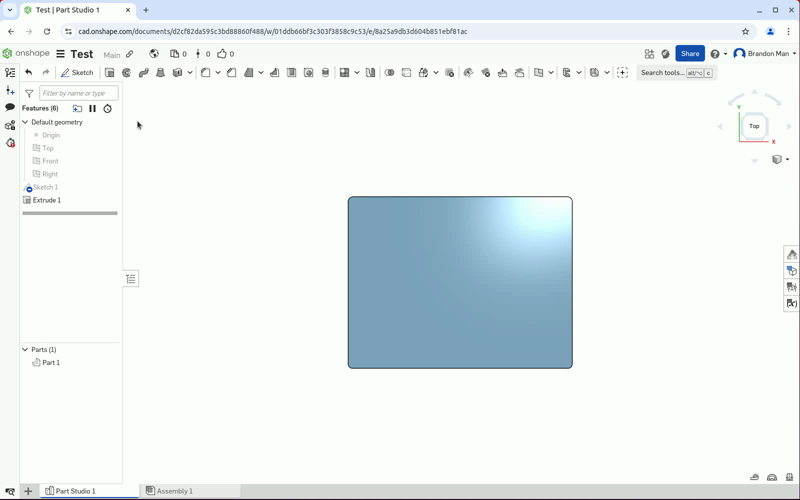
key(shift+h)
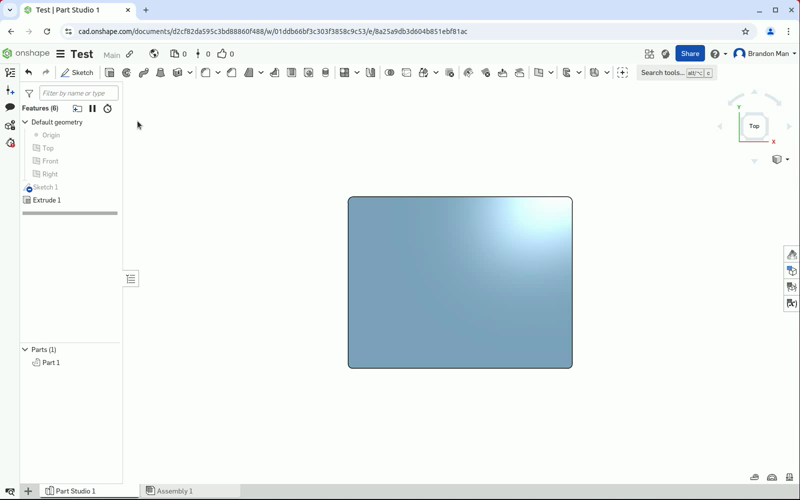
key(shift+h)
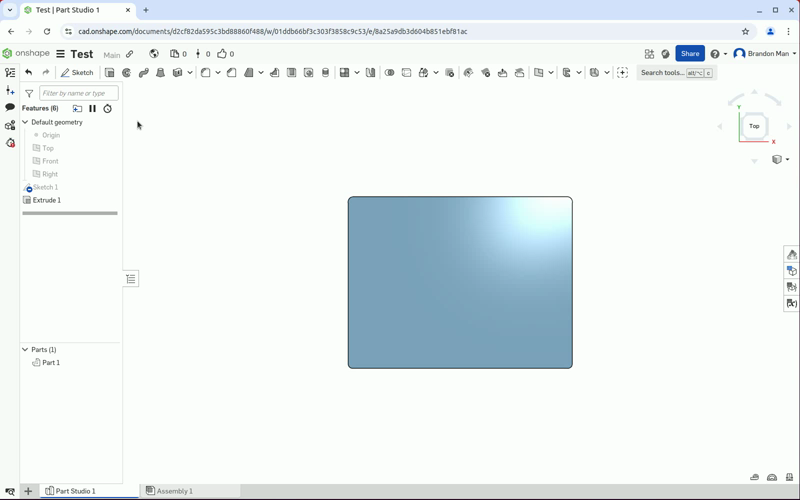
mouse_move(73, 189)
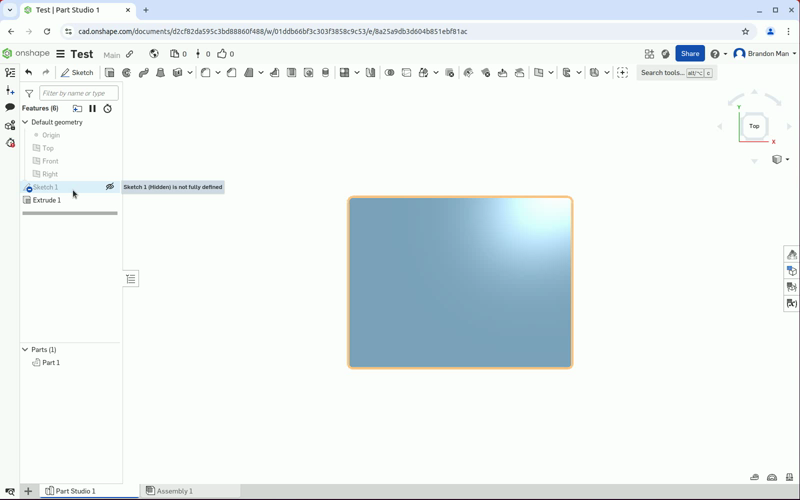
click(73, 189)
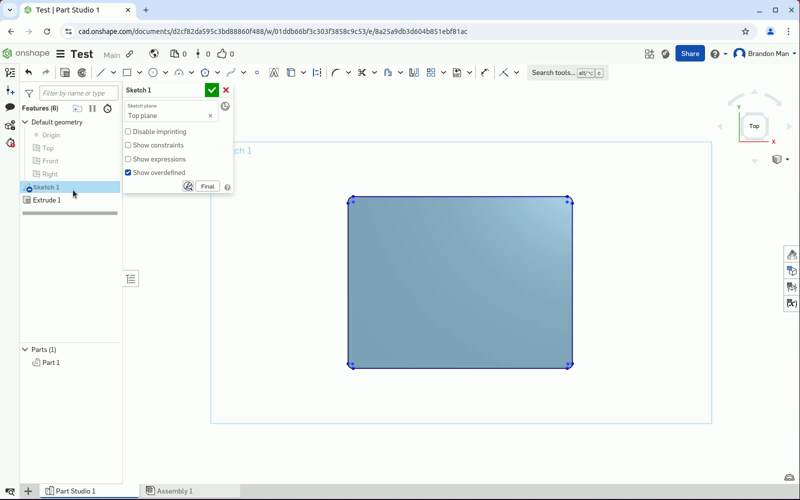
mouse_move(229, 92)
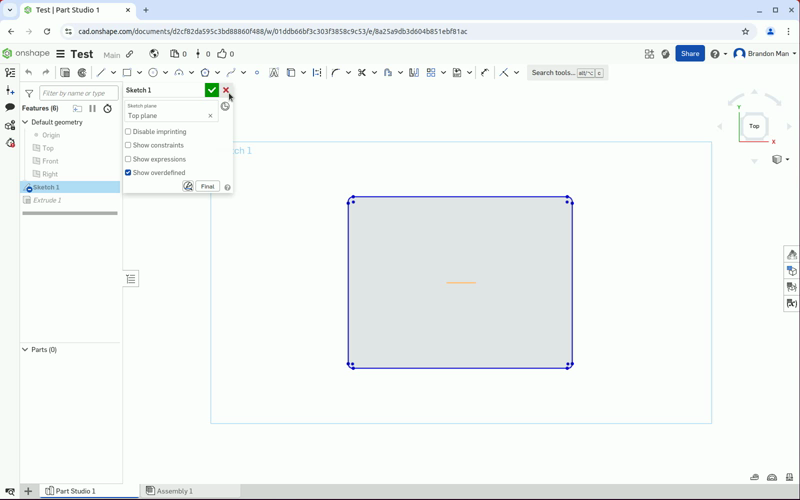
click(229, 92)
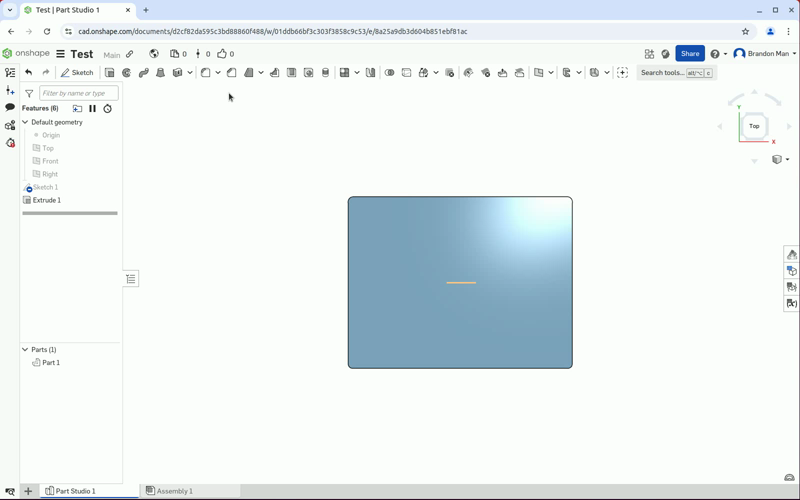
mouse_move(541, 75)
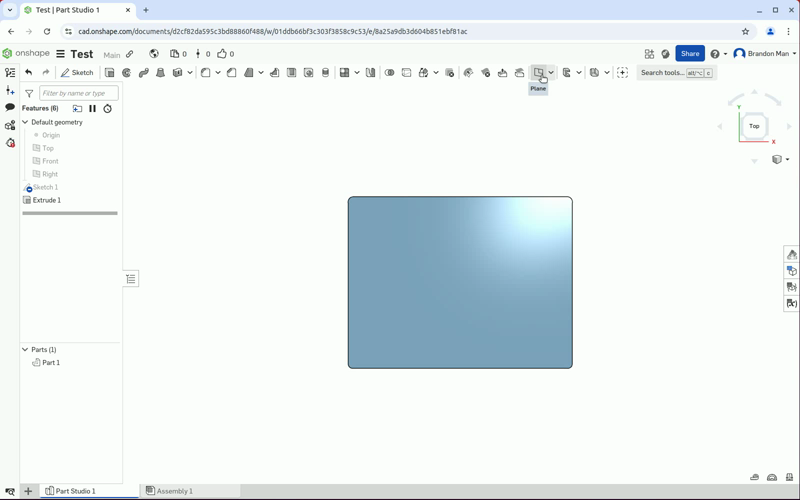
click(541, 75)
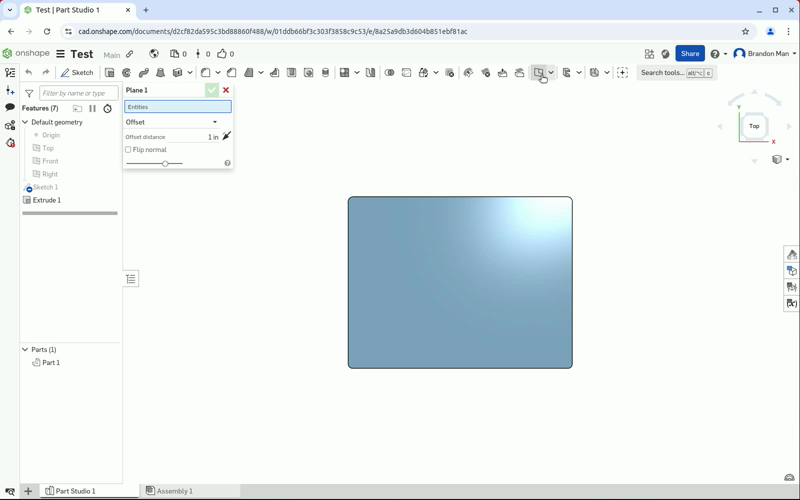
mouse_move(73, 150)
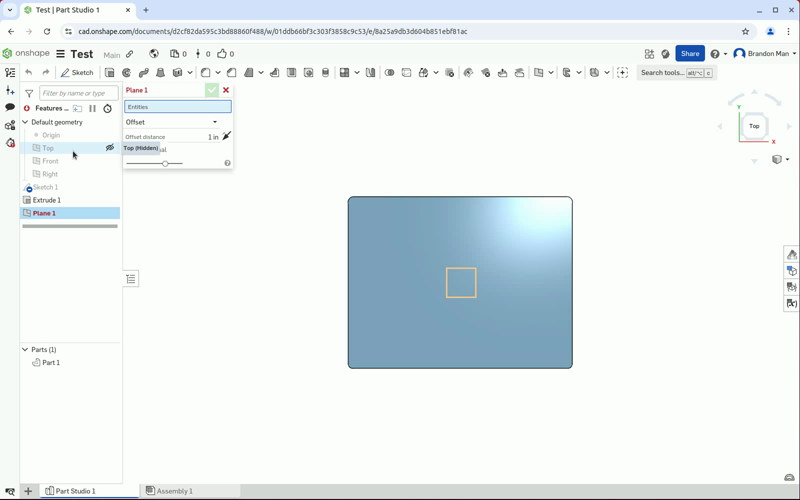
click(73, 150)
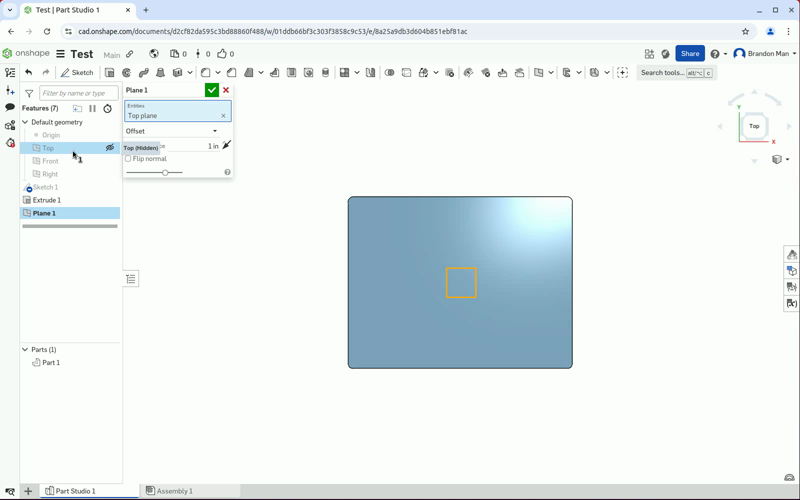
key(tab, 2)
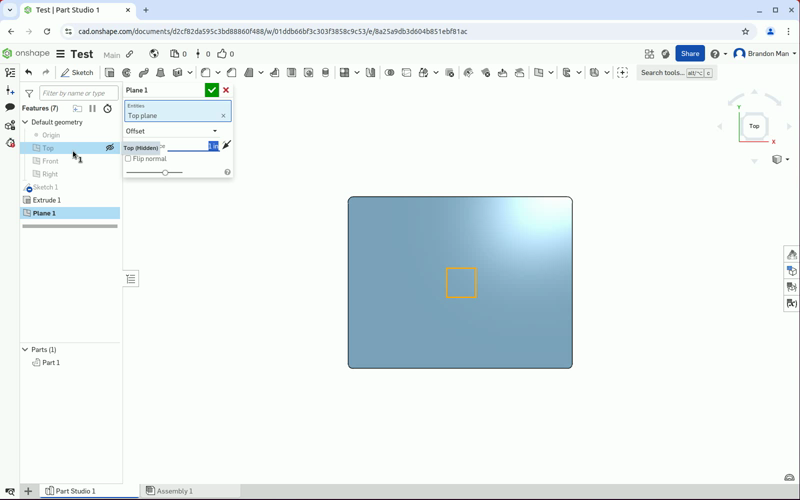
text(18.548)
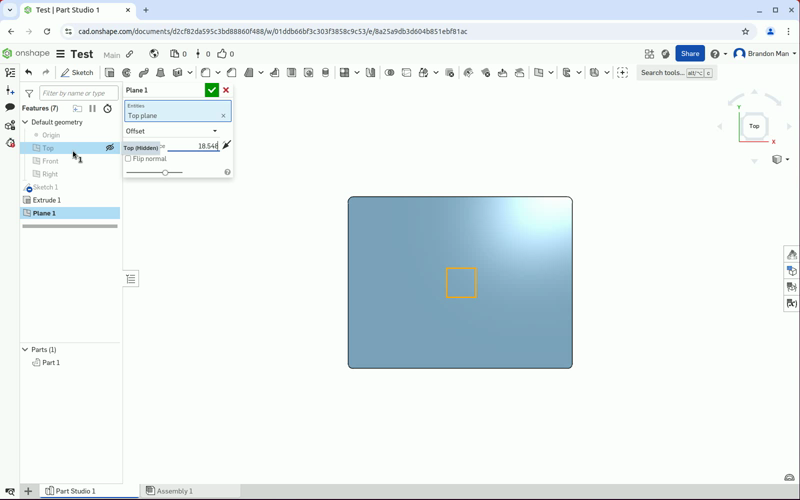
key(enter, 2)
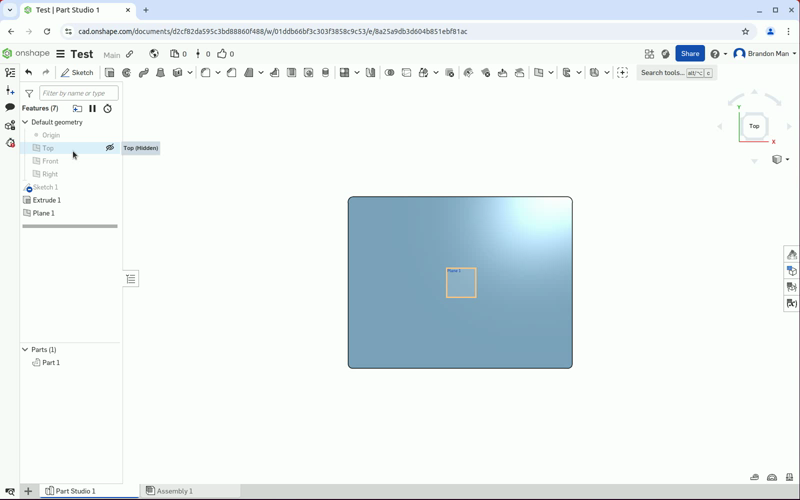
key(shift+s)
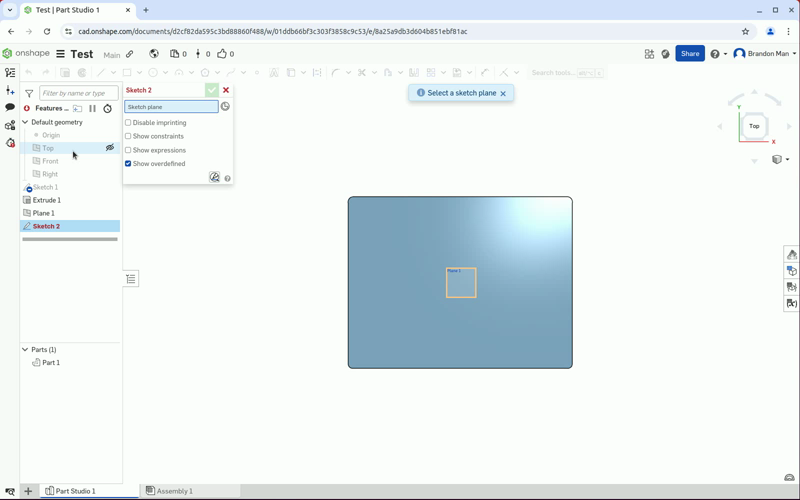
mouse_move(73, 215)
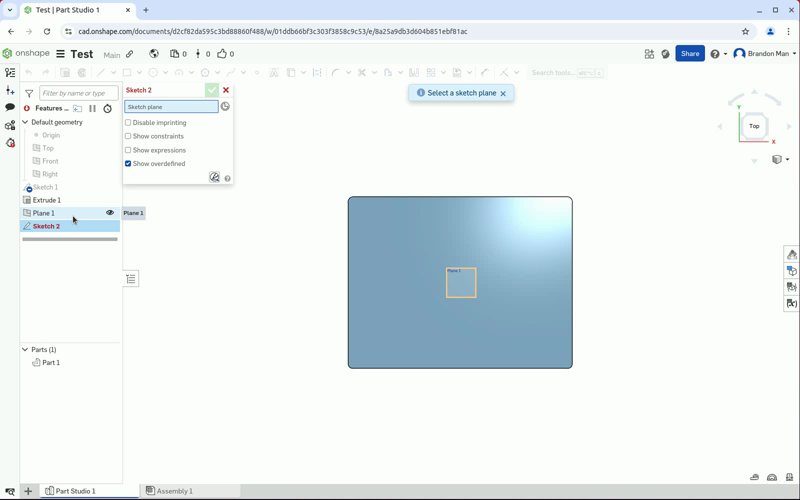
click(73, 215)
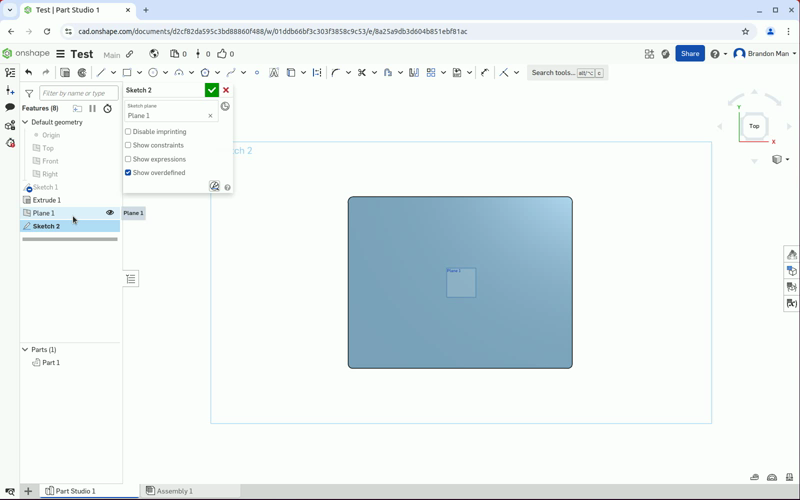
mouse_move(73, 352)
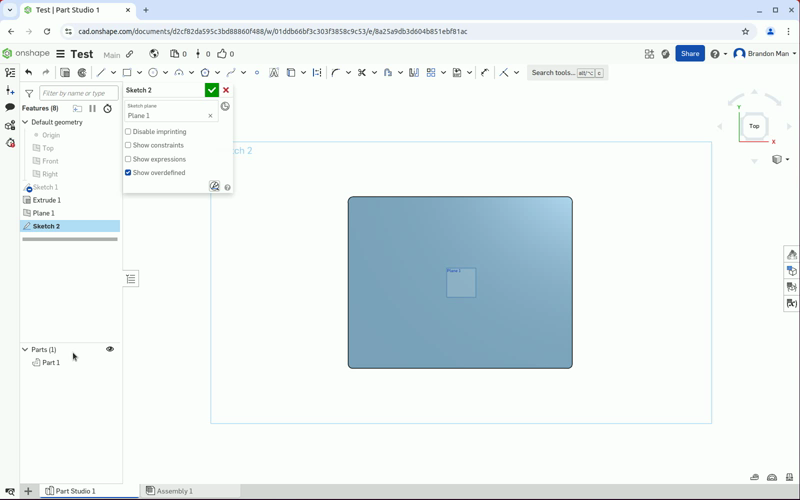
key(y)
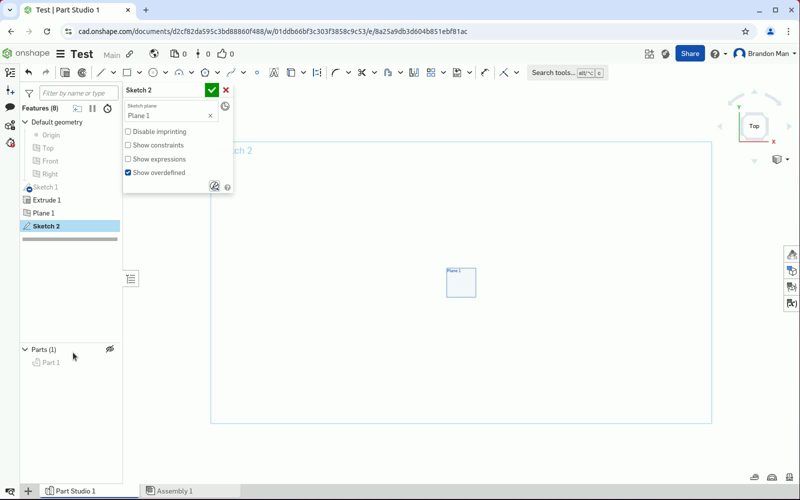
key(l)
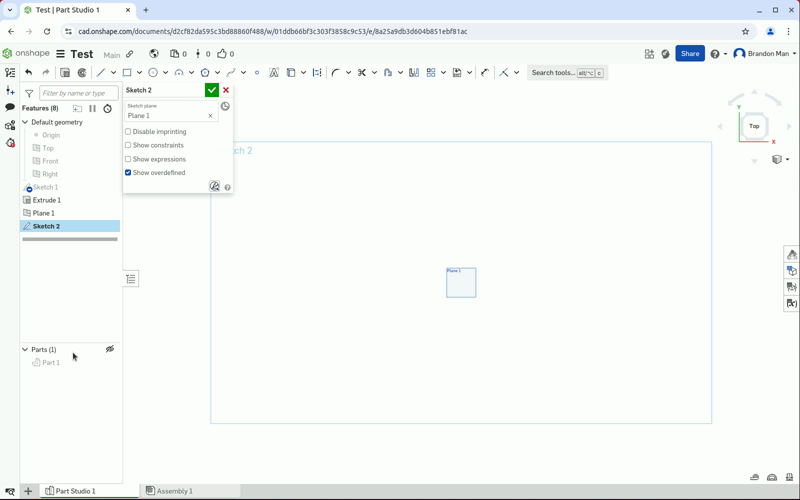
key_down(shift)
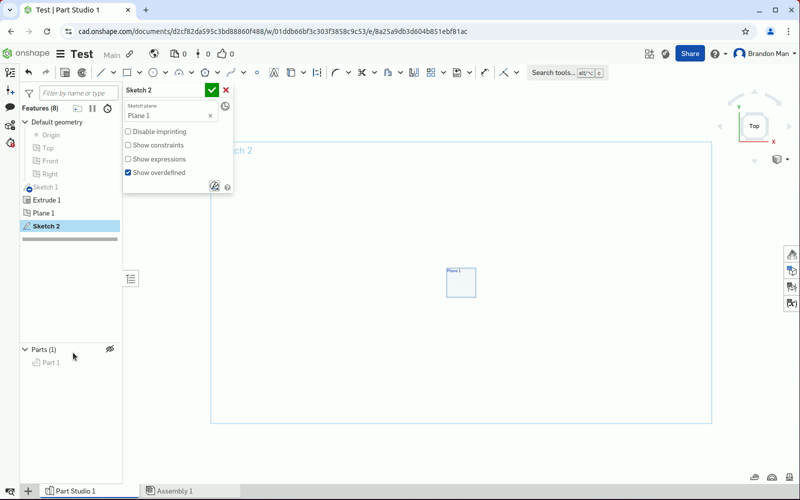
mouse_move(353, 363)
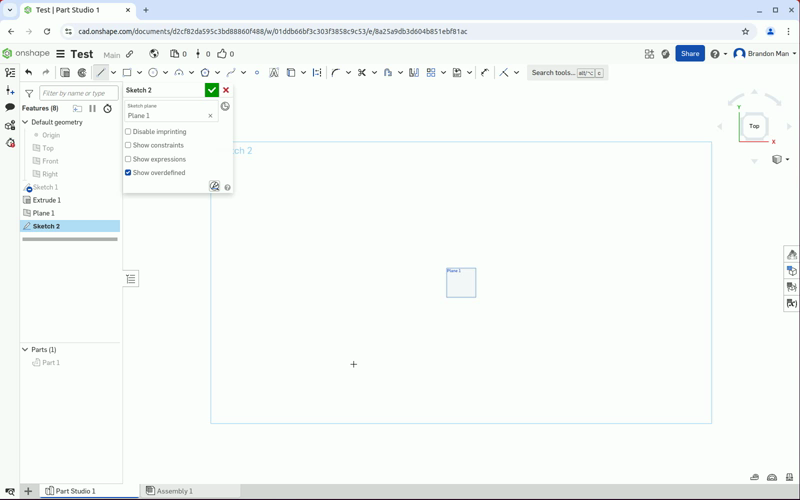
click(353, 363)
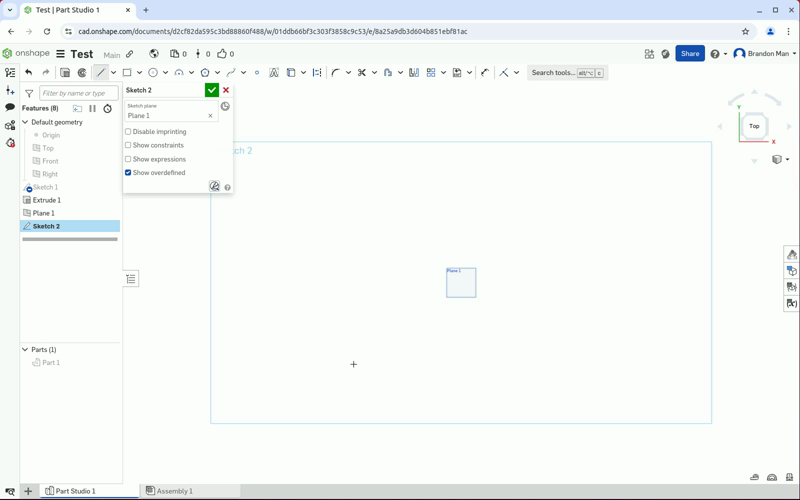
key_up(shift)
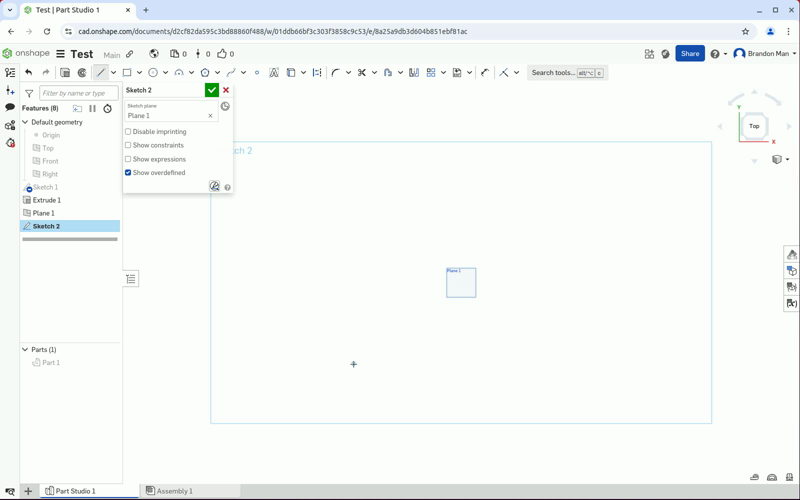
key_down(shift)
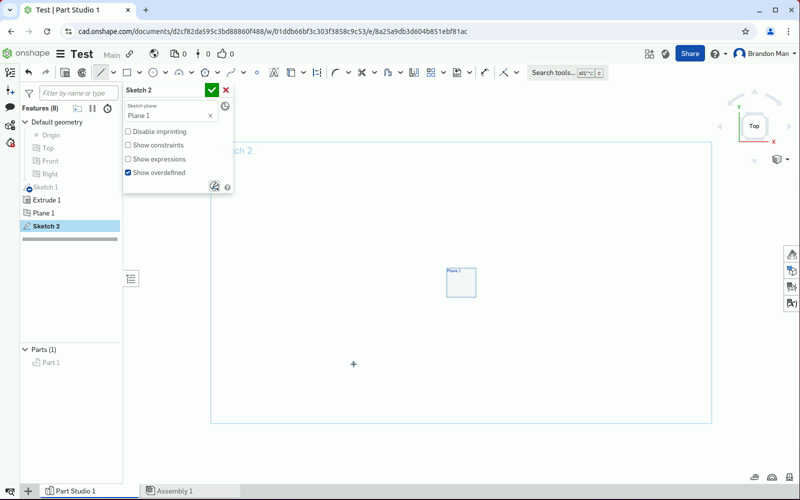
mouse_move(566, 363)
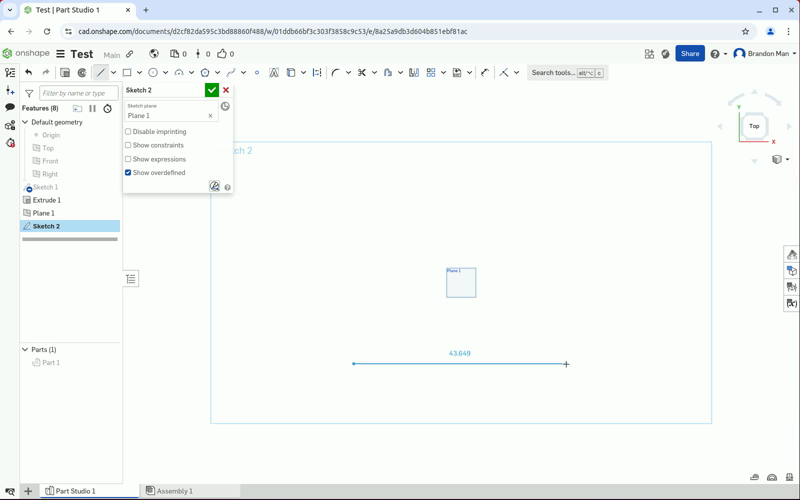
click(566, 363)
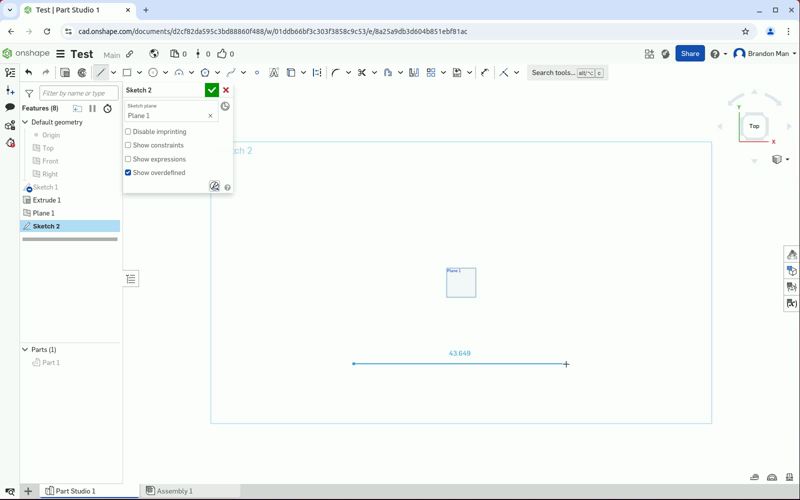
key_up(shift)
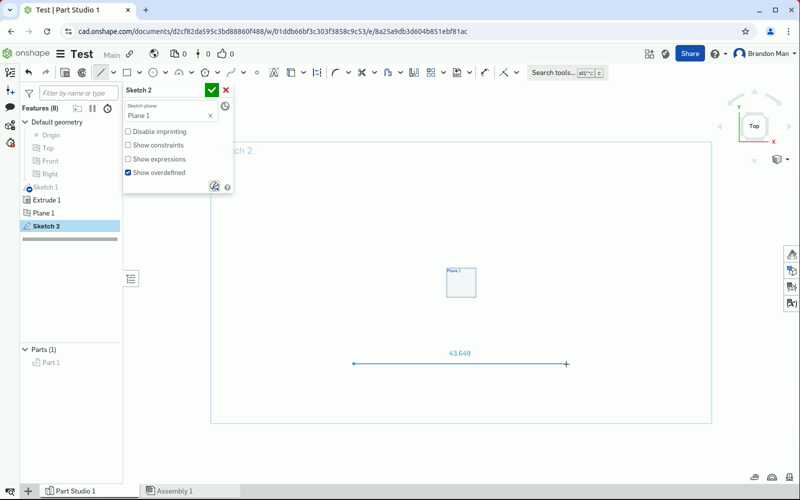
key_down(shift)
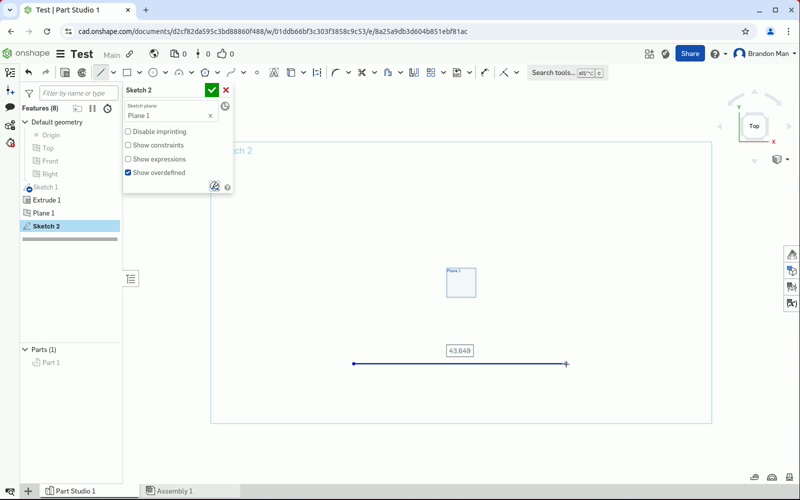
mouse_move(566, 202)
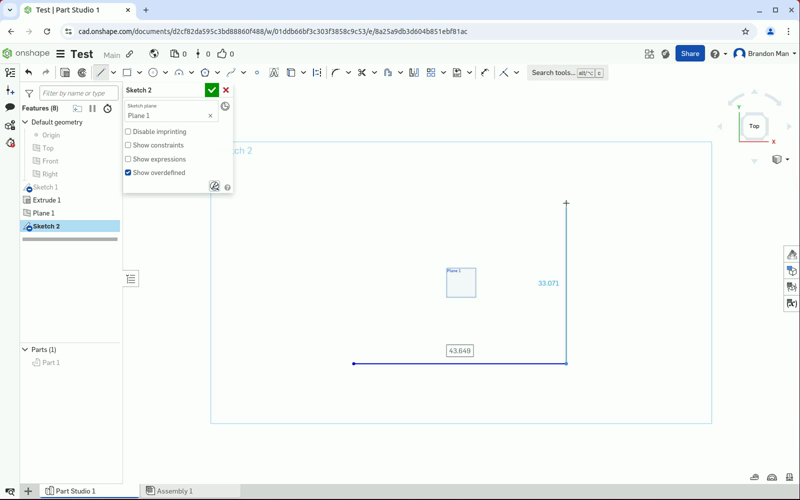
click(566, 202)
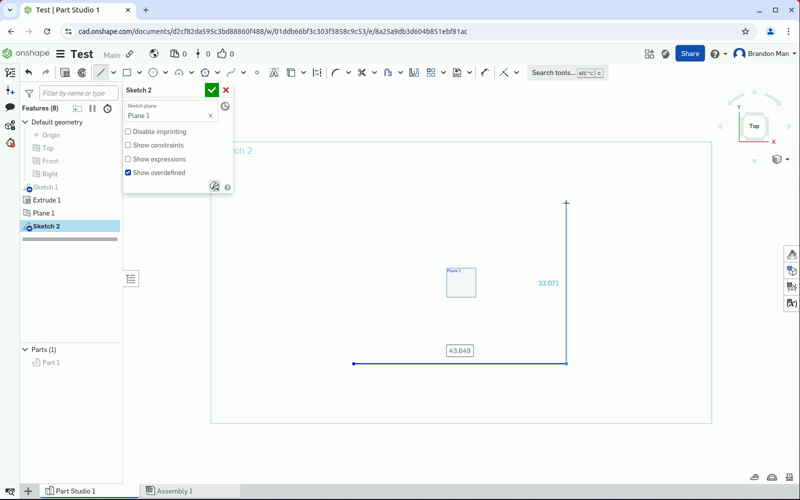
key_up(shift)
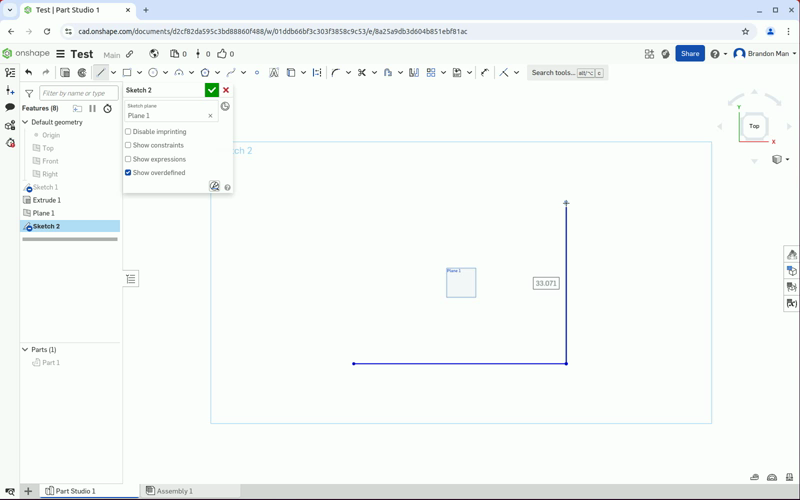
key_down(shift)
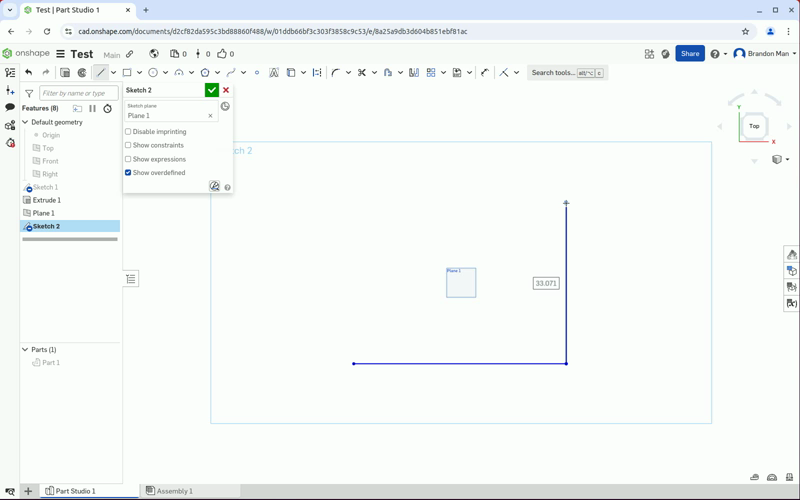
mouse_move(353, 202)
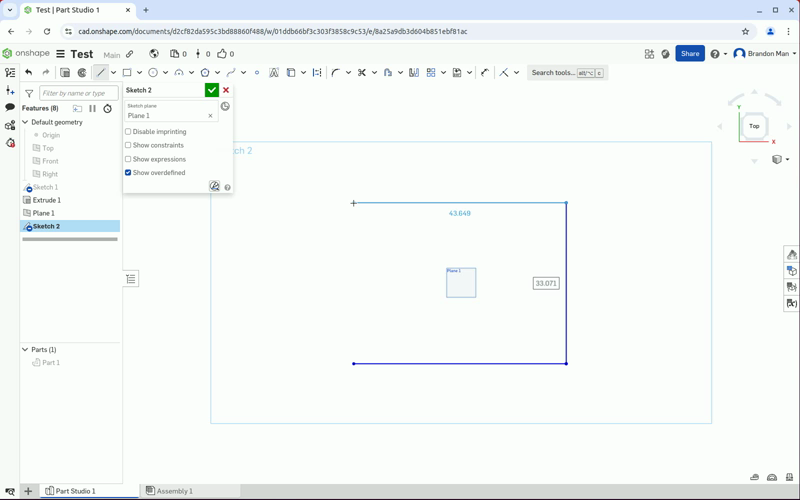
click(353, 202)
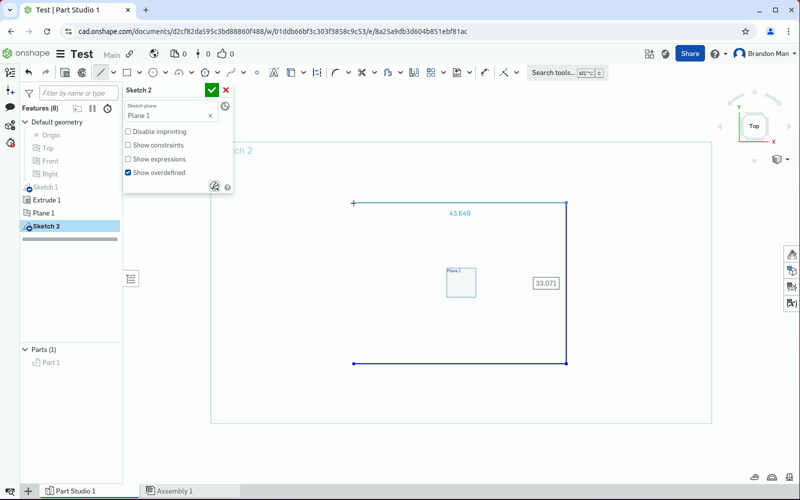
key_up(shift)
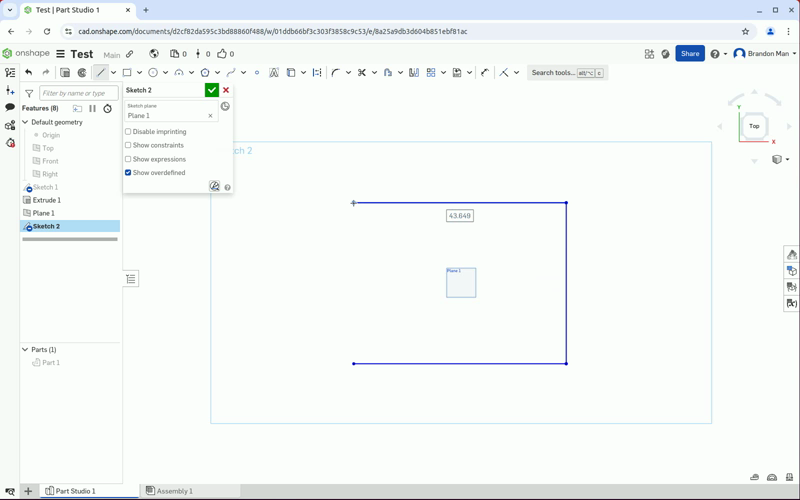
key_down(shift)
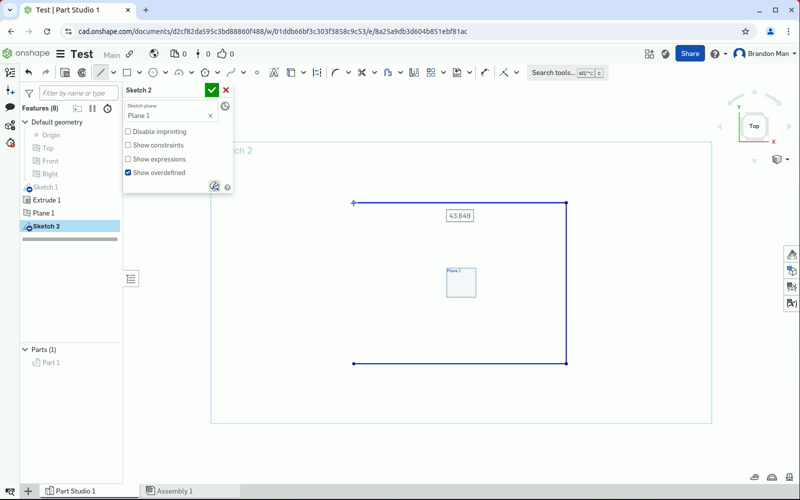
mouse_move(353, 363)
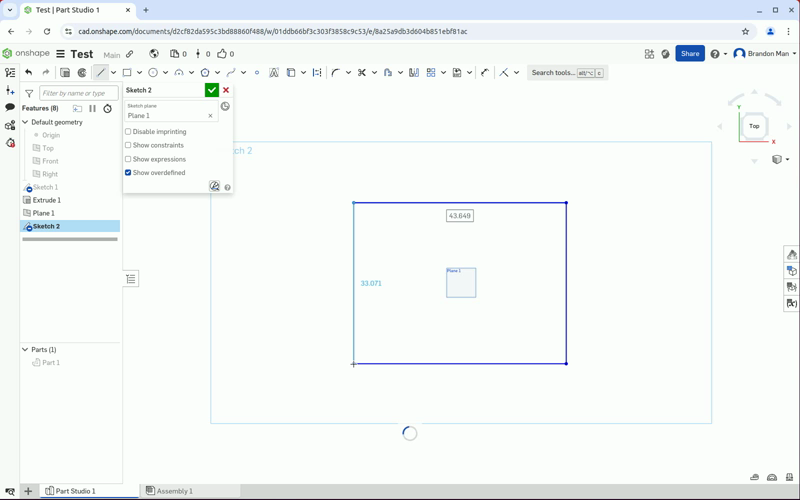
key_up(shift)
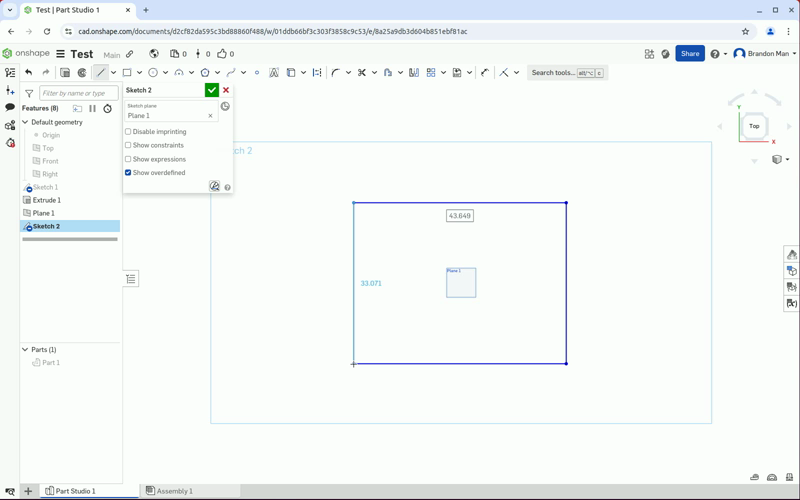
click(353, 363)
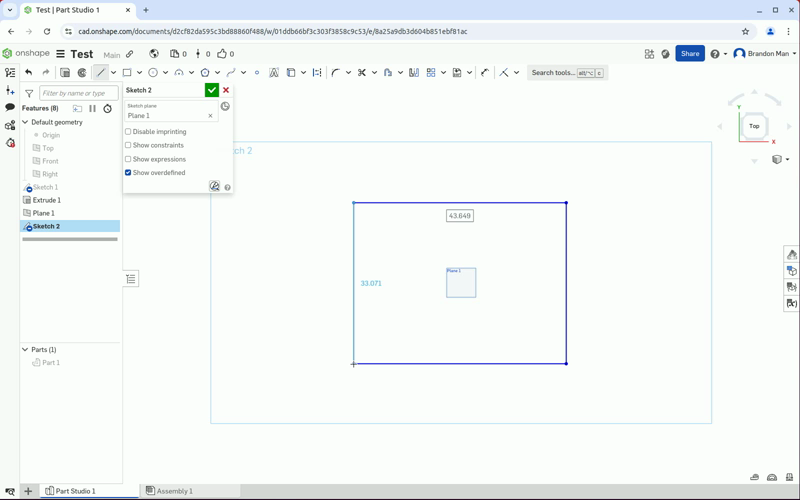
key(esc)
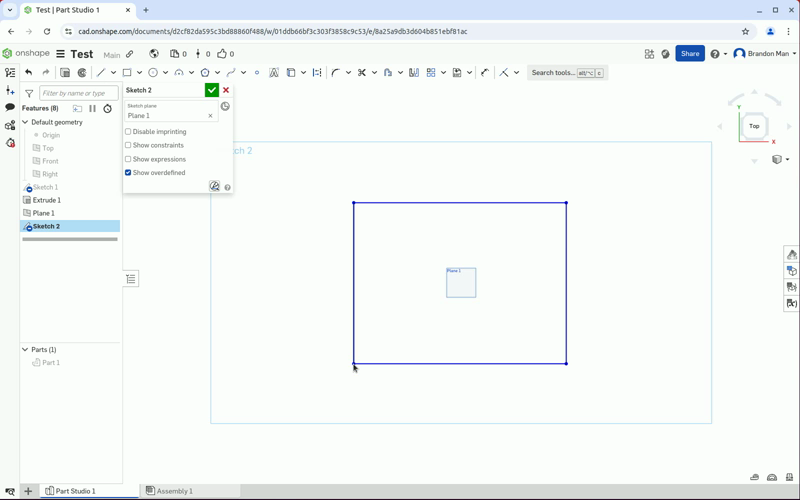
mouse_move(419, 275)
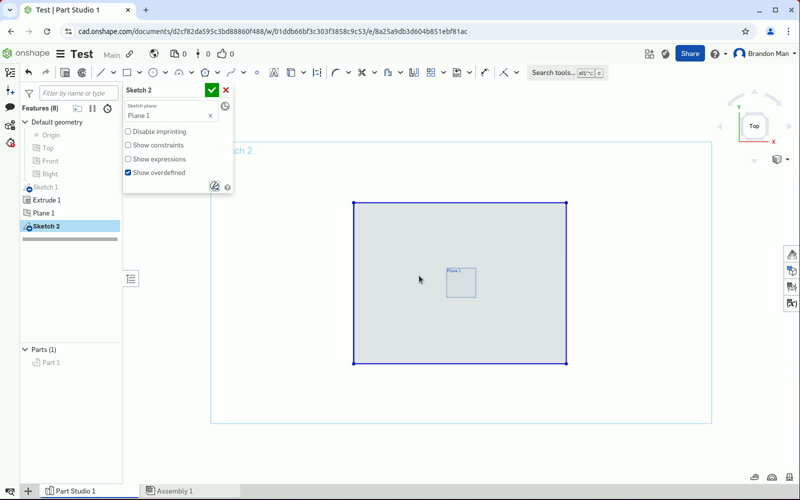
click(419, 275)
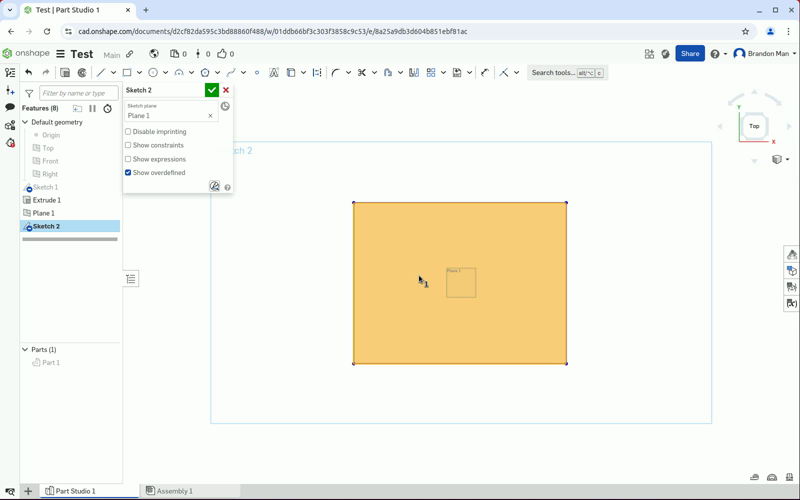
mouse_move(73, 352)
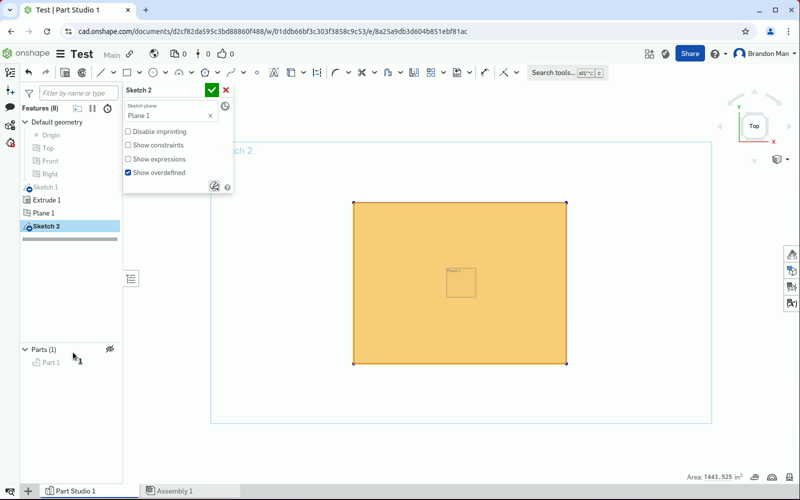
key(shift+y)
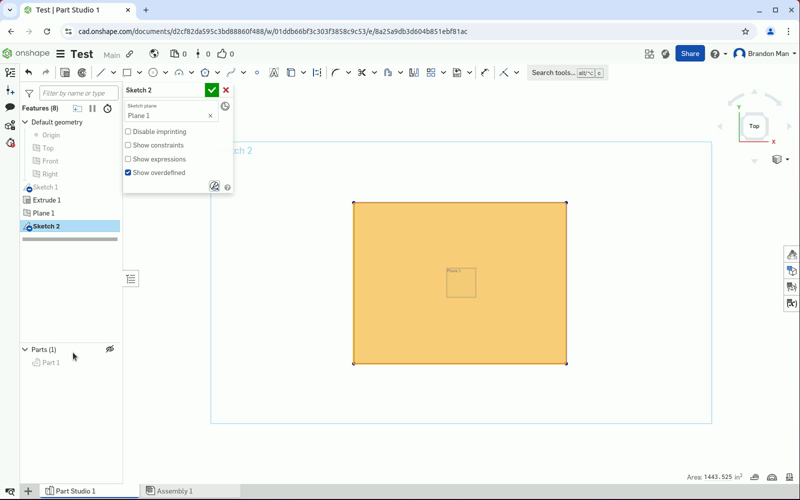
key(shift+e)
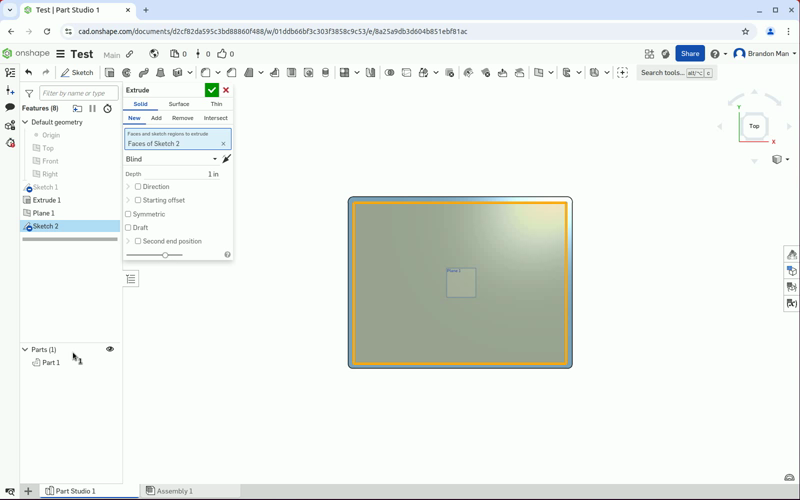
mouse_move(143, 106)
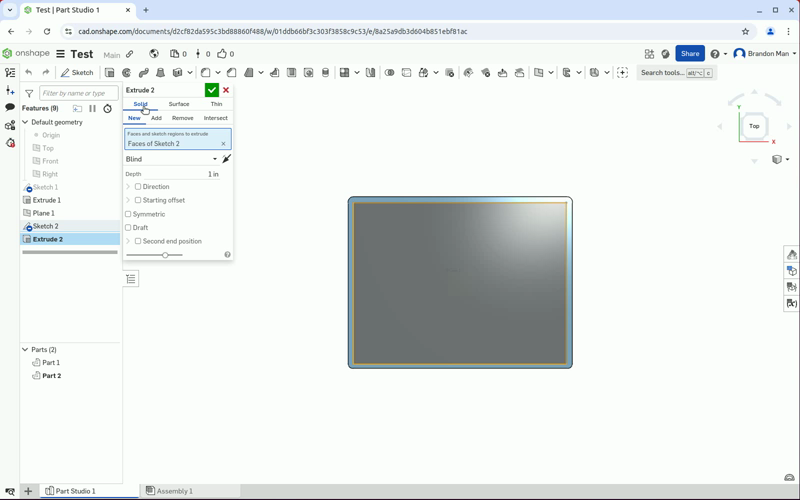
click(143, 106)
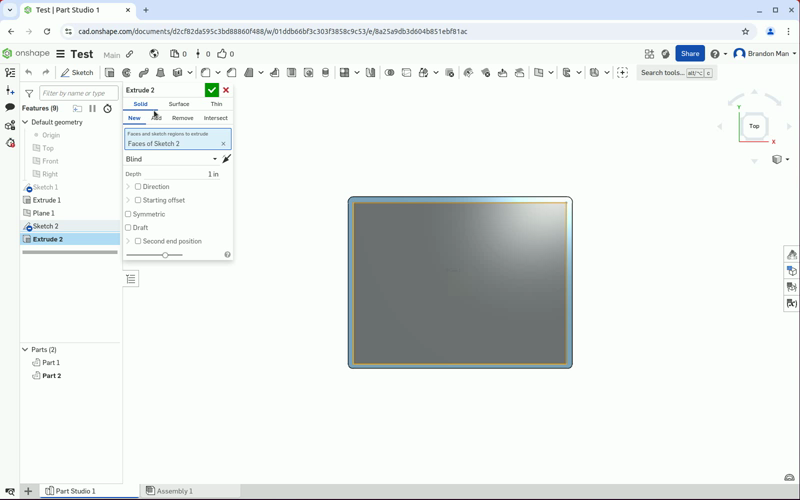
mouse_move(186, 120)
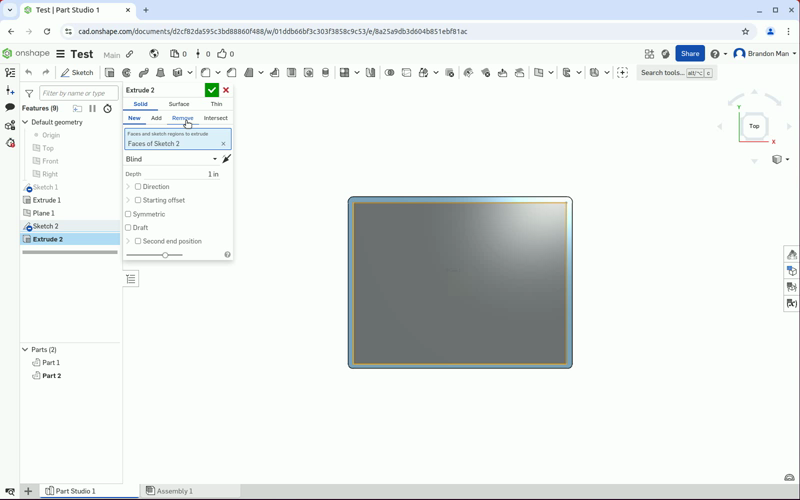
click(186, 120)
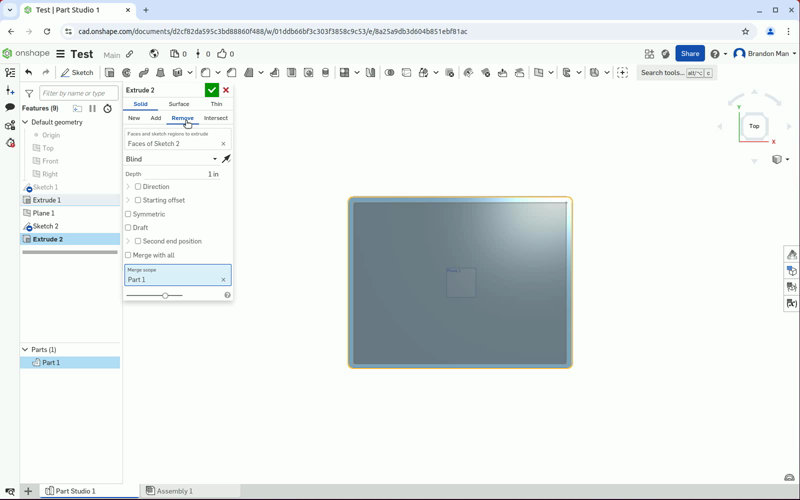
key(tab, 4)
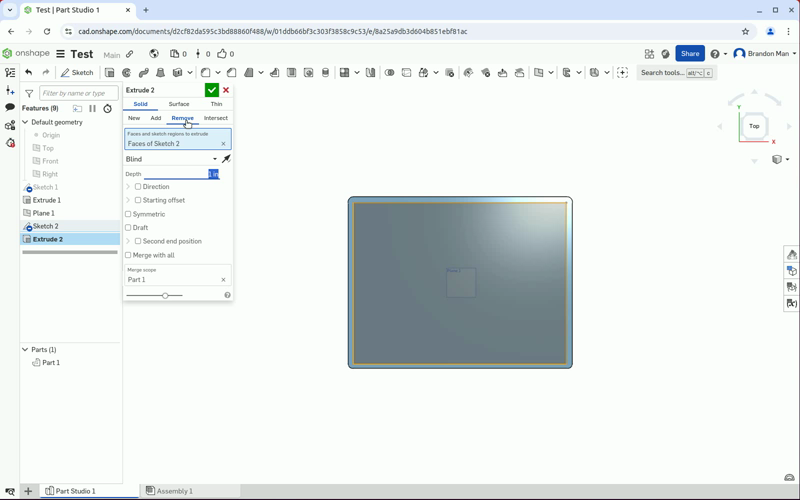
text(17.331)
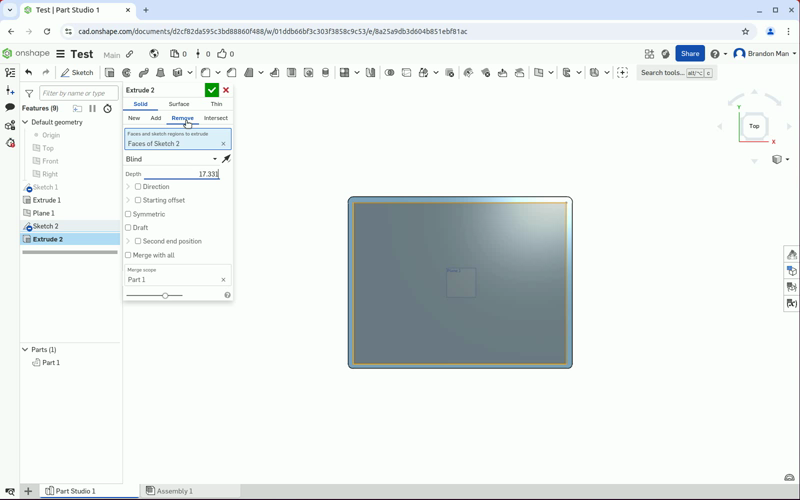
key(tab, 6)
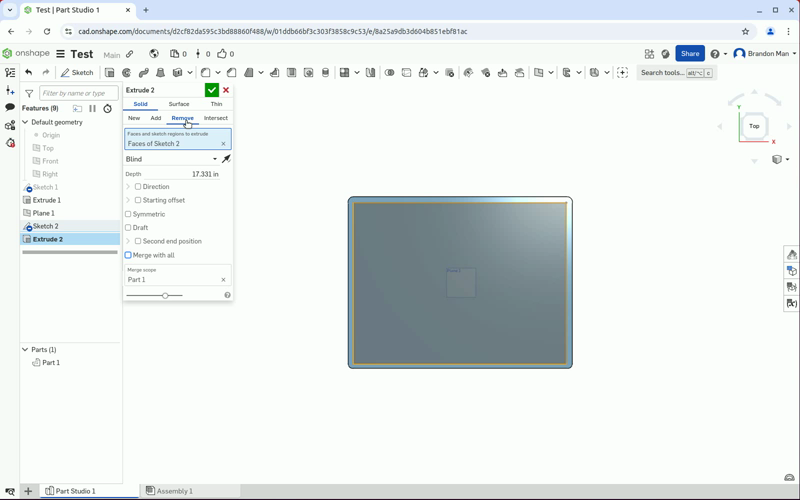
key(space)
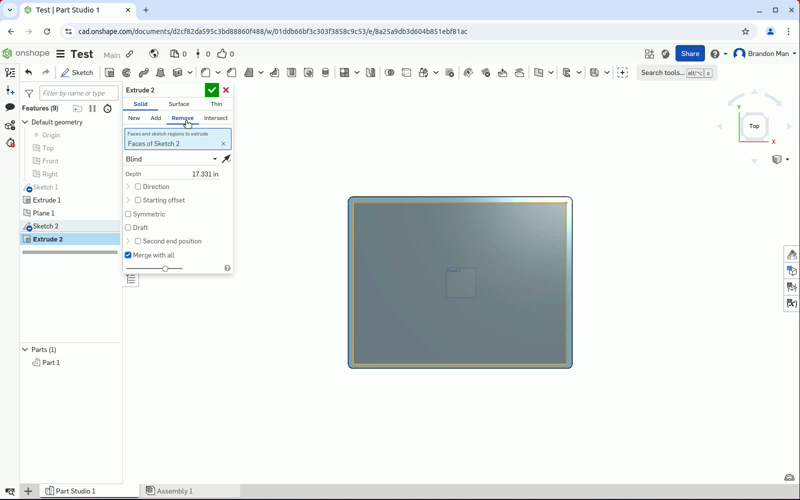
key(enter)
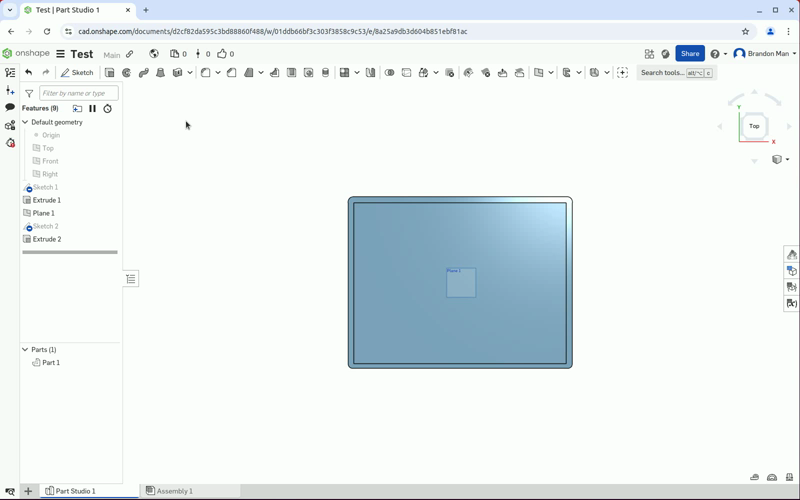
key(shift+h)
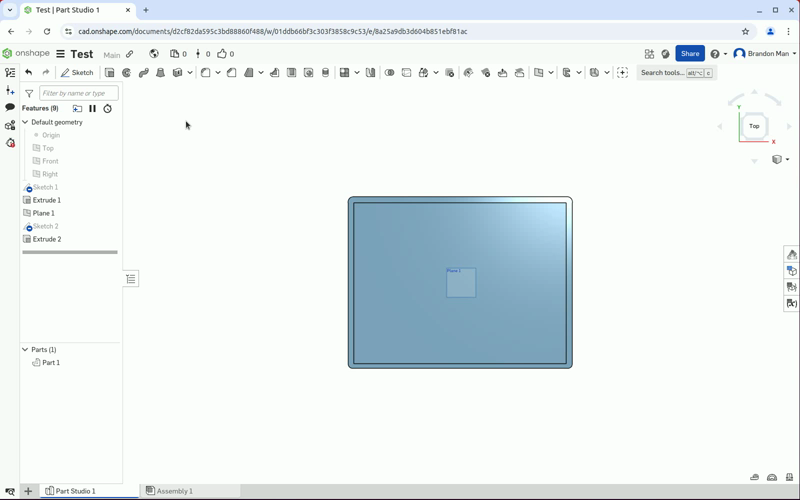
key(shift+h)
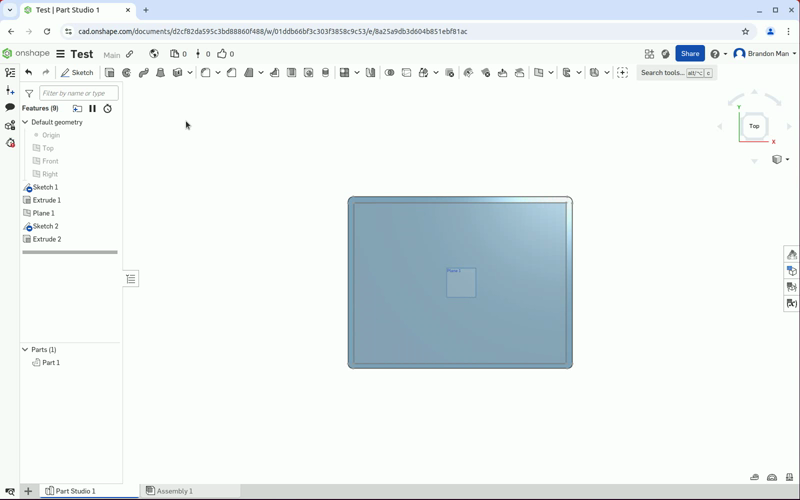
key(shift+7)
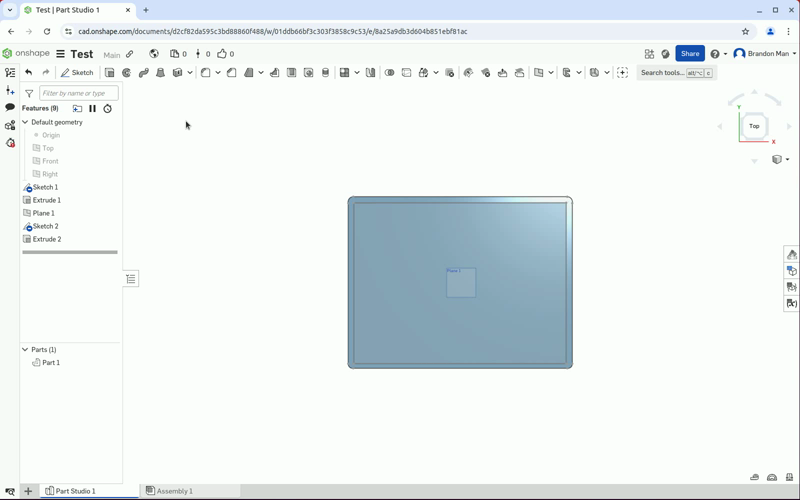
key(up, 3)
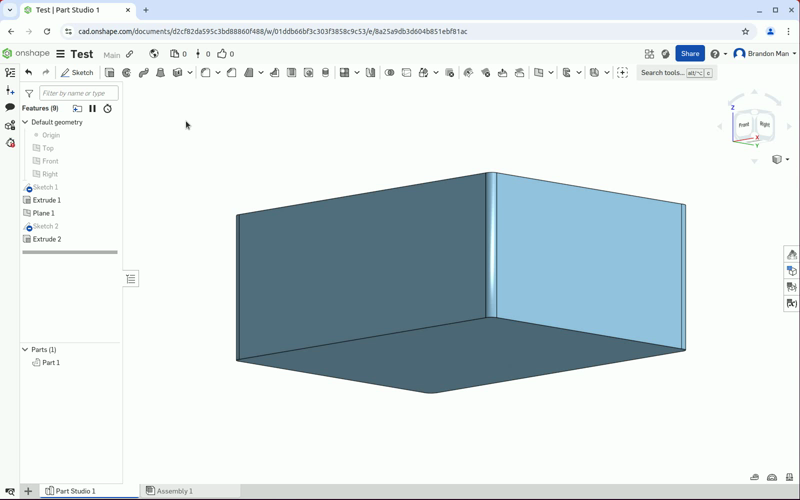
key(left, 3)
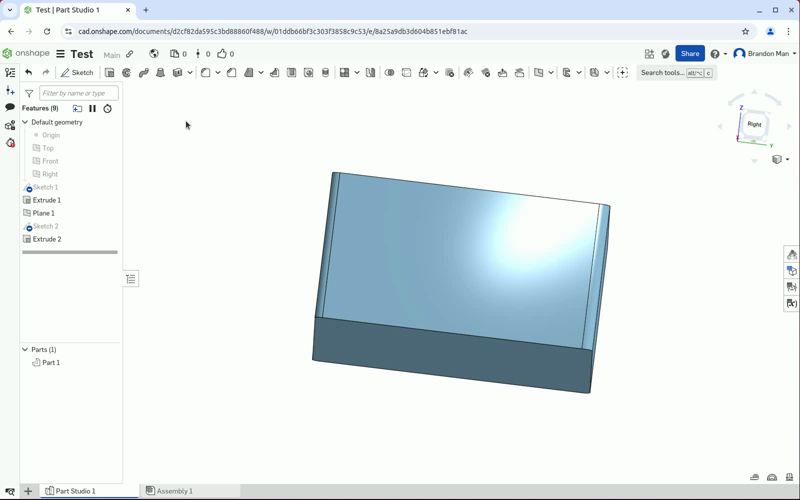
key(right, 3)
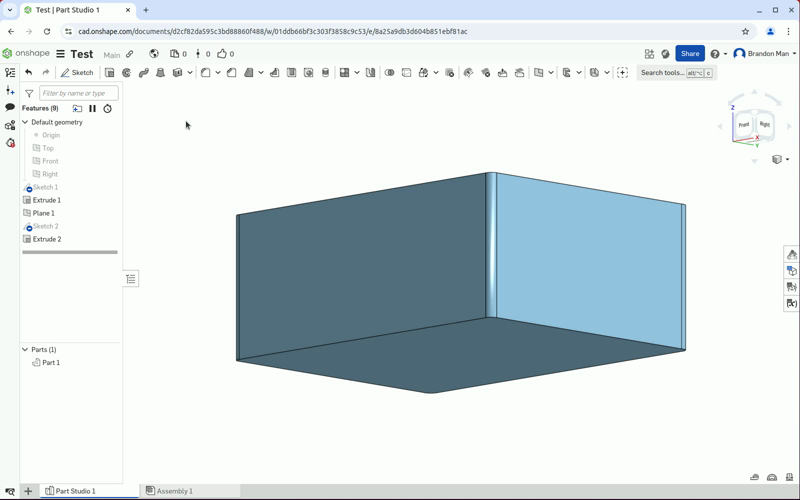
key(down, 3)
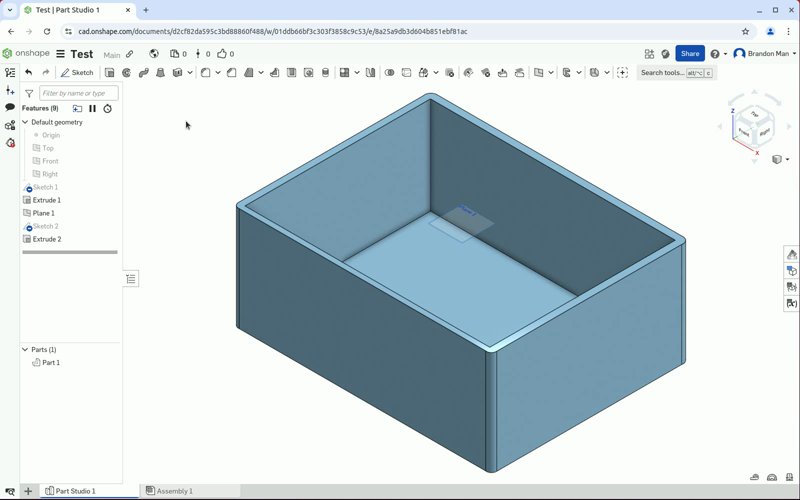
mouse_move(73, 189)
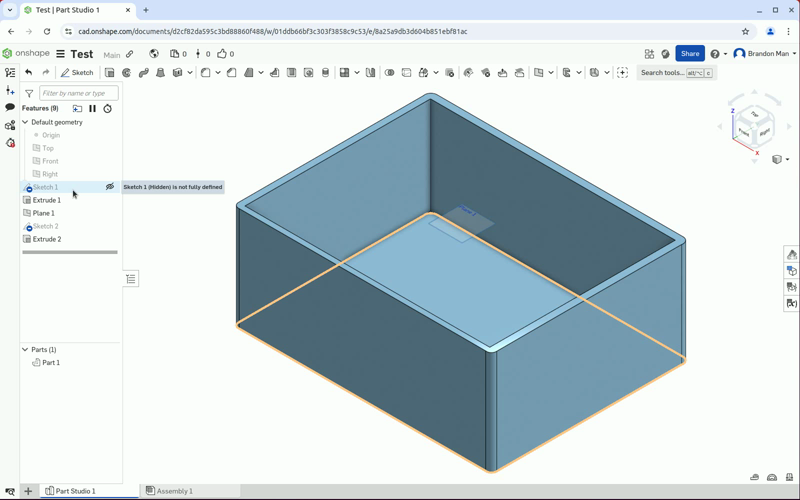
click(73, 189)